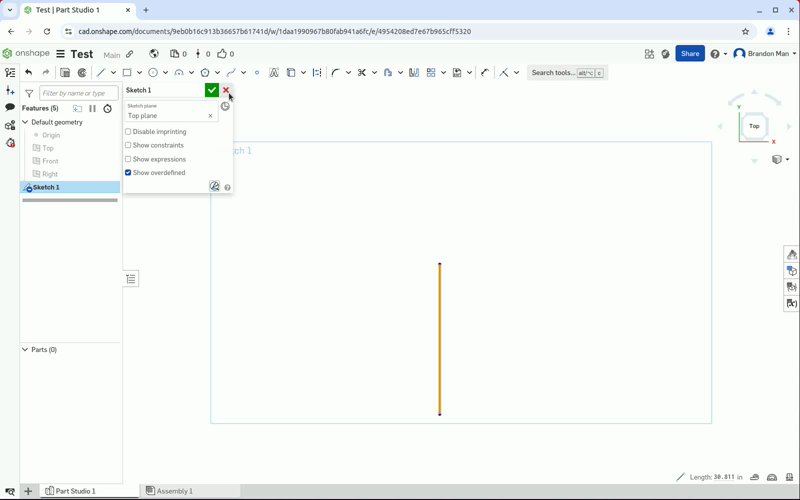
key(shift+h)
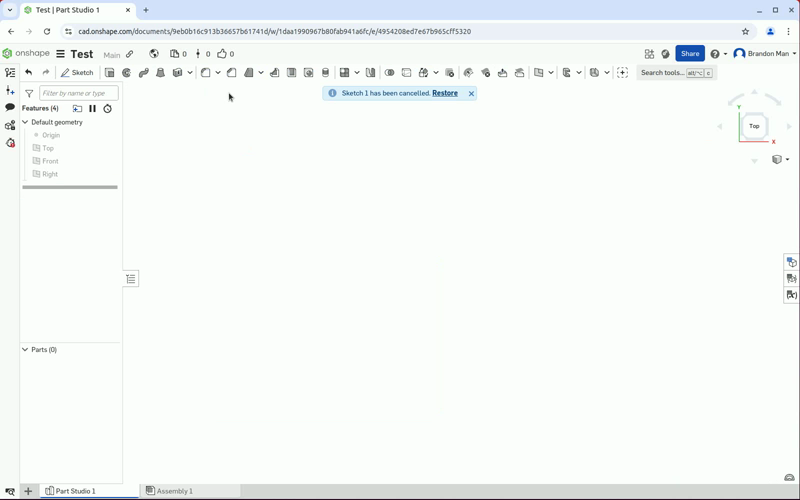
key(shift+s)
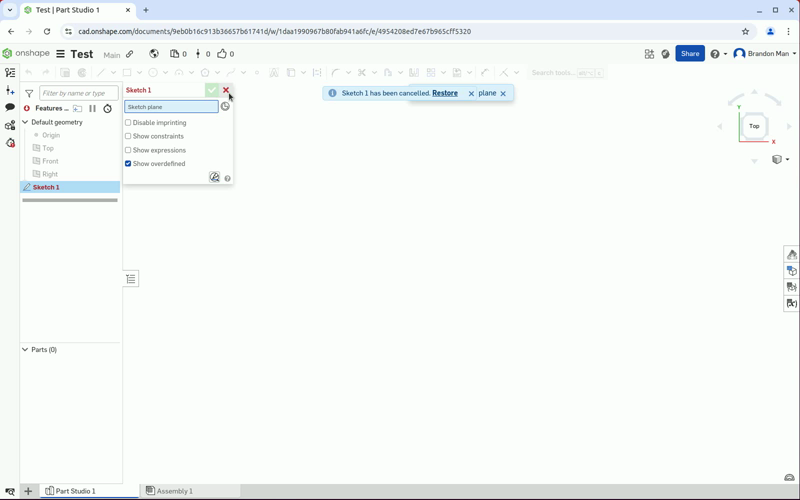
mouse_move(73, 150)
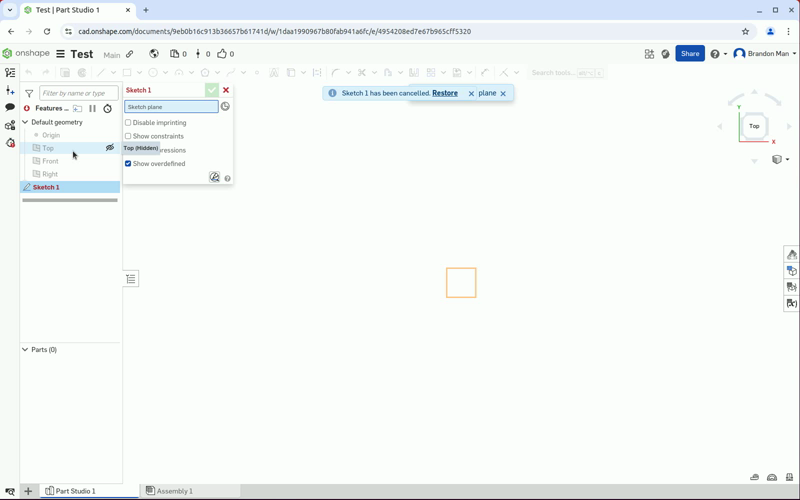
click(73, 150)
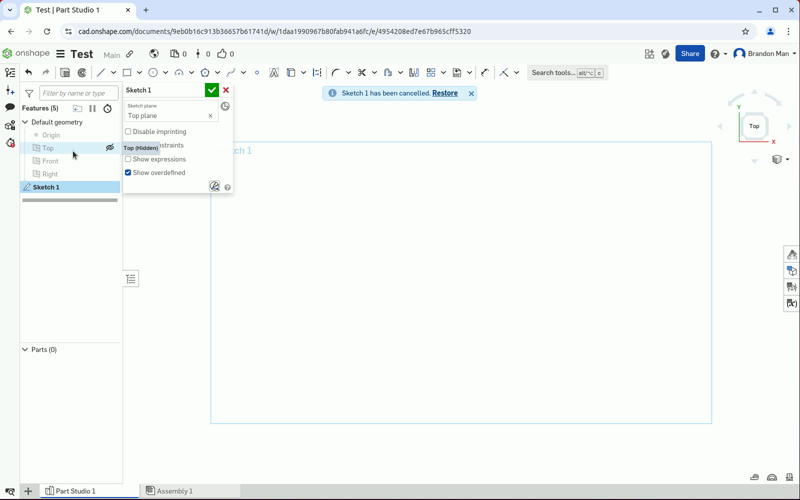
mouse_move(73, 352)
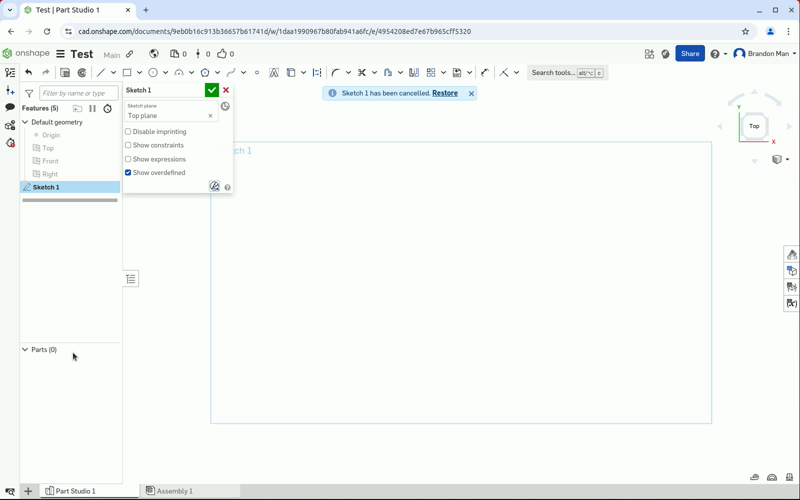
key(y)
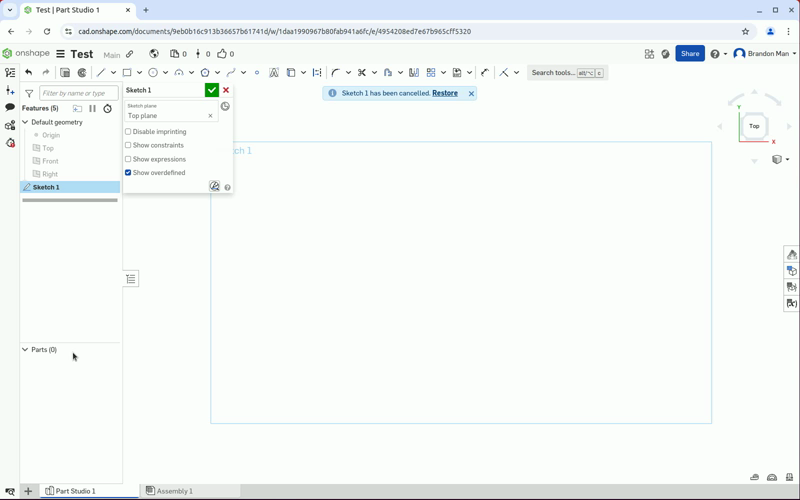
key(l)
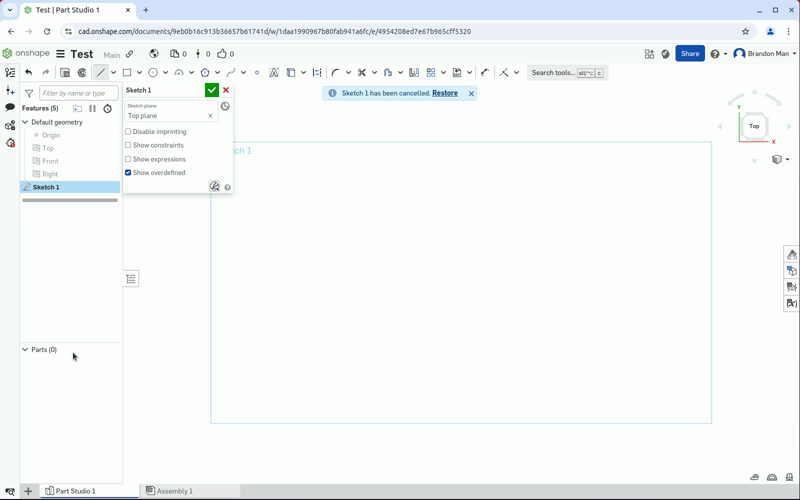
key_down(shift)
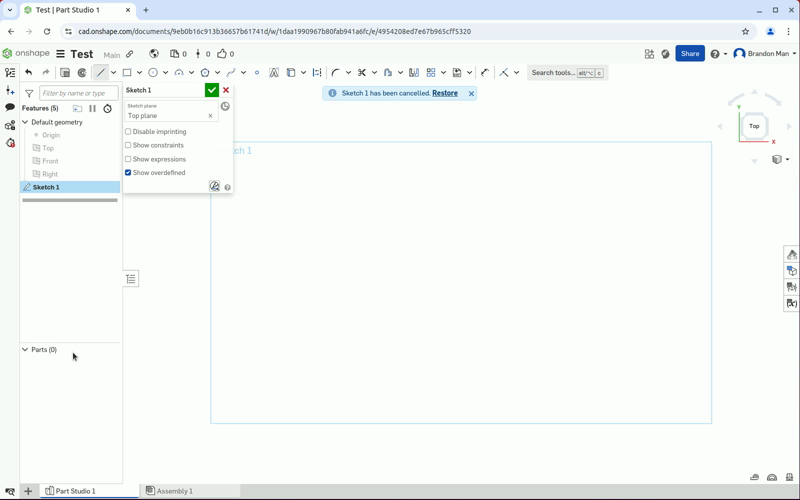
mouse_move(385, 318)
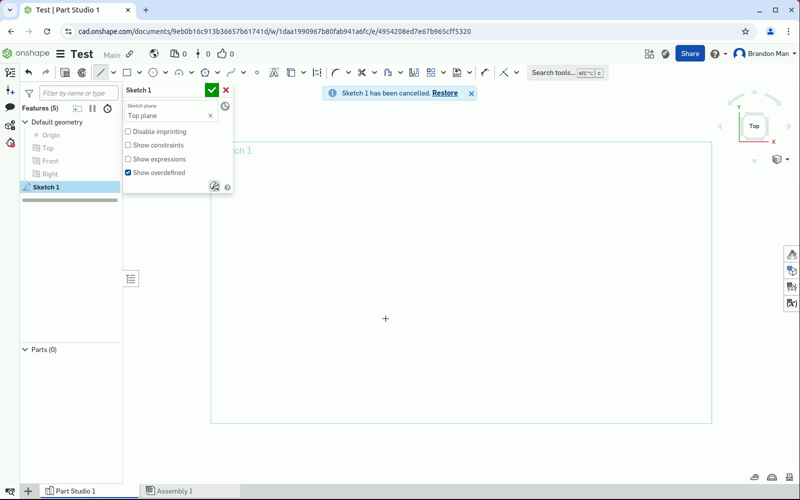
click(385, 318)
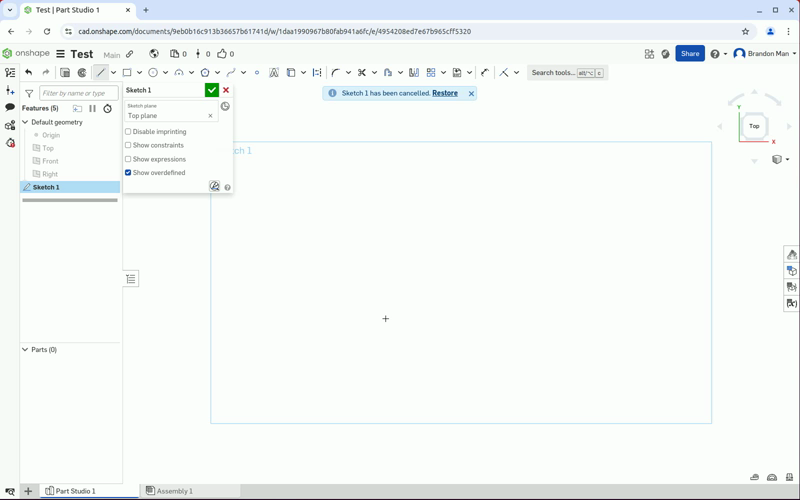
key_up(shift)
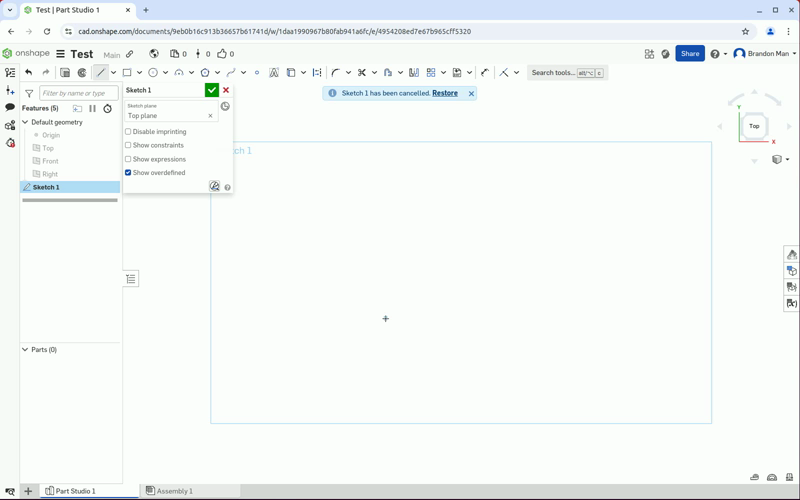
key_down(shift)
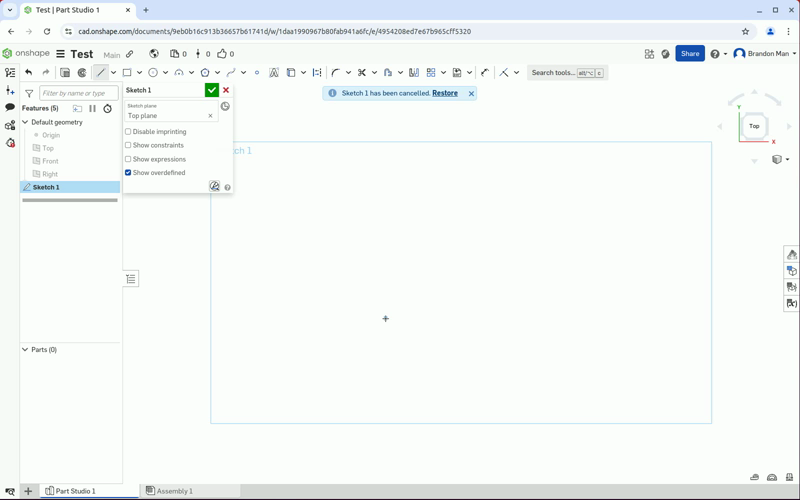
mouse_move(415, 318)
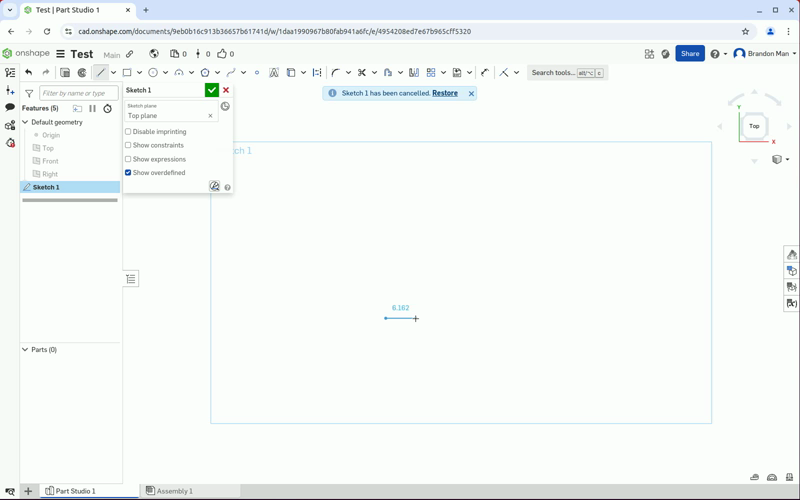
mouse_move(442, 318)
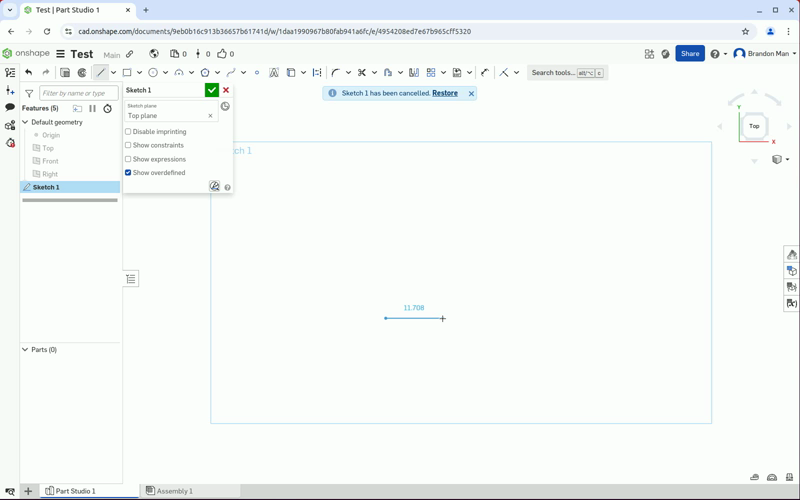
click(442, 318)
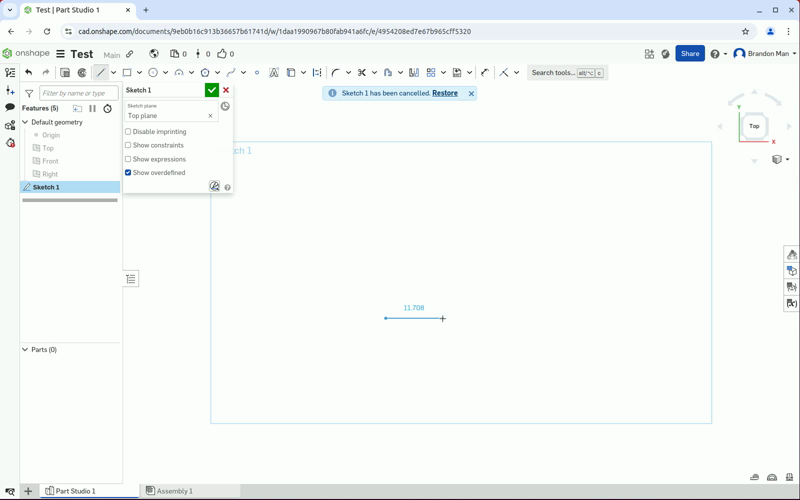
key_up(shift)
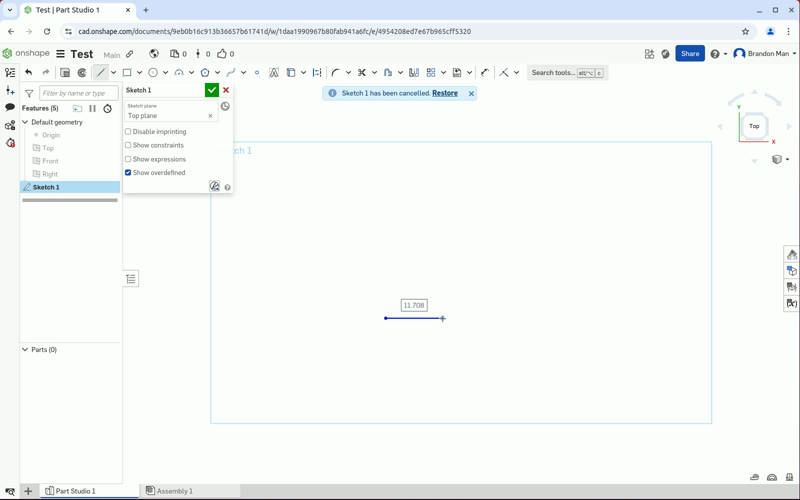
key_down(shift)
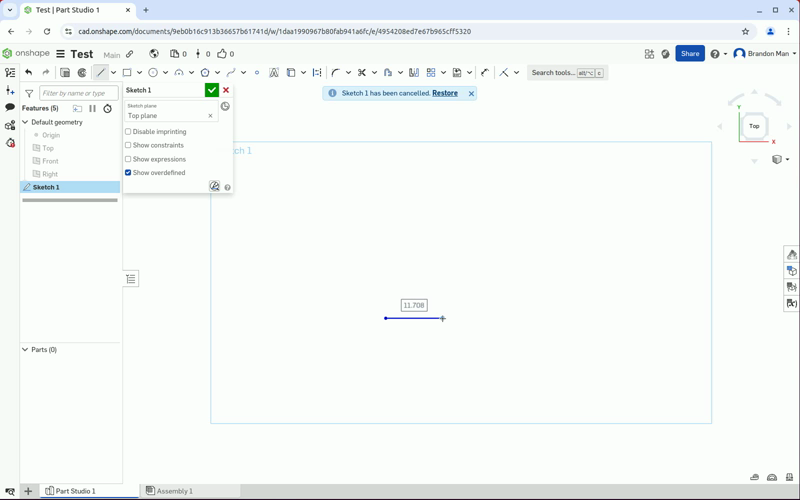
mouse_move(472, 318)
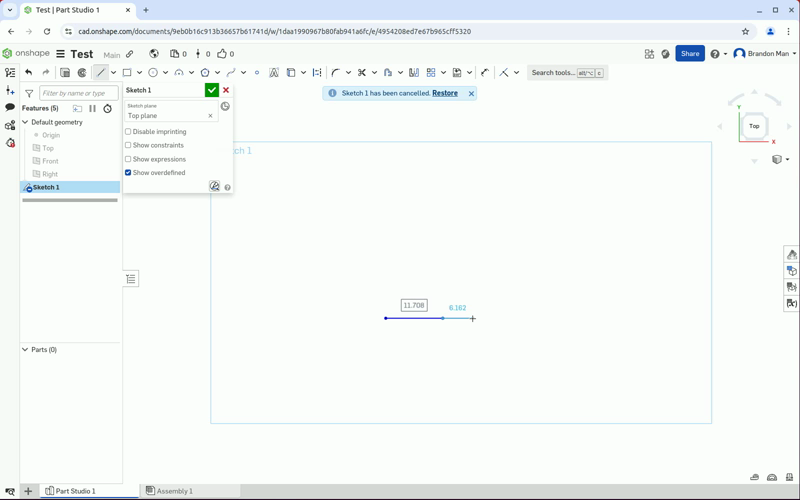
mouse_move(442, 310)
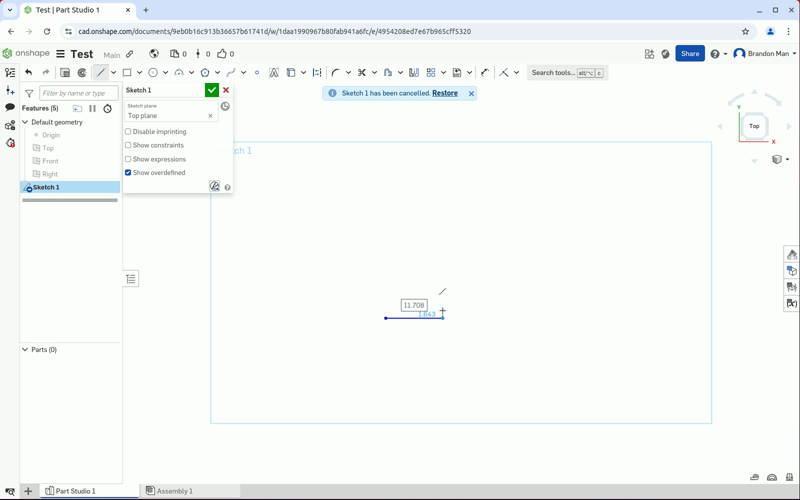
click(442, 310)
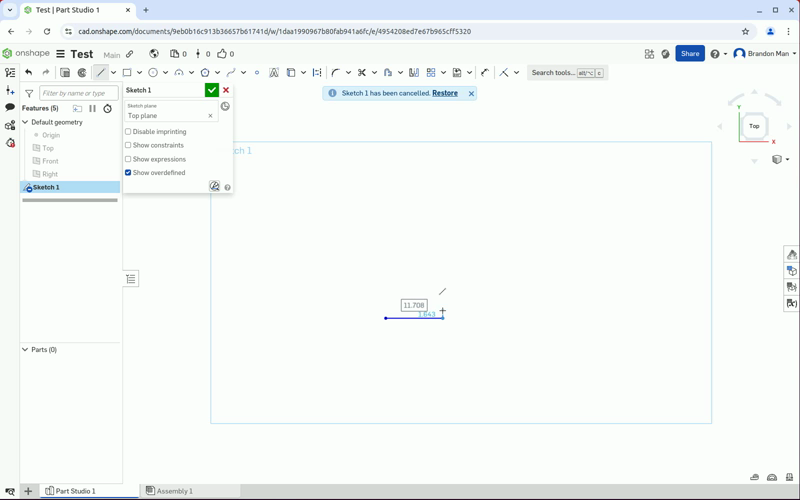
key_up(shift)
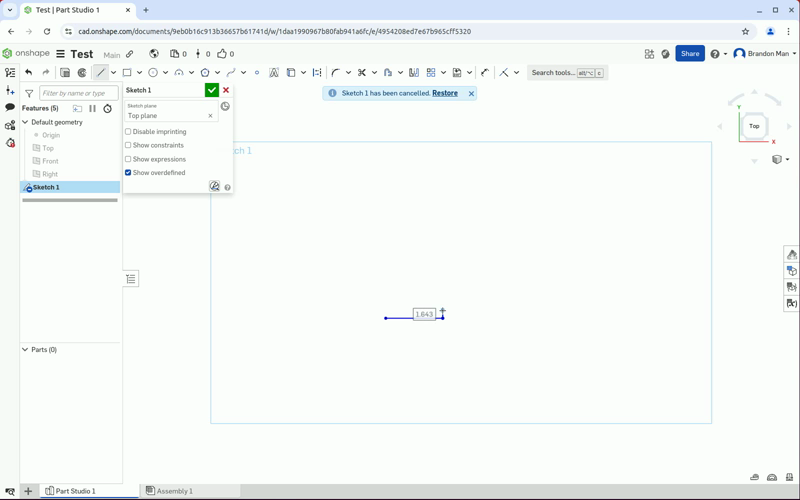
key_down(shift)
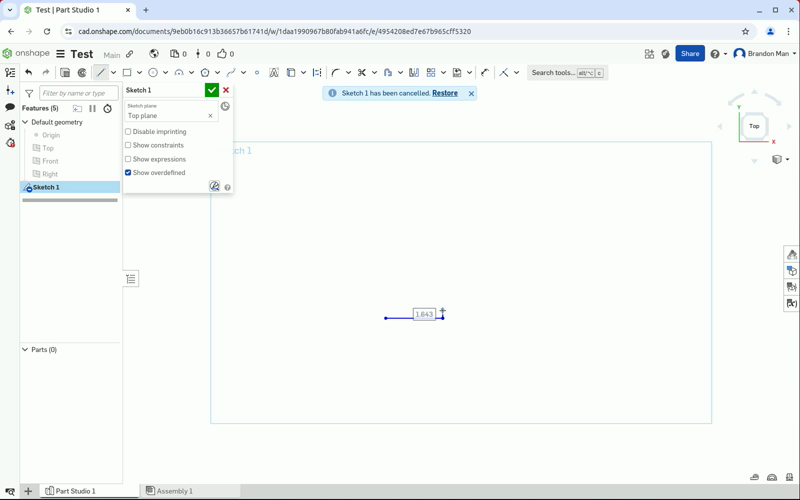
mouse_move(472, 310)
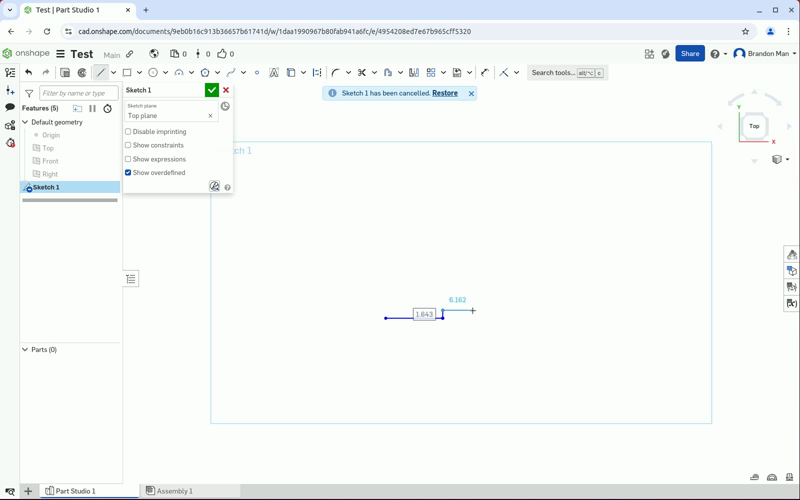
mouse_move(485, 310)
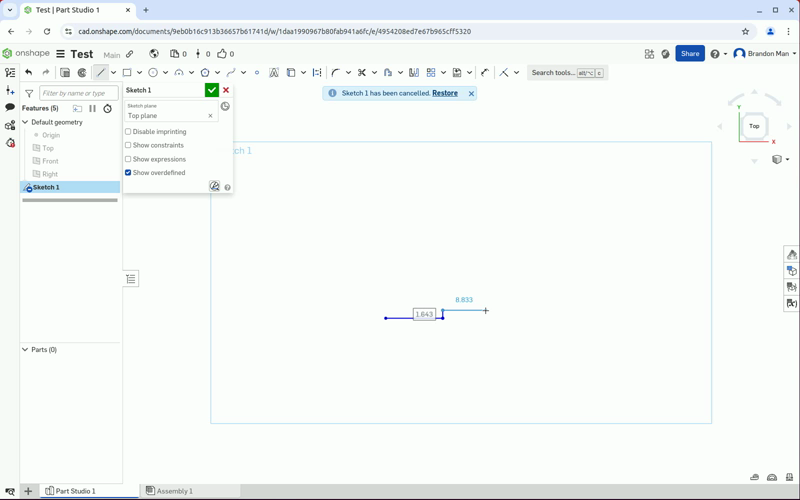
click(485, 310)
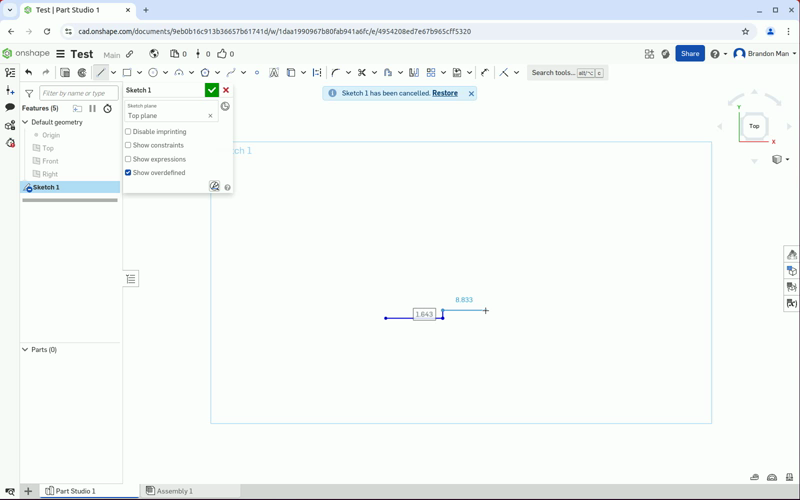
key_up(shift)
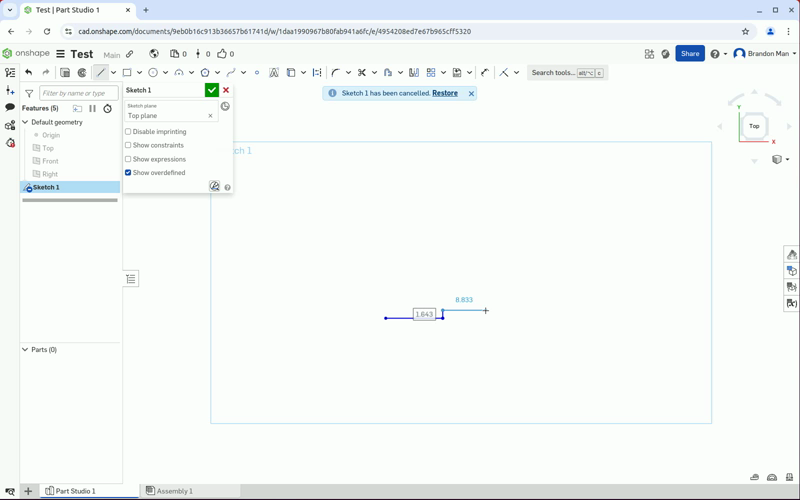
key_down(shift)
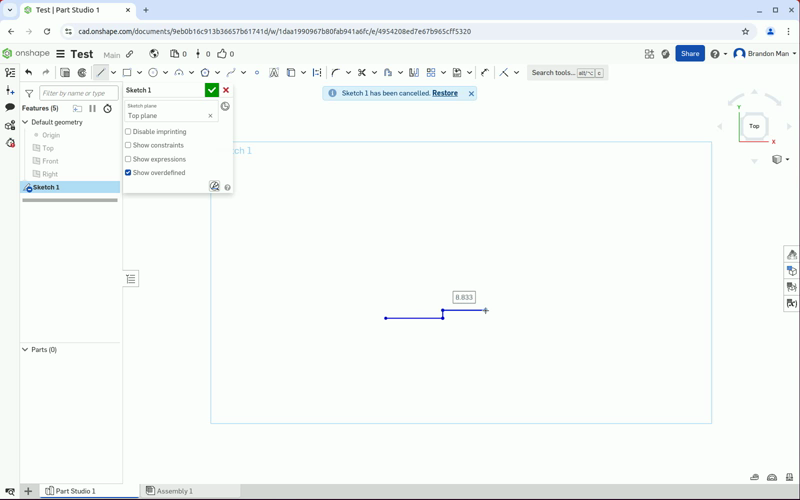
mouse_move(515, 310)
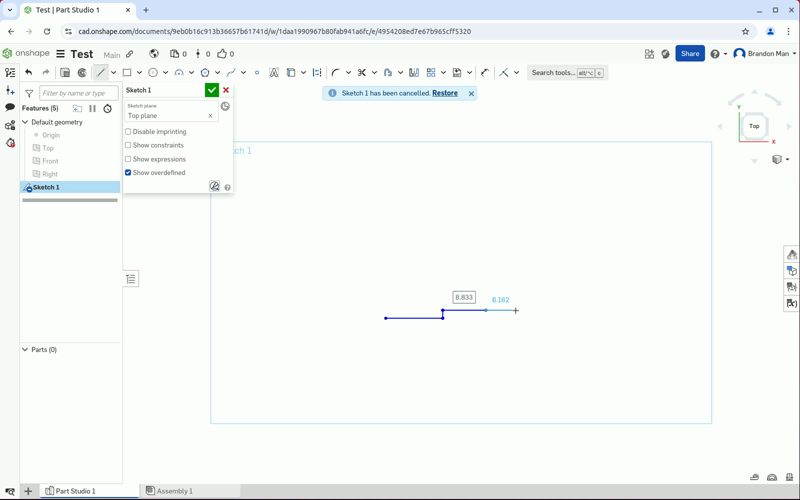
mouse_move(485, 318)
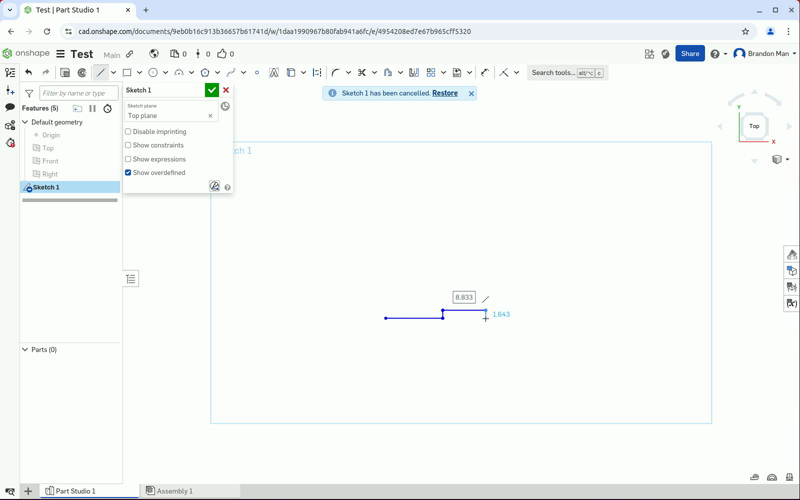
click(485, 318)
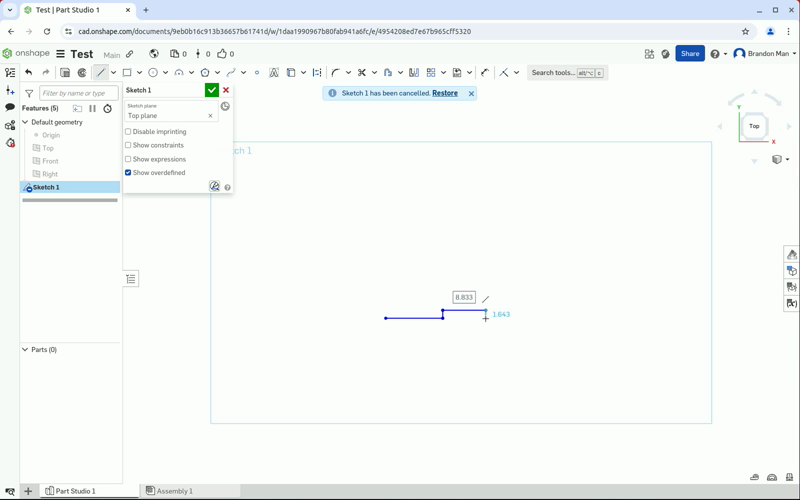
key_up(shift)
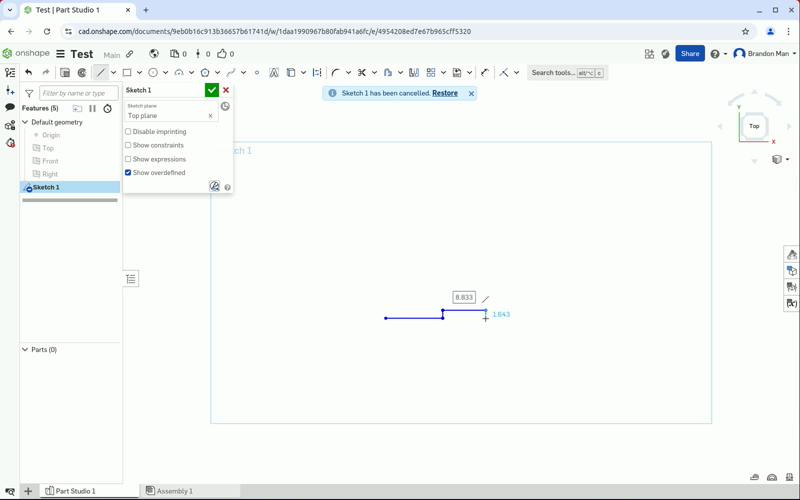
key_down(shift)
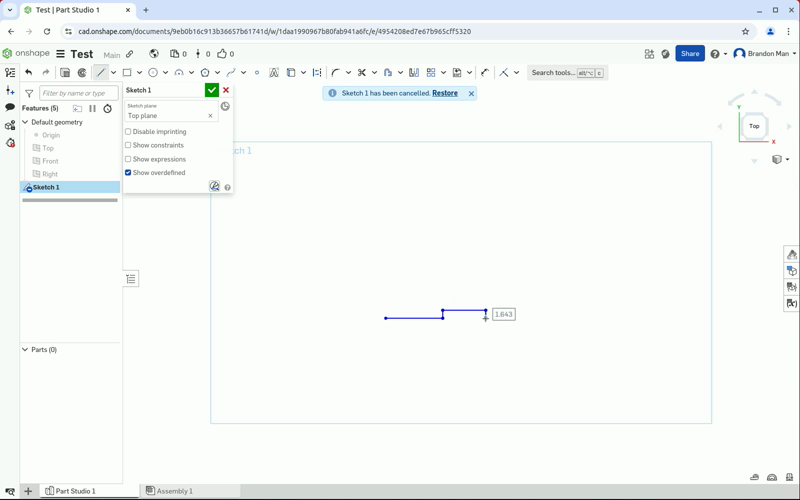
mouse_move(515, 318)
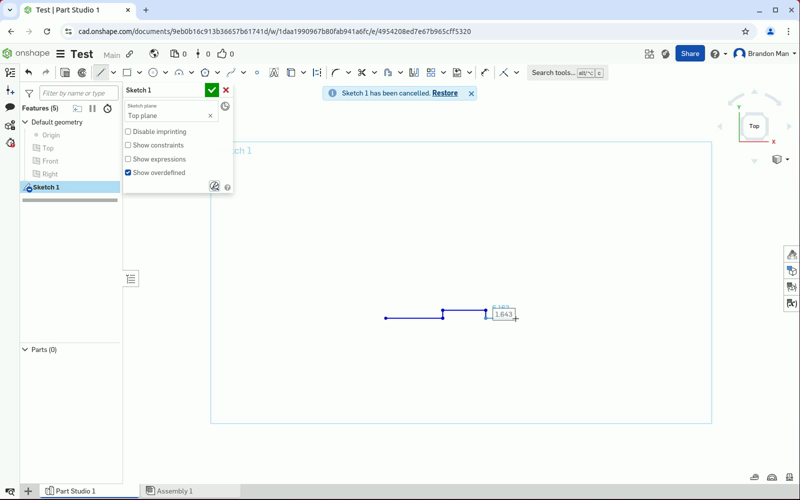
mouse_move(536, 318)
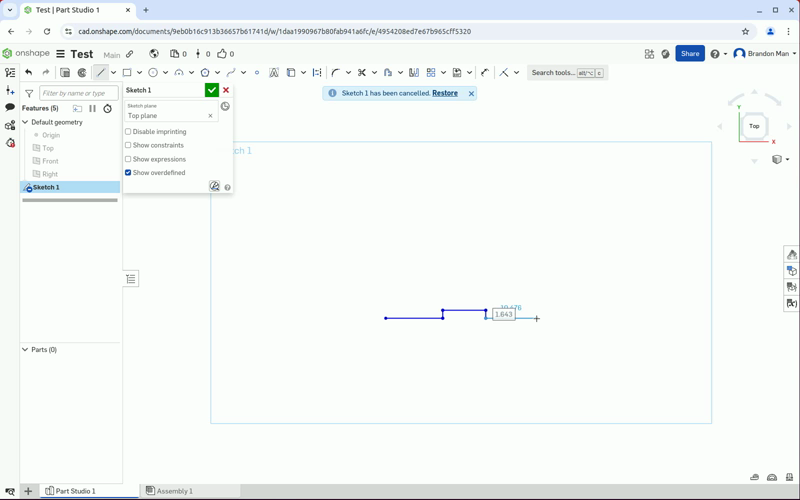
click(536, 318)
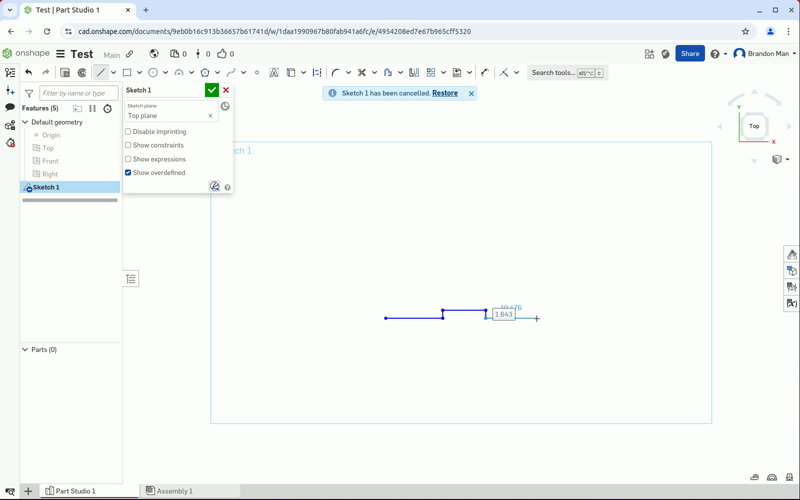
key_up(shift)
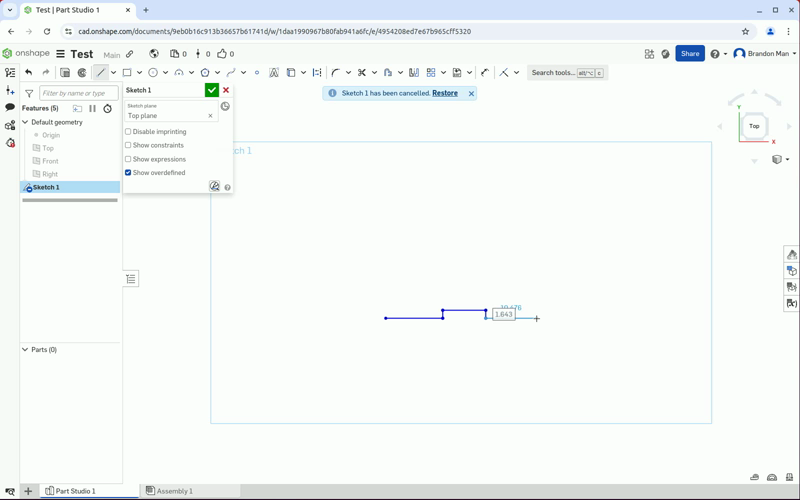
key_down(shift)
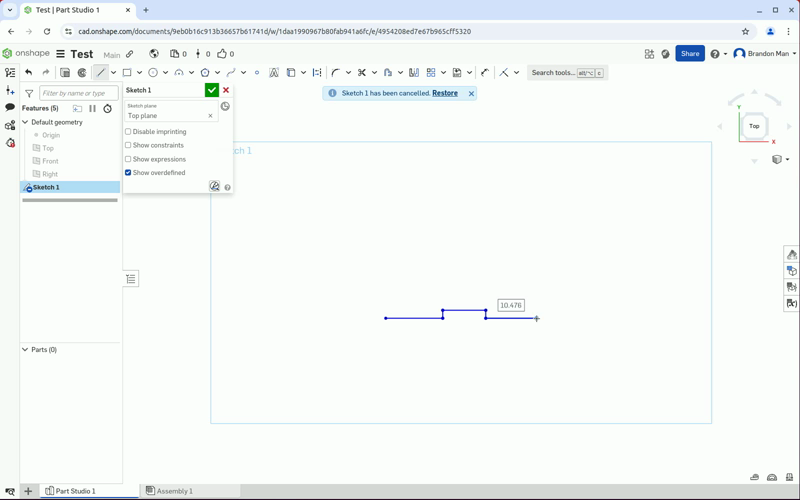
mouse_move(536, 248)
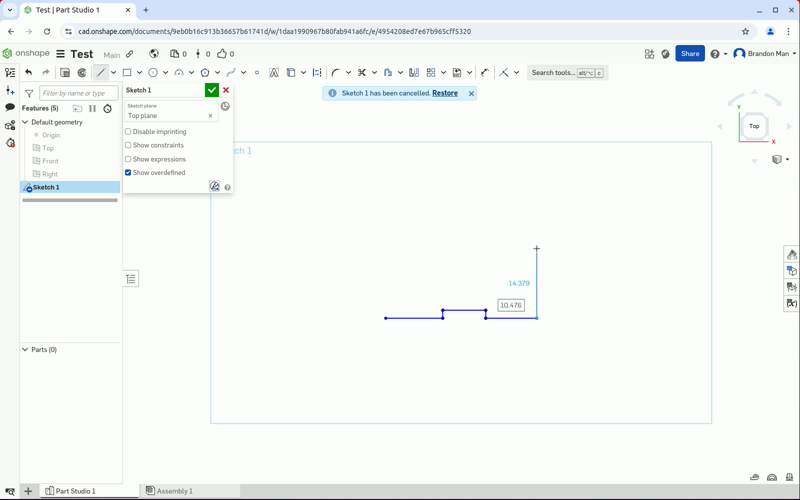
click(536, 248)
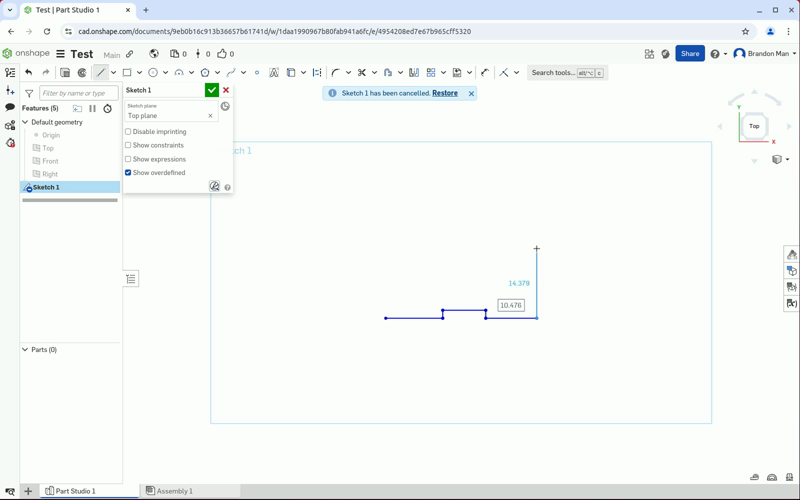
key_up(shift)
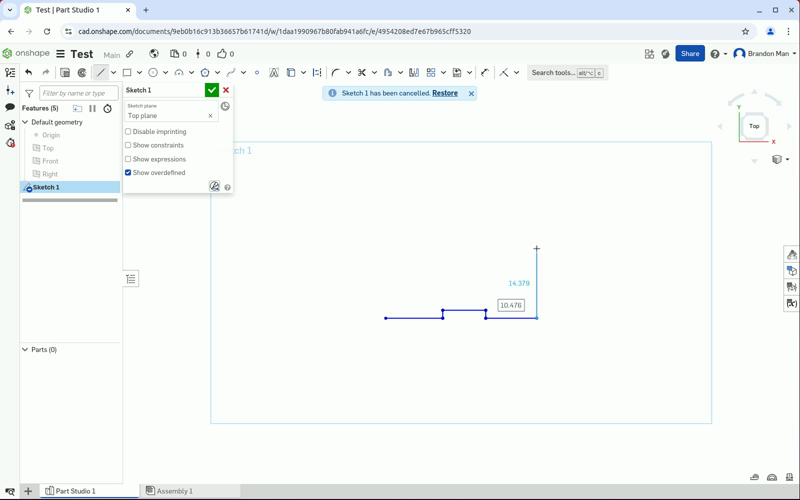
key_down(shift)
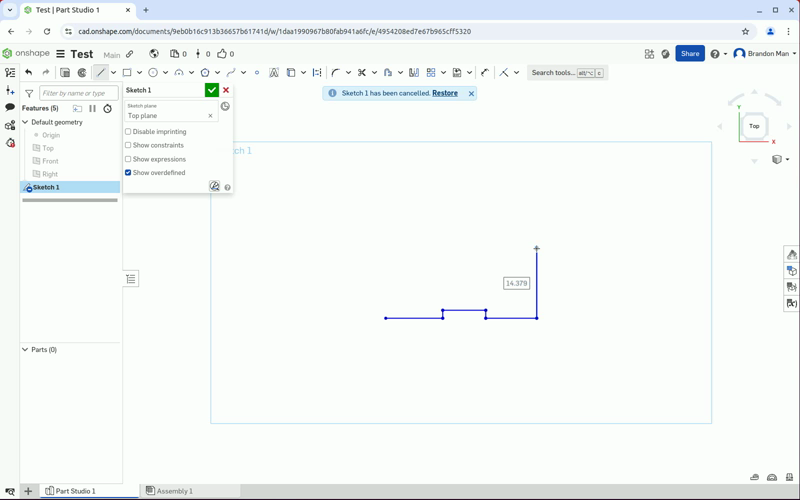
mouse_move(385, 248)
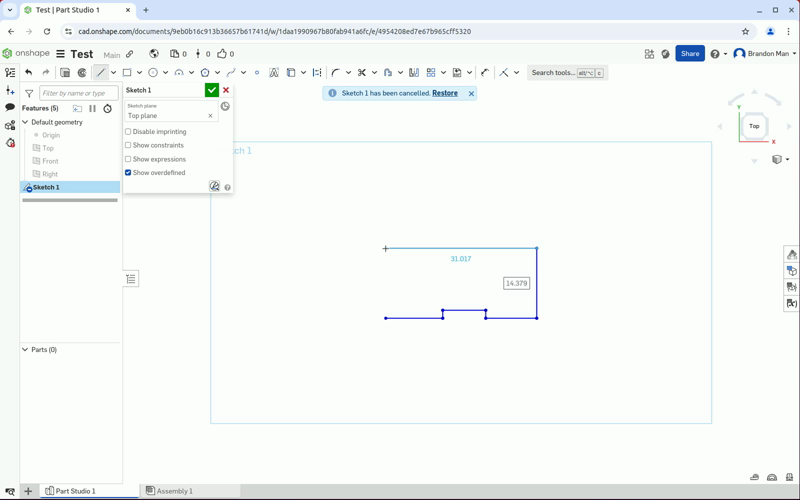
click(385, 248)
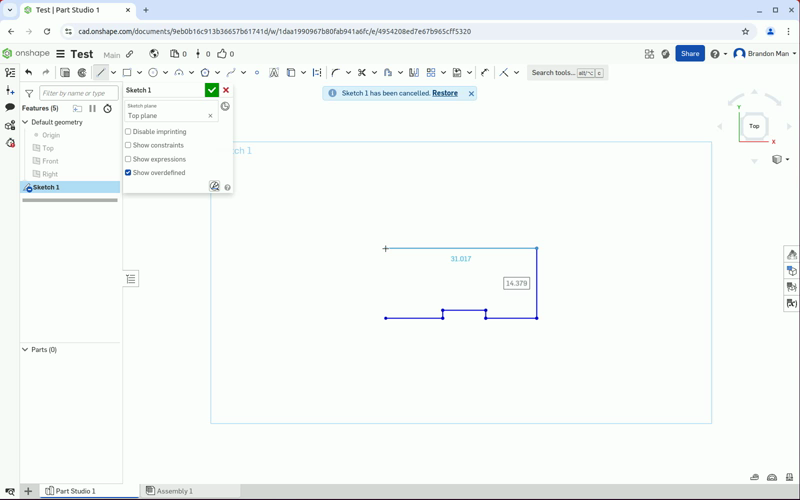
key_up(shift)
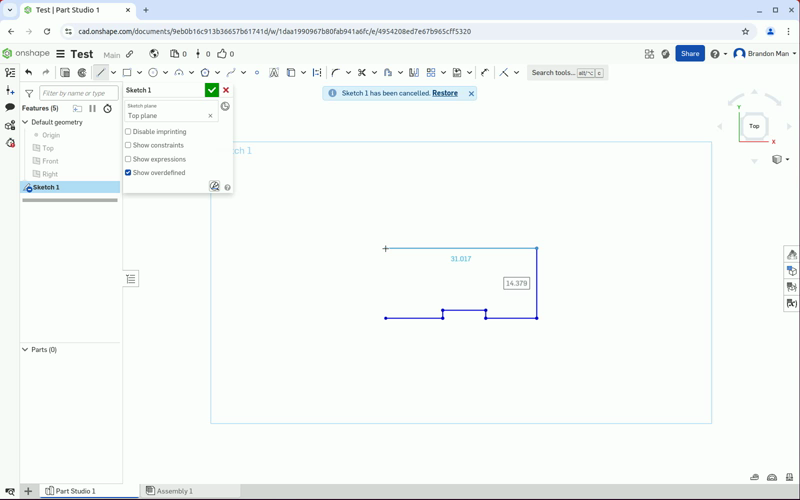
key_down(shift)
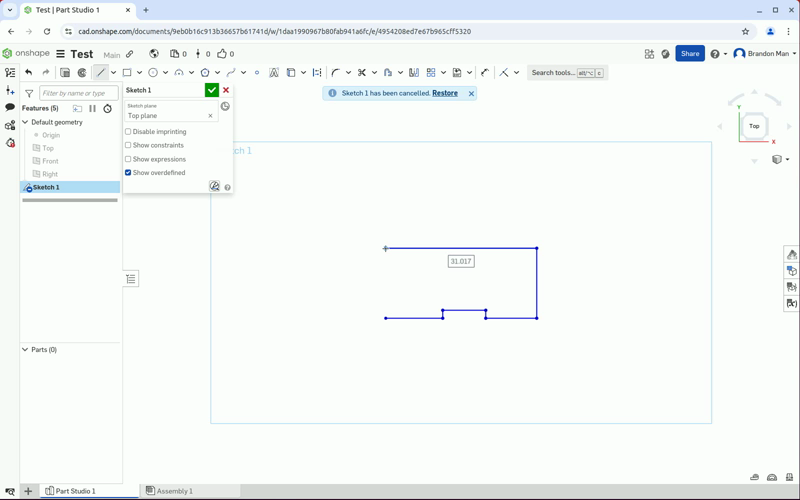
mouse_move(385, 318)
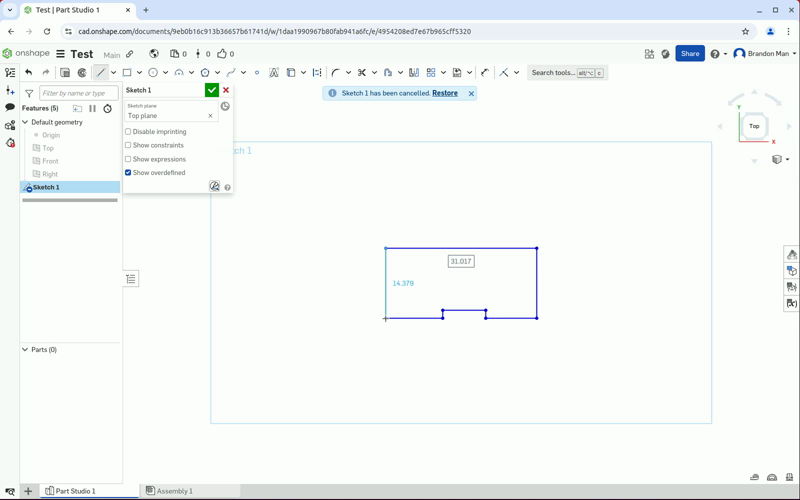
key_up(shift)
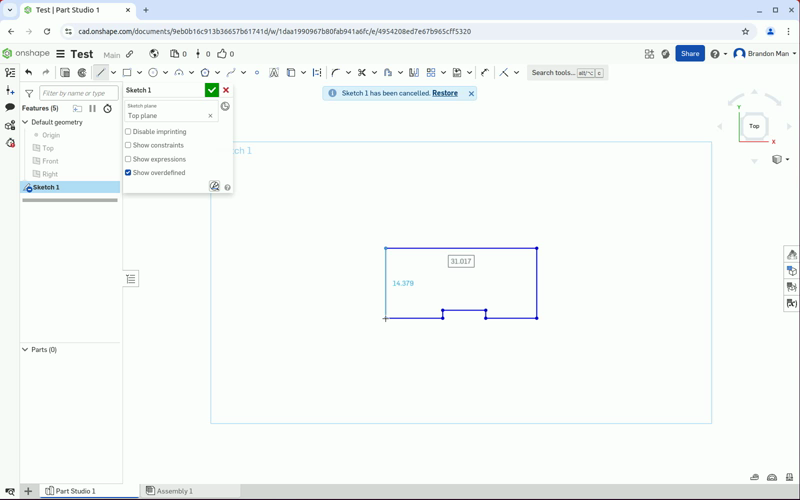
click(385, 318)
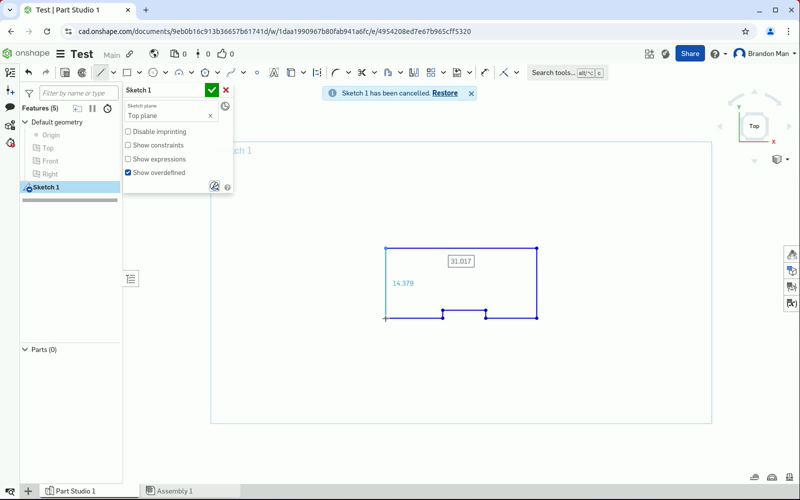
key(esc)
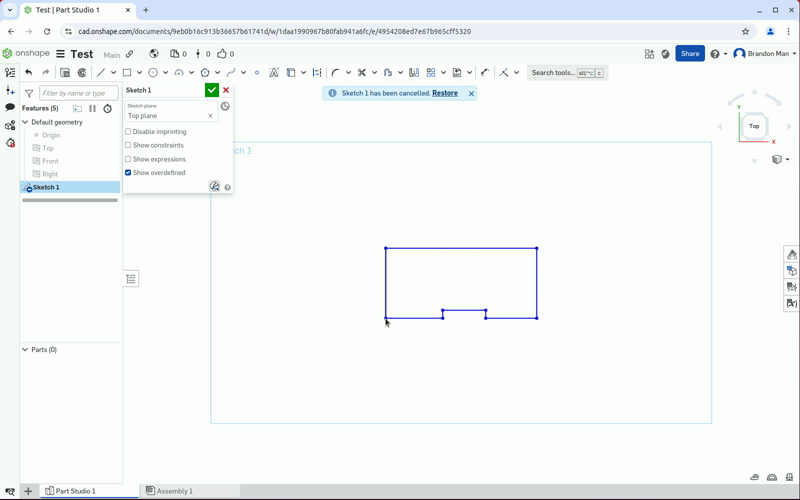
key(c)
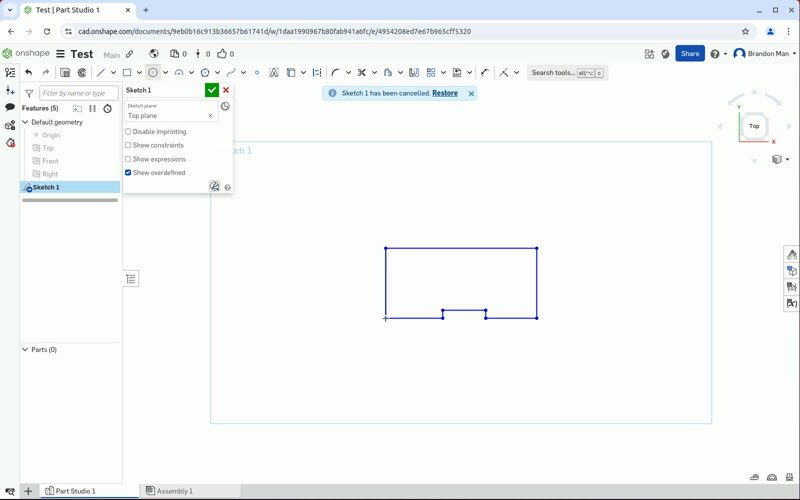
key_down(shift)
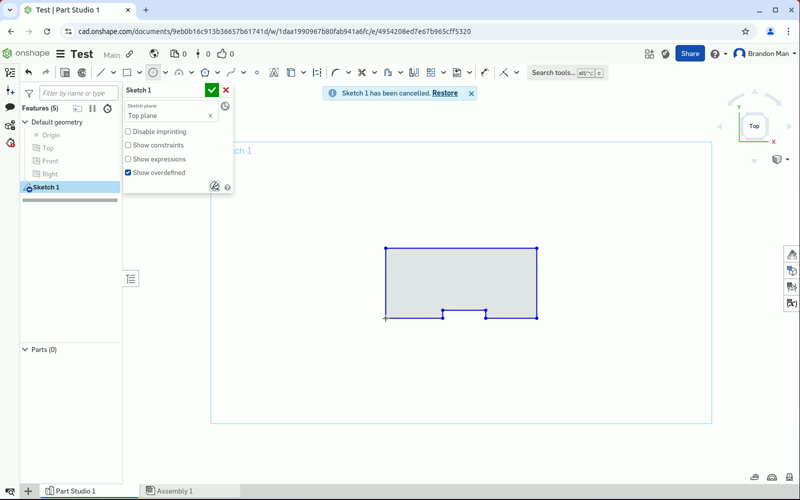
mouse_move(392, 311)
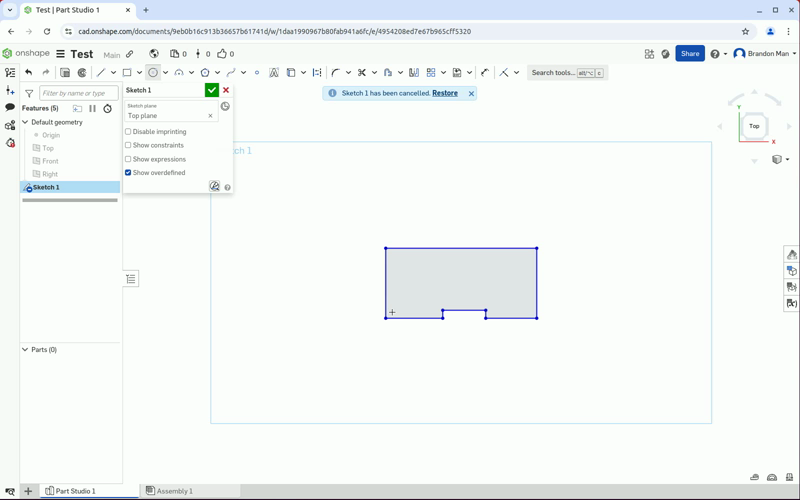
click(392, 311)
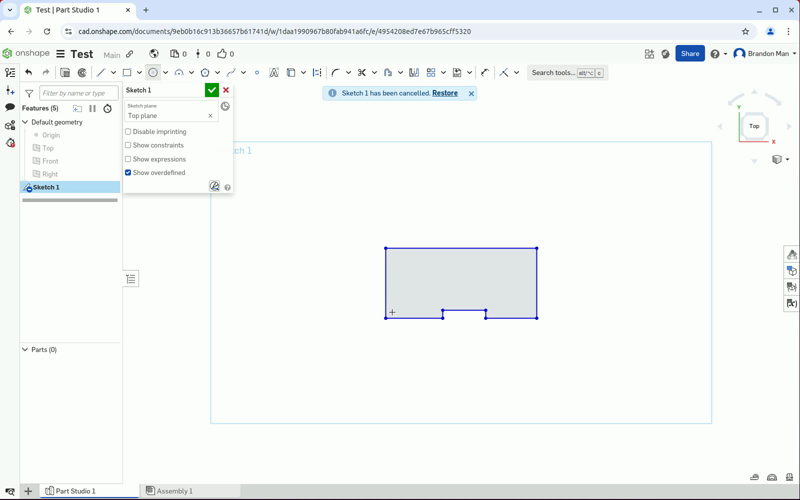
key_up(shift)
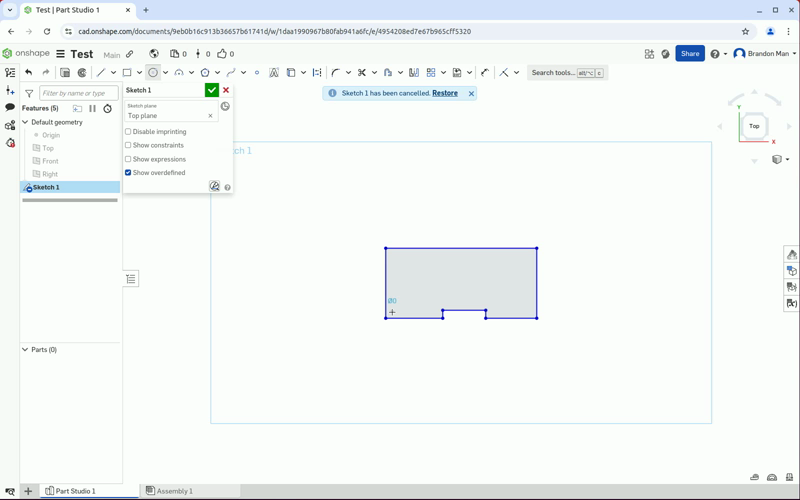
mouse_move(395, 311)
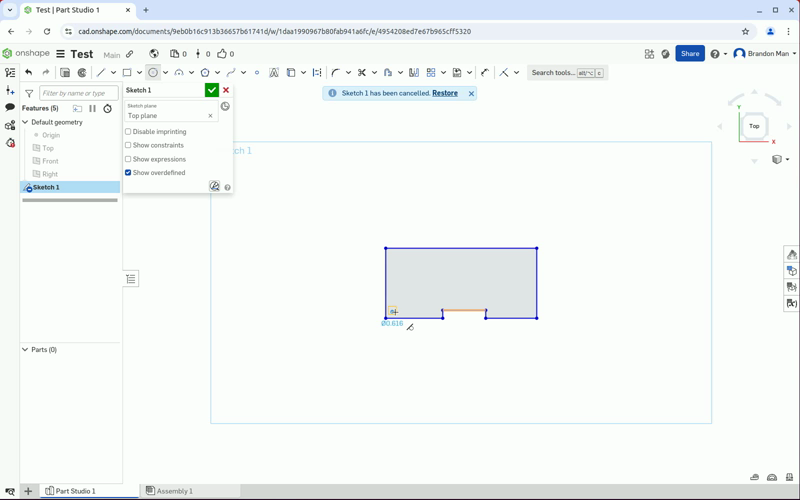
click(395, 311)
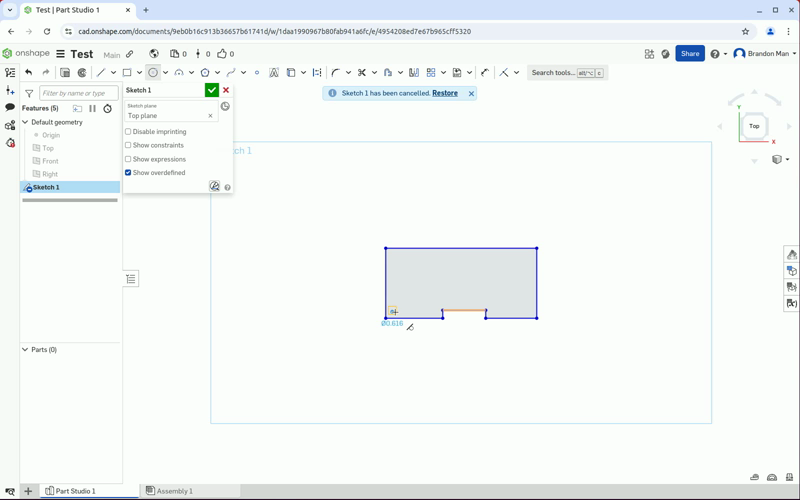
key(esc)
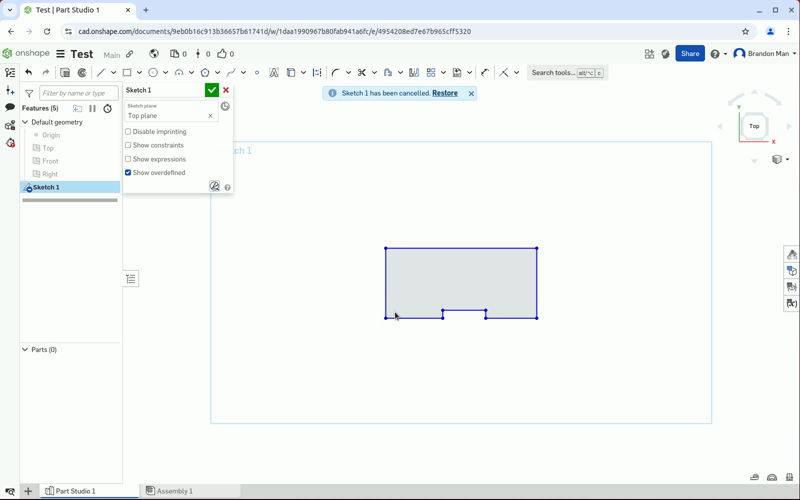
key(c)
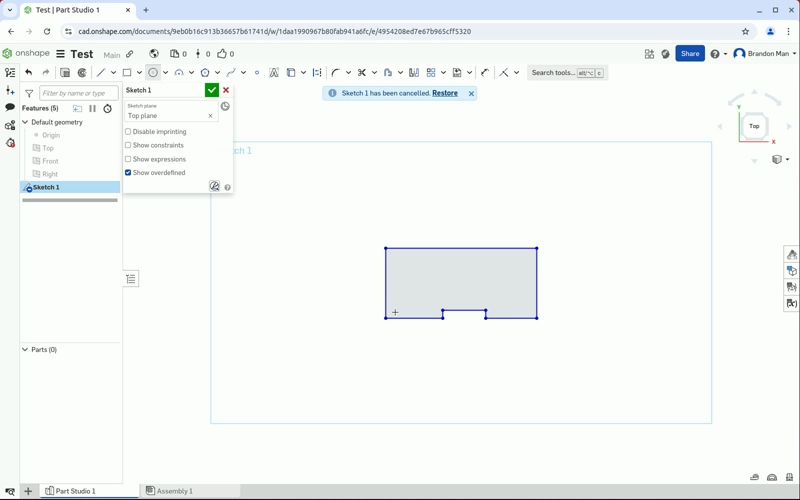
key_down(shift)
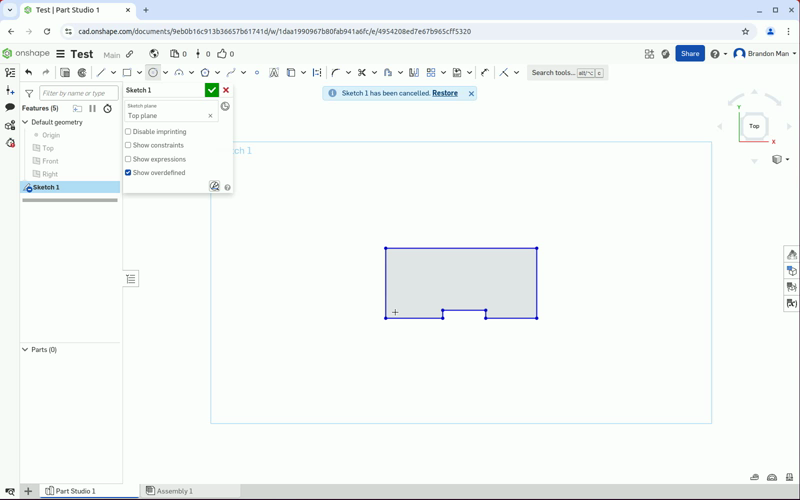
mouse_move(420, 283)
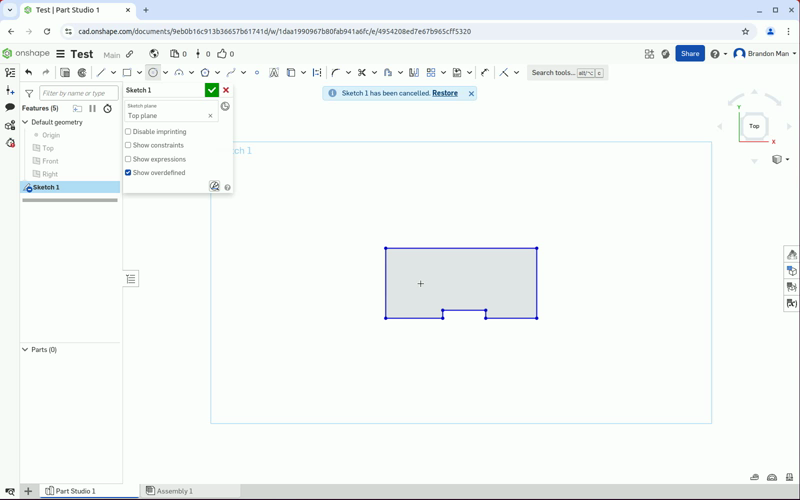
click(420, 283)
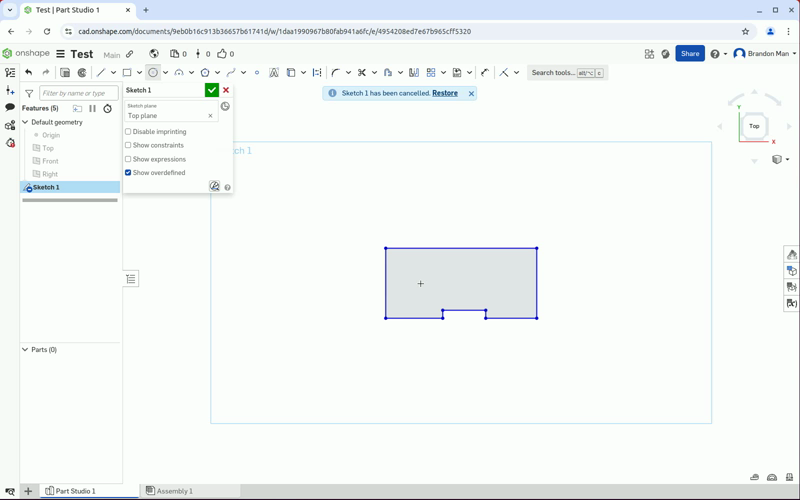
key_up(shift)
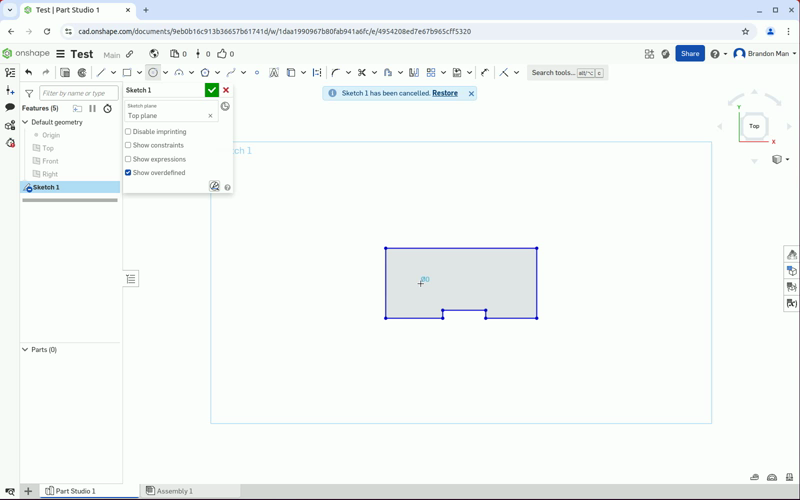
mouse_move(447, 283)
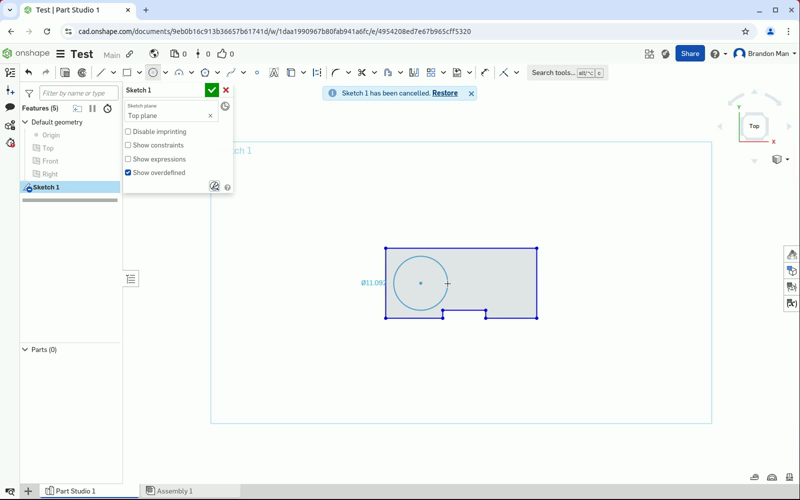
click(447, 283)
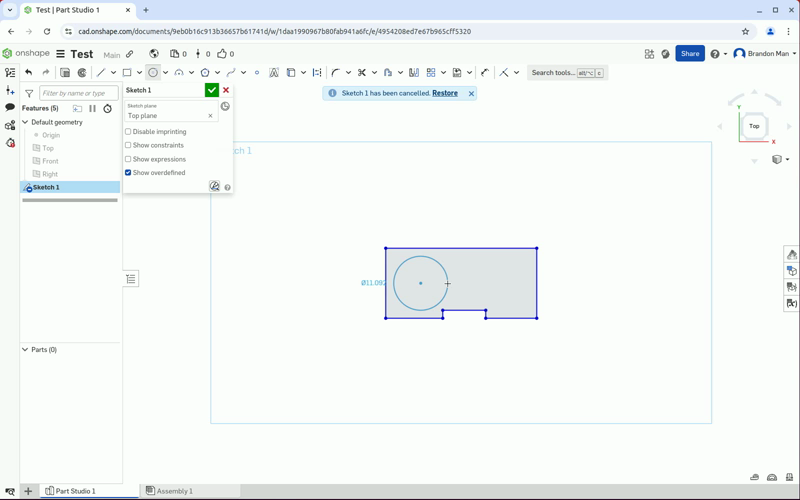
key(esc)
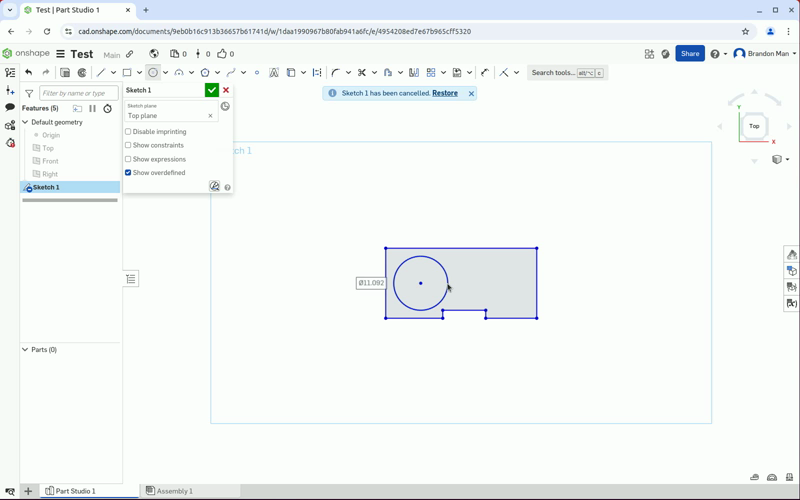
key(c)
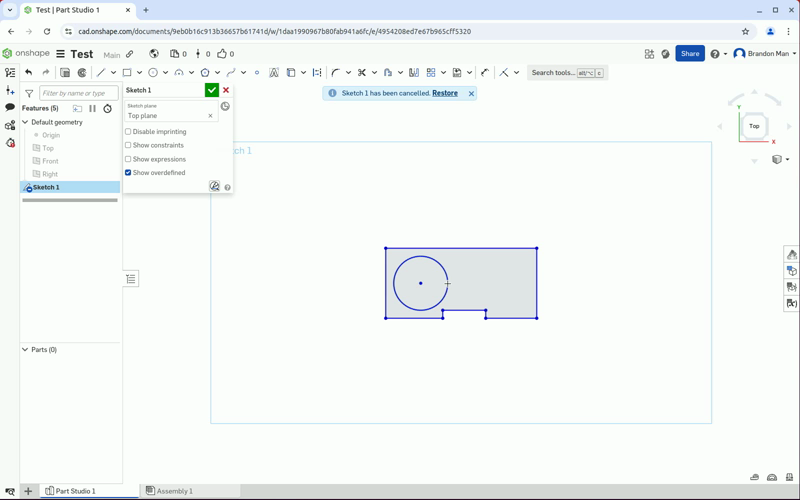
key_down(shift)
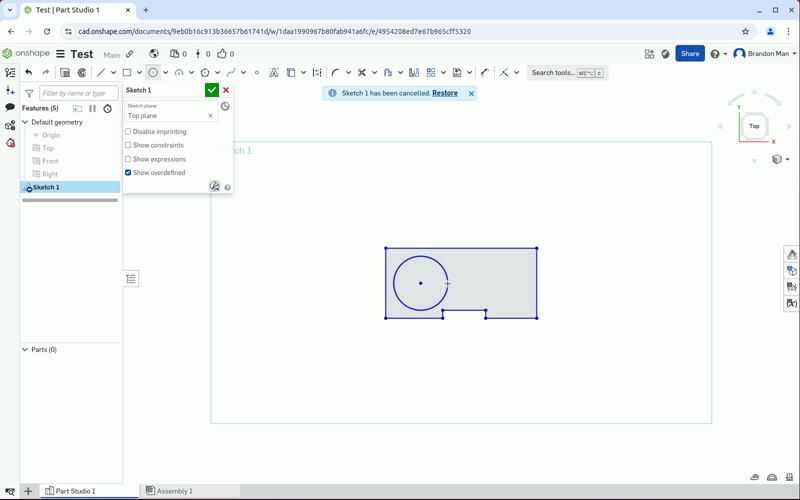
mouse_move(501, 283)
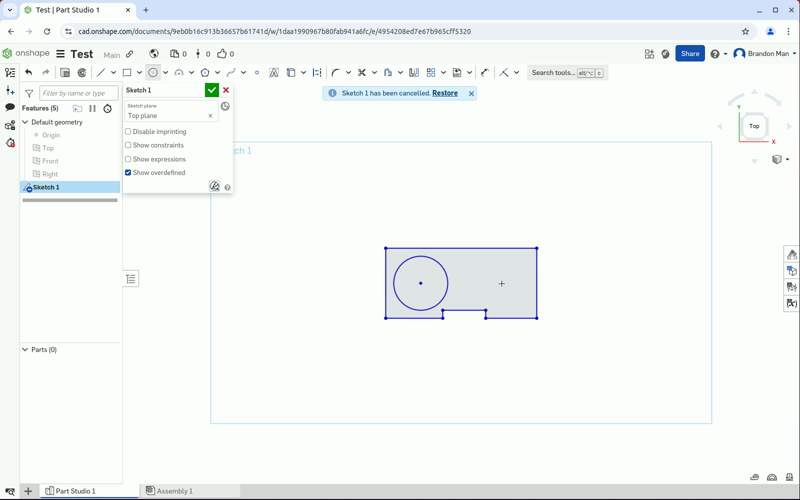
click(501, 283)
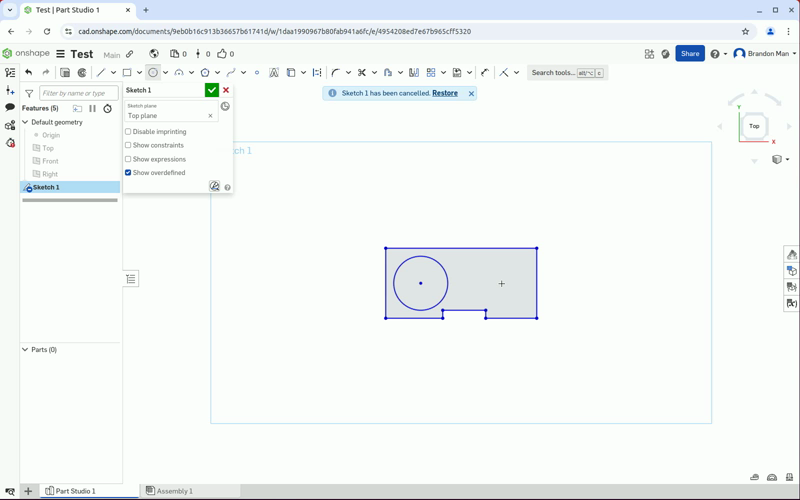
key_up(shift)
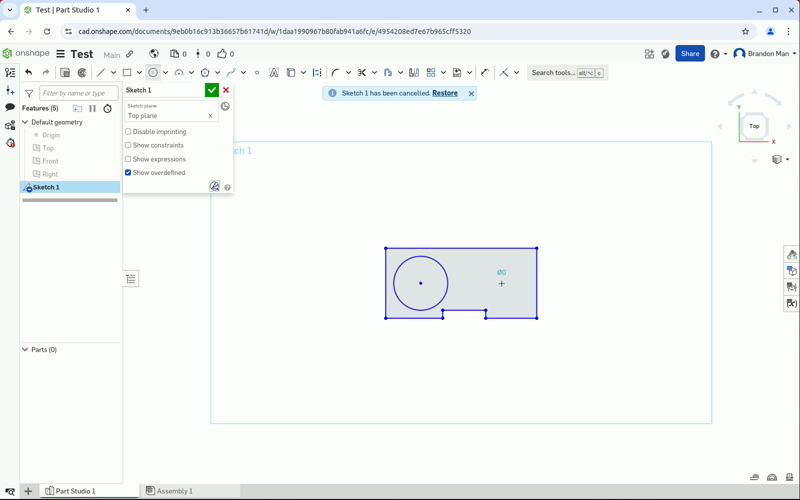
mouse_move(528, 283)
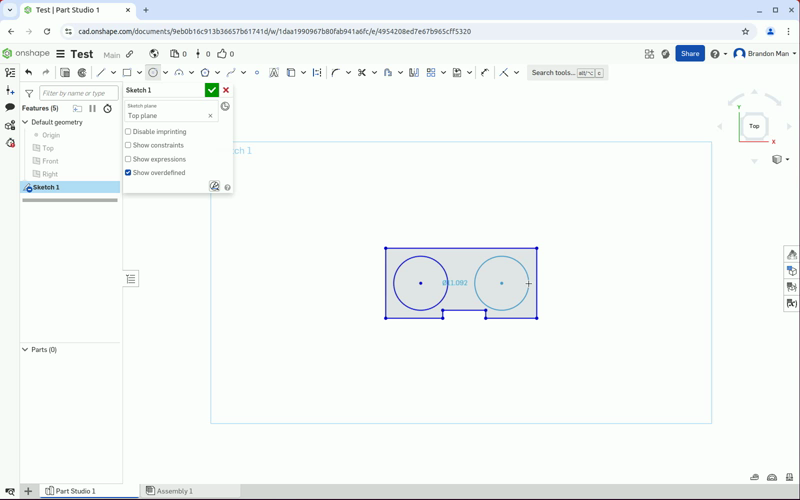
click(528, 283)
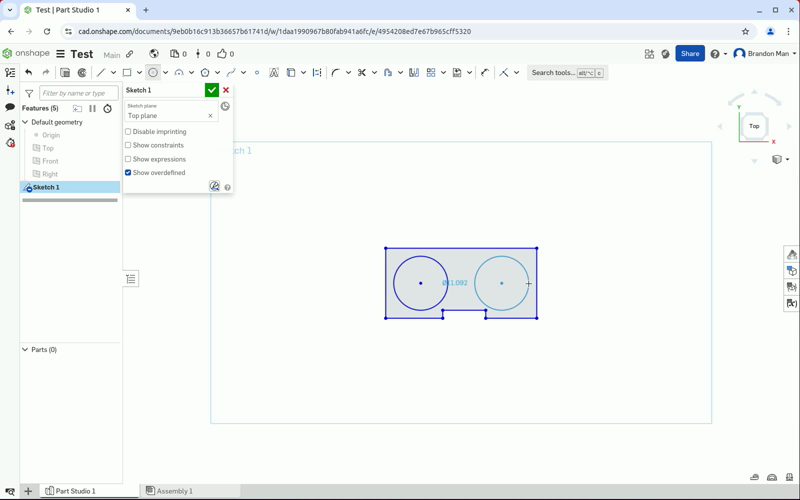
key(esc)
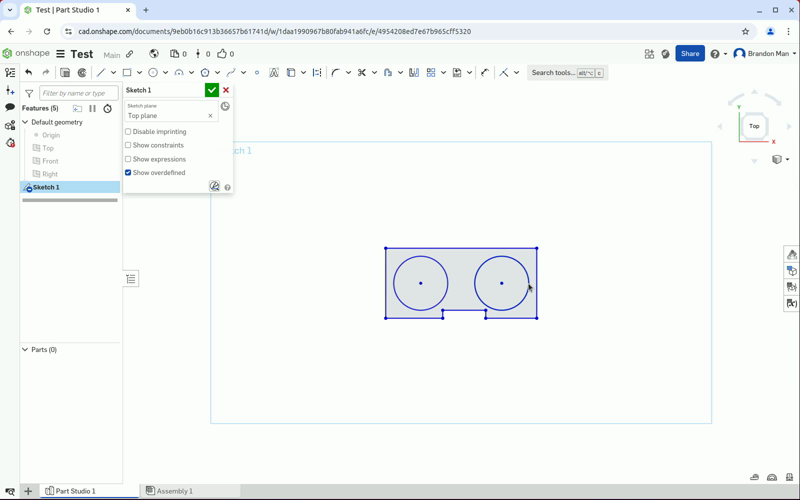
key(c)
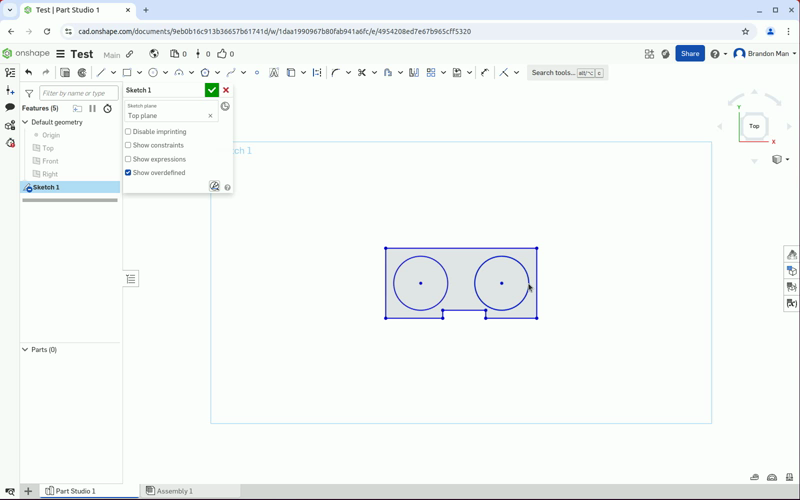
key_down(shift)
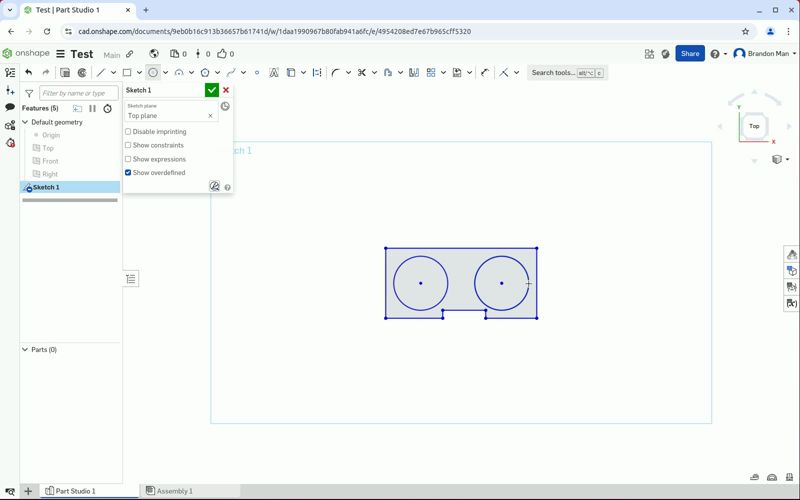
mouse_move(530, 254)
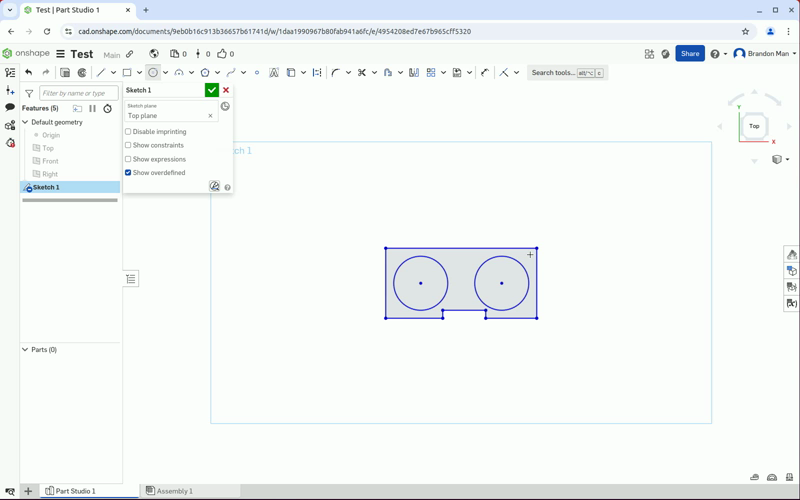
click(530, 254)
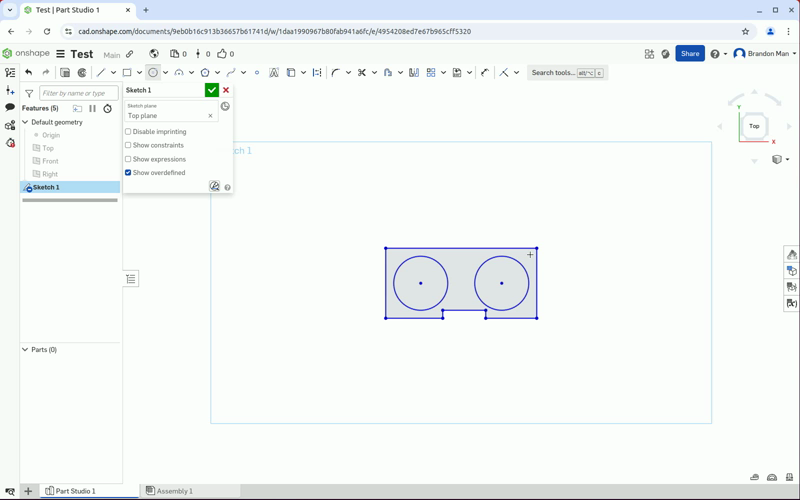
key_up(shift)
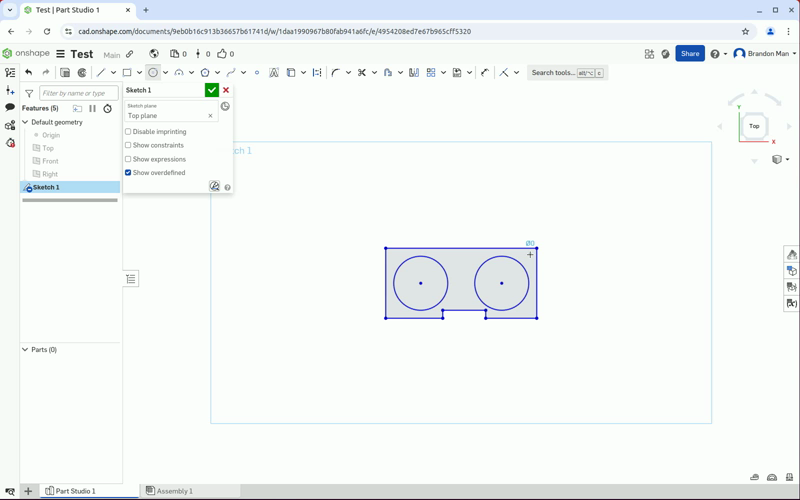
mouse_move(533, 254)
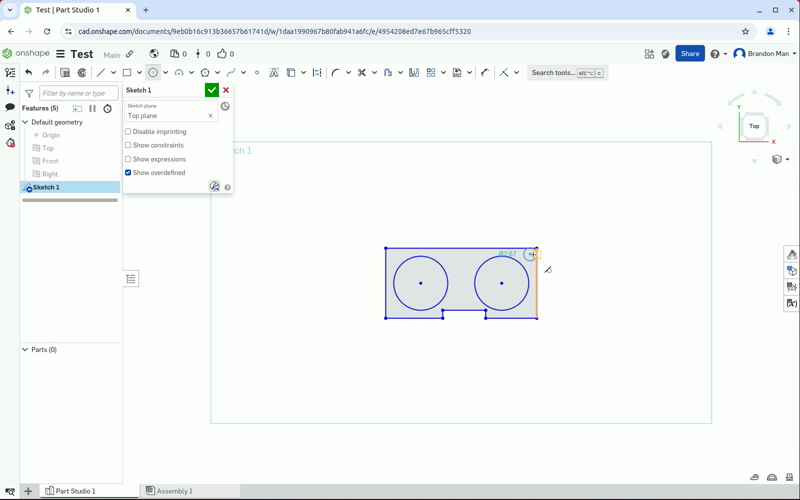
click(533, 254)
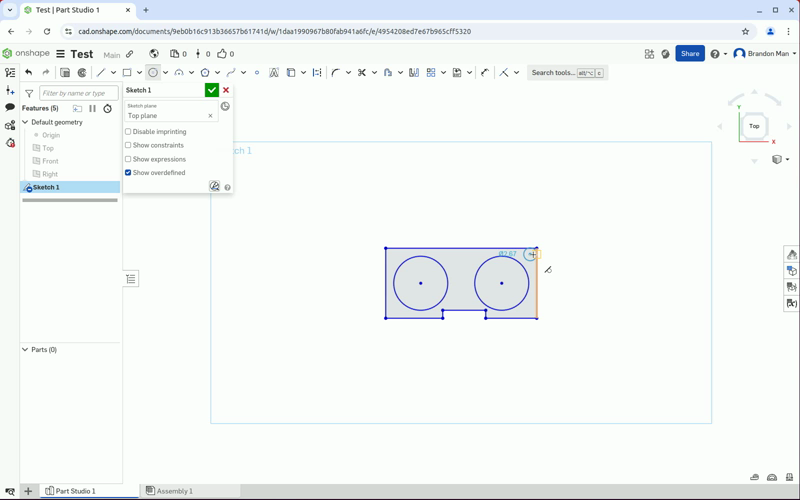
key(esc)
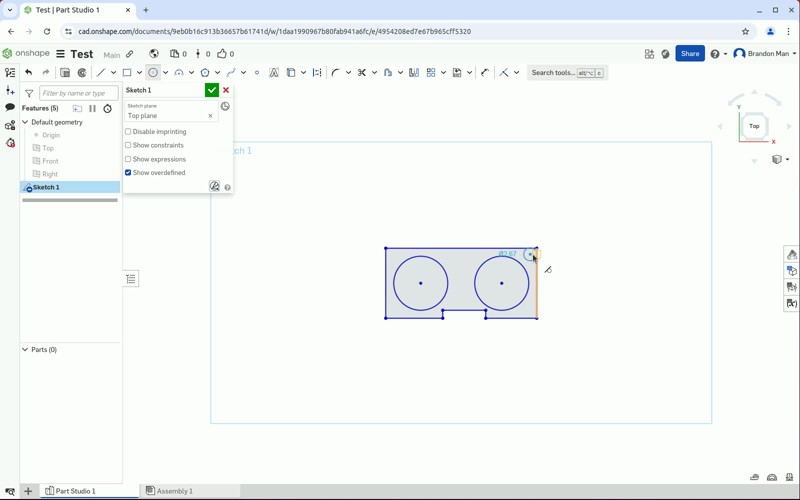
mouse_move(433, 254)
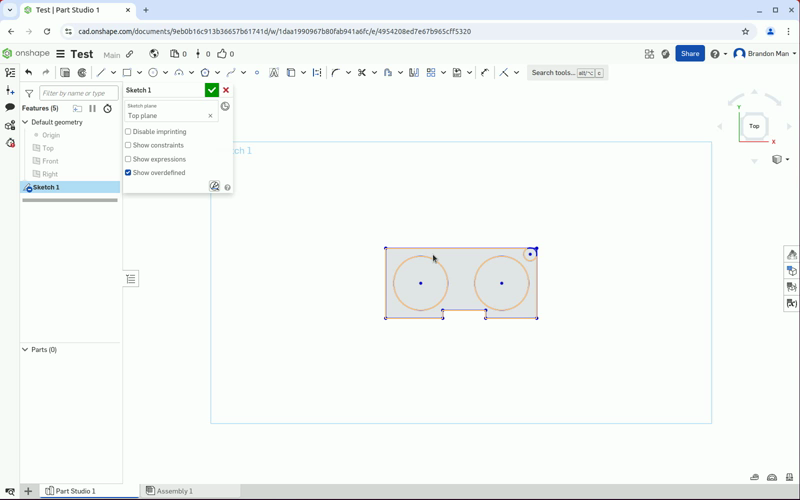
click(433, 254)
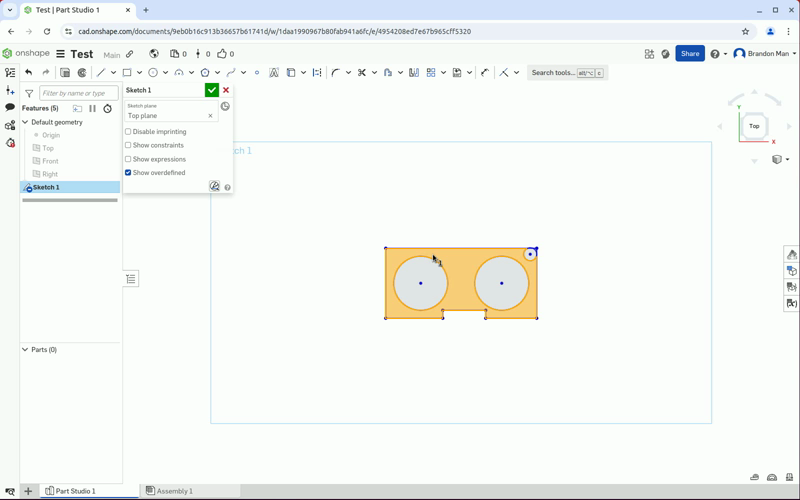
mouse_move(73, 352)
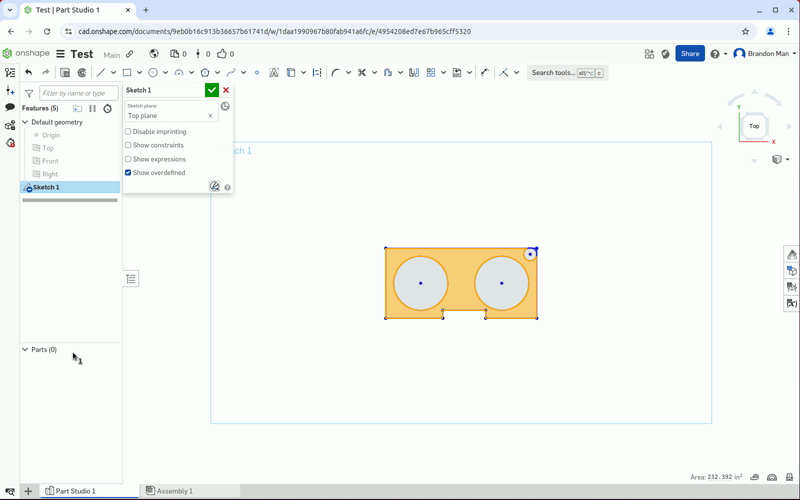
key(shift+y)
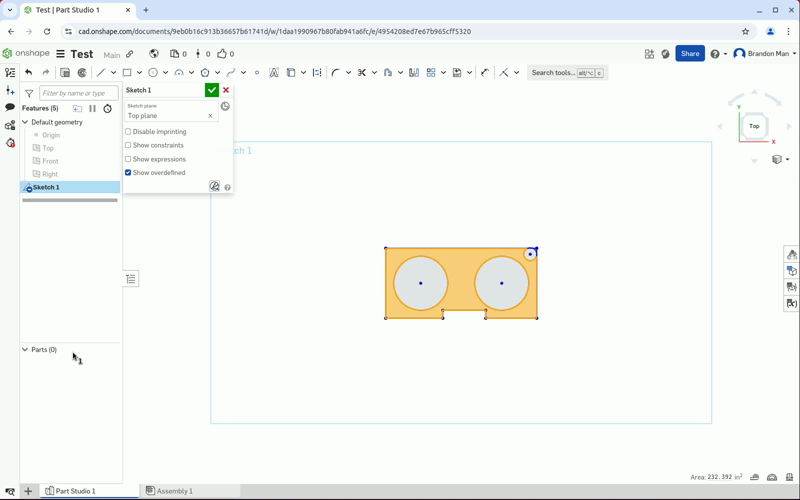
key(shift+e)
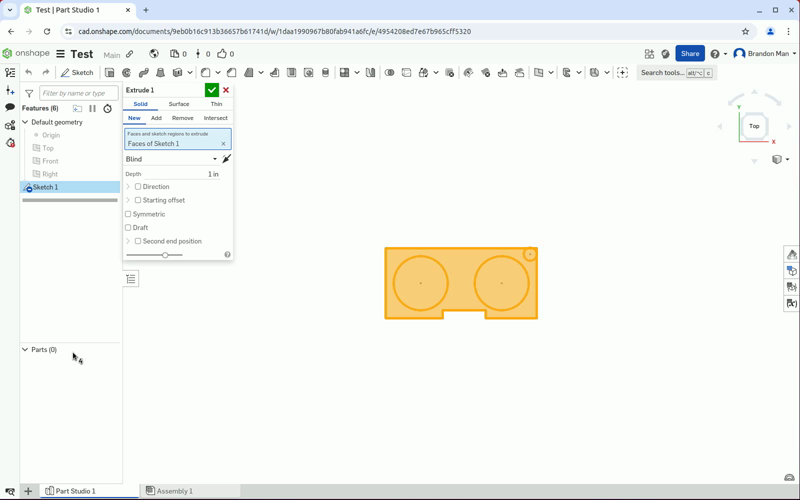
mouse_move(143, 106)
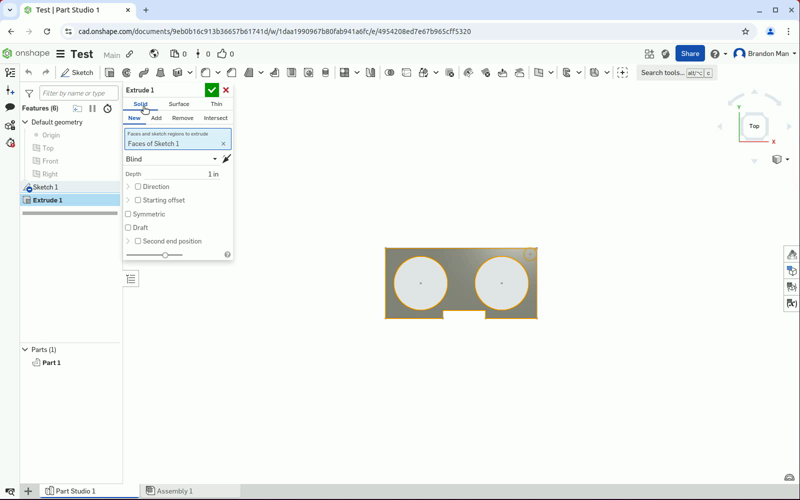
click(143, 106)
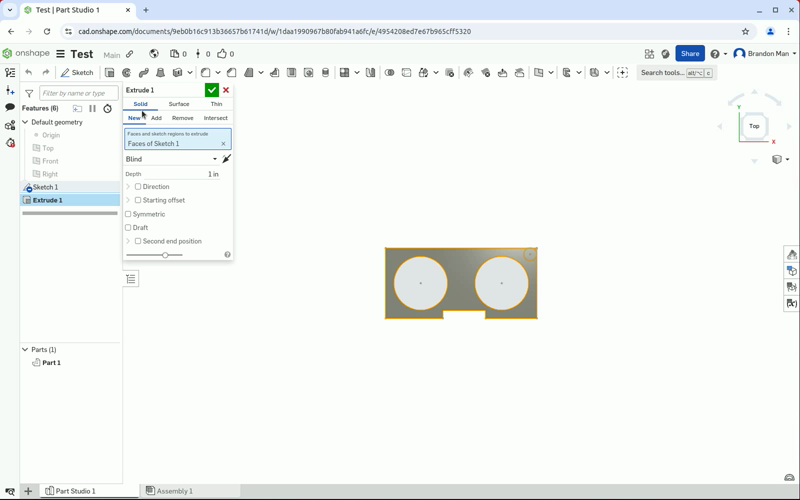
mouse_move(137, 120)
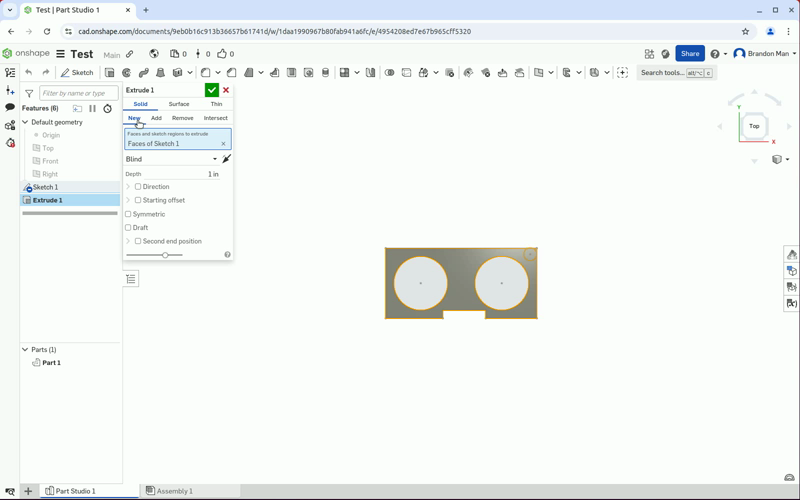
click(137, 120)
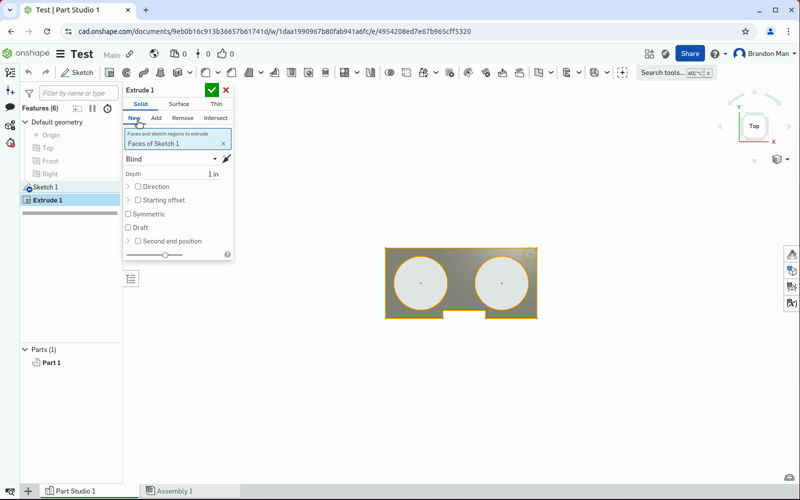
key(tab, 4)
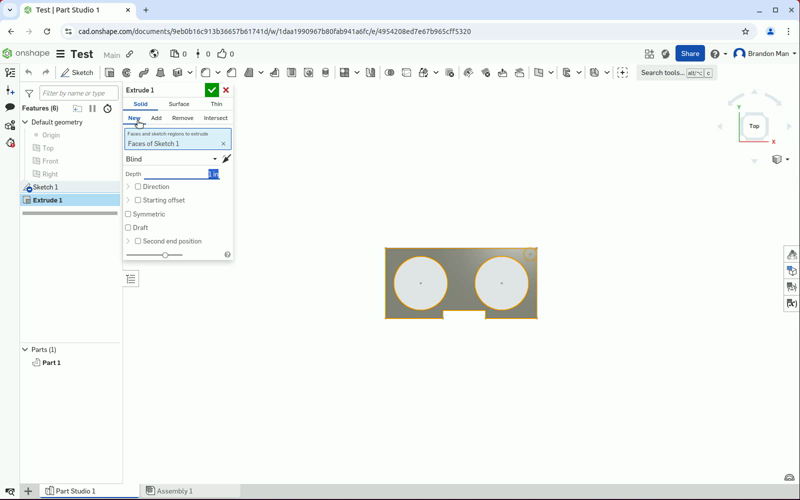
text(-2.166)
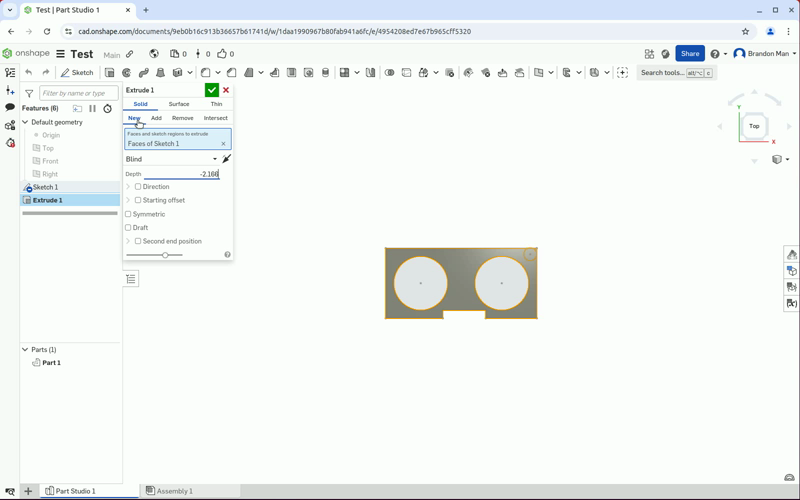
key(enter)
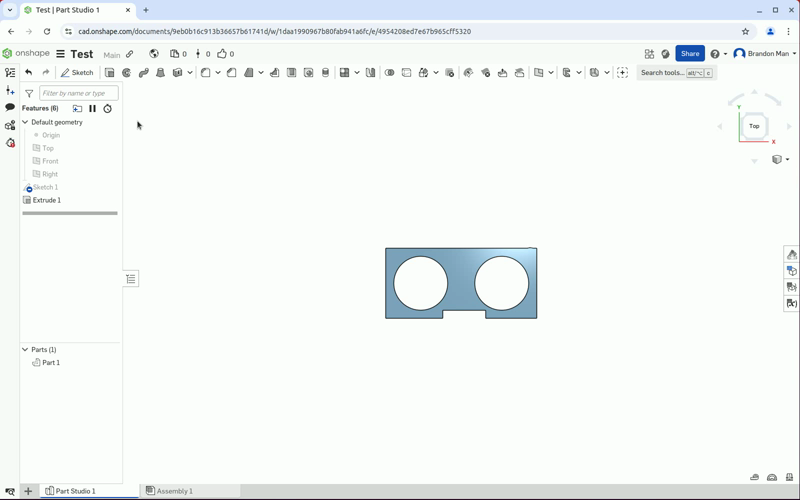
key(shift+h)
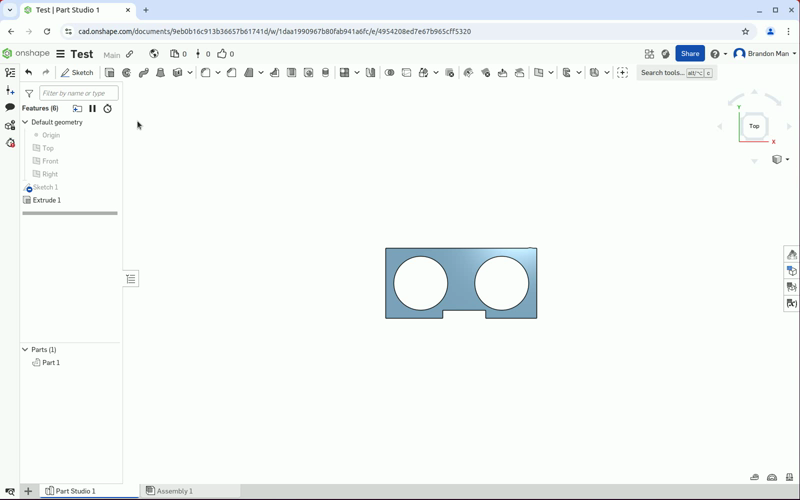
key(shift+h)
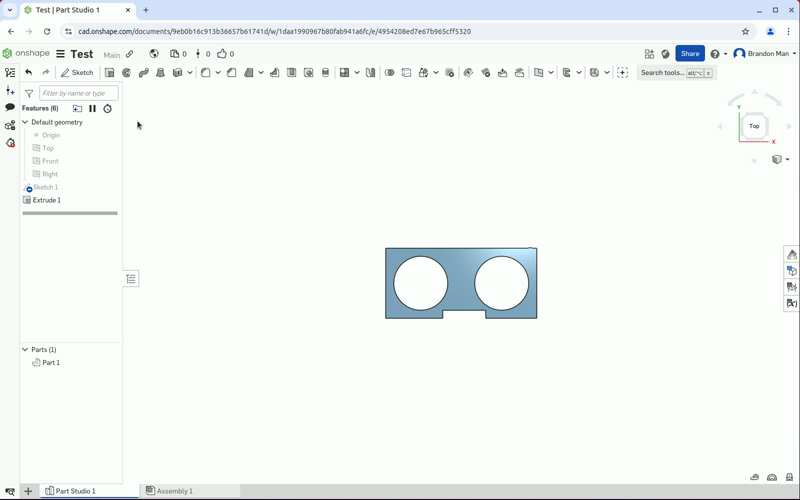
mouse_move(73, 189)
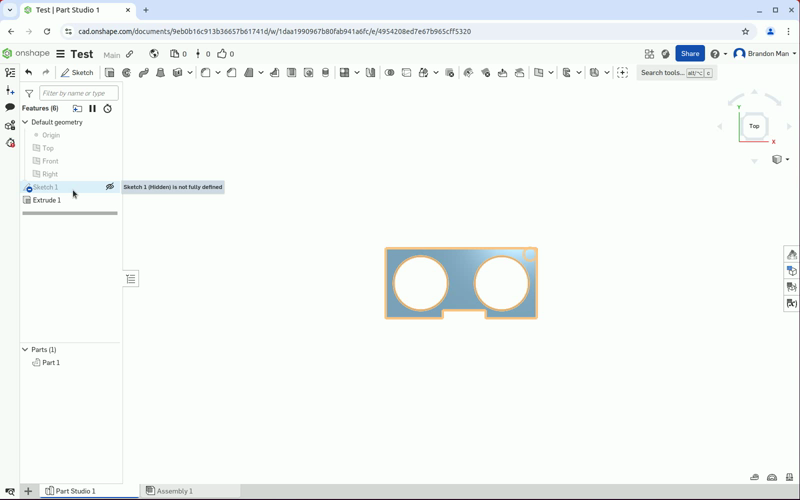
click(73, 189)
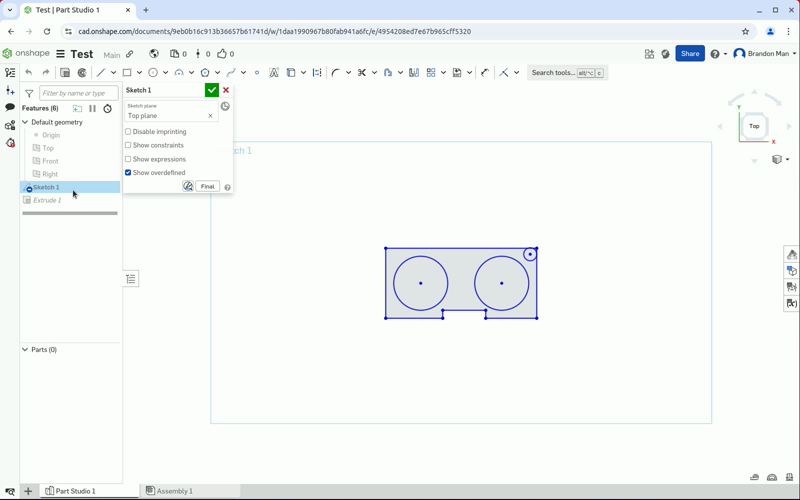
mouse_move(229, 92)
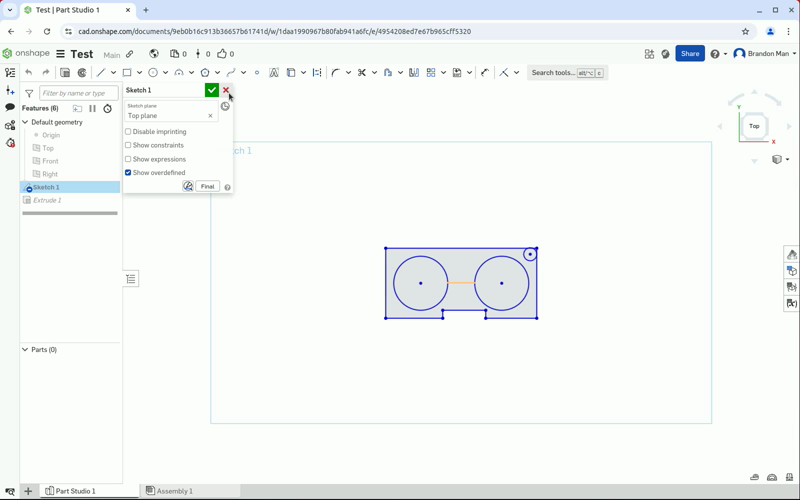
click(229, 92)
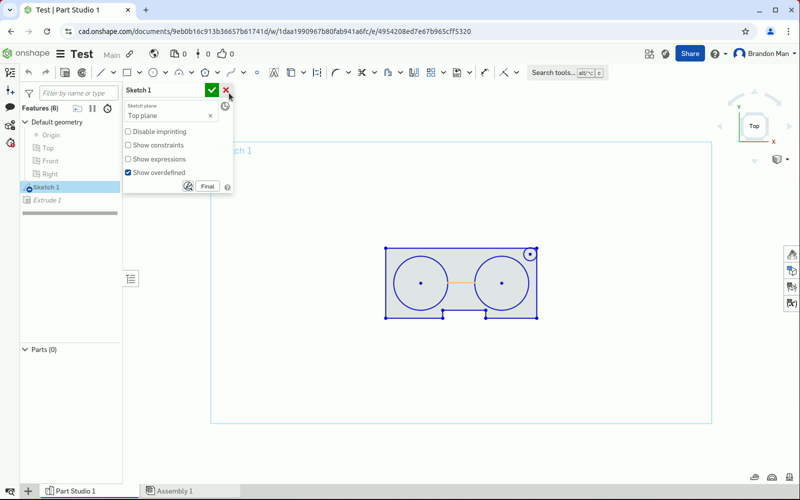
key(shift+s)
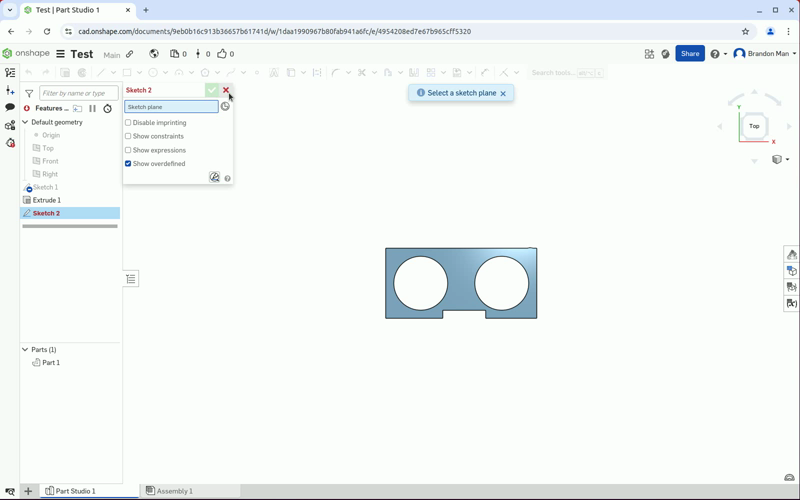
mouse_move(73, 150)
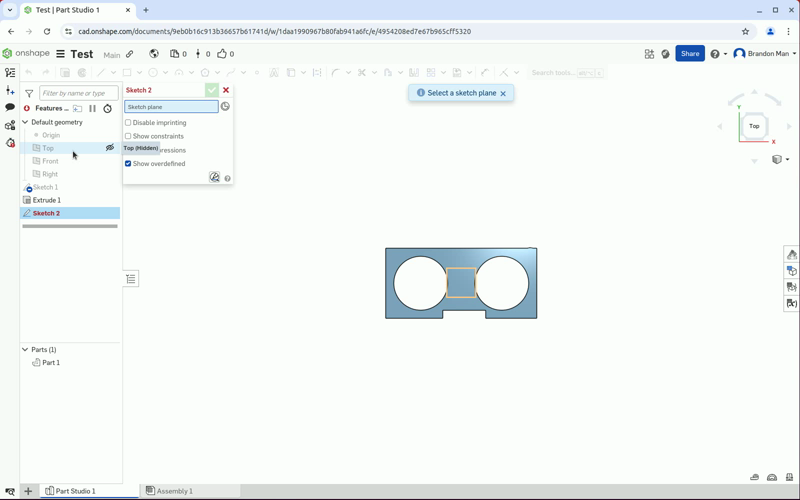
click(73, 150)
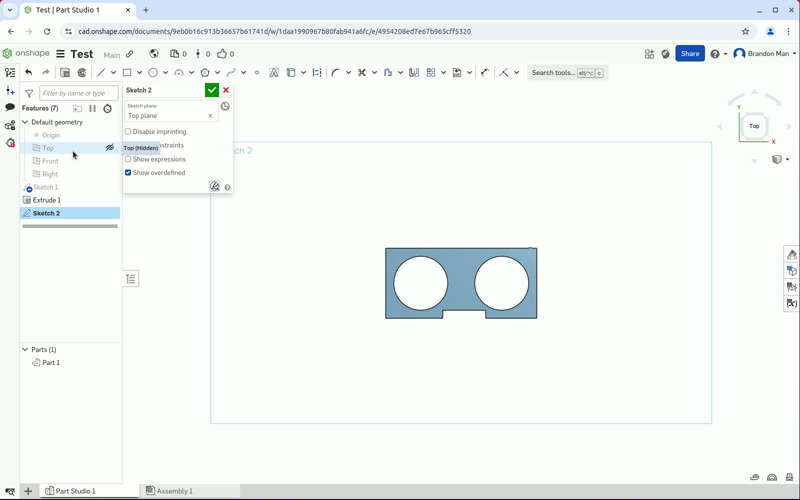
mouse_move(73, 352)
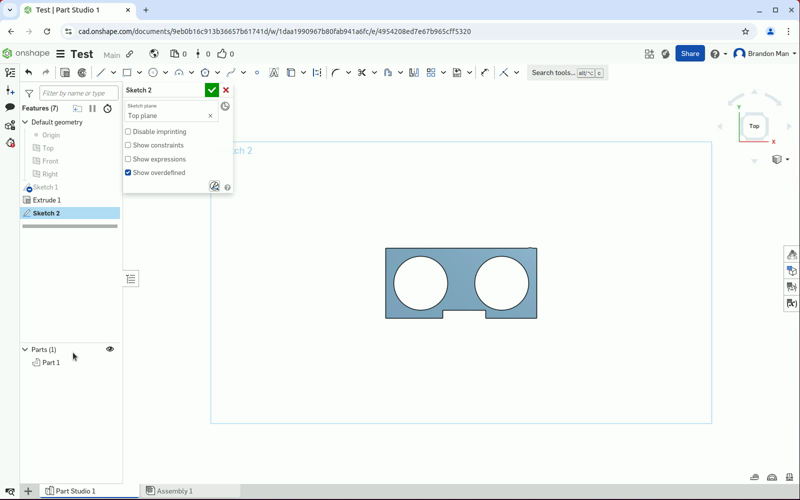
key(y)
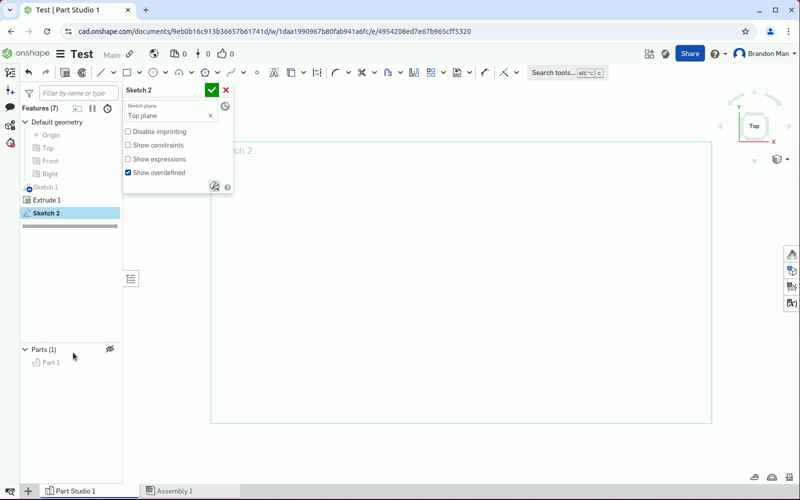
key(c)
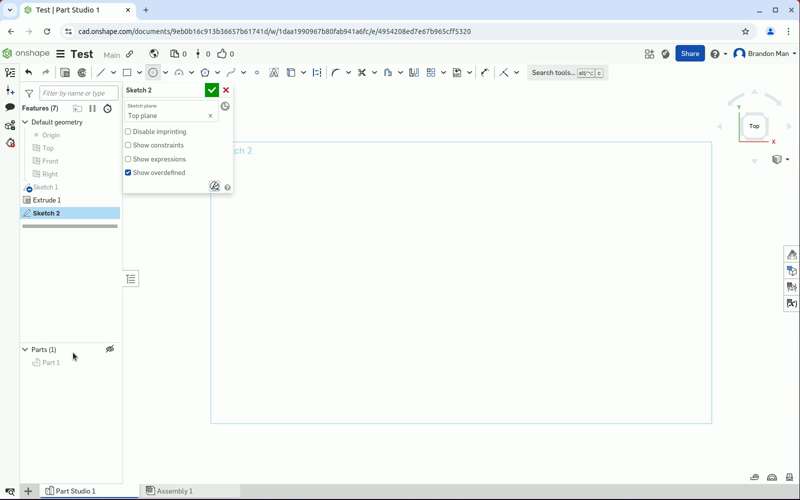
key_down(shift)
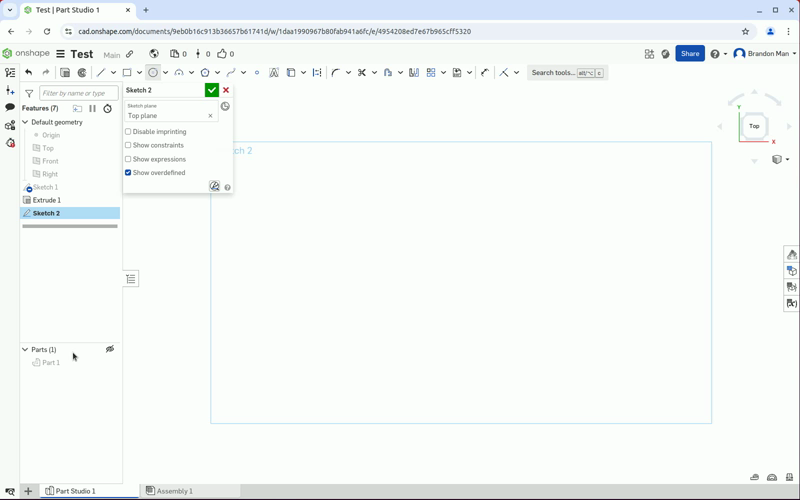
mouse_move(420, 282)
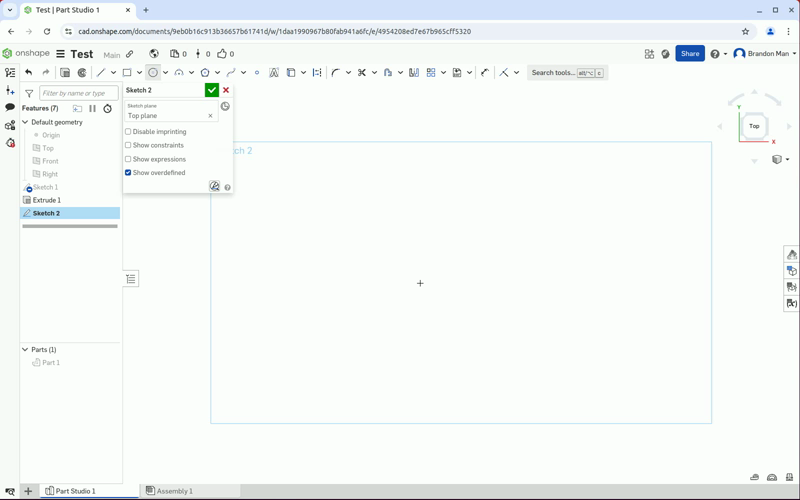
click(420, 282)
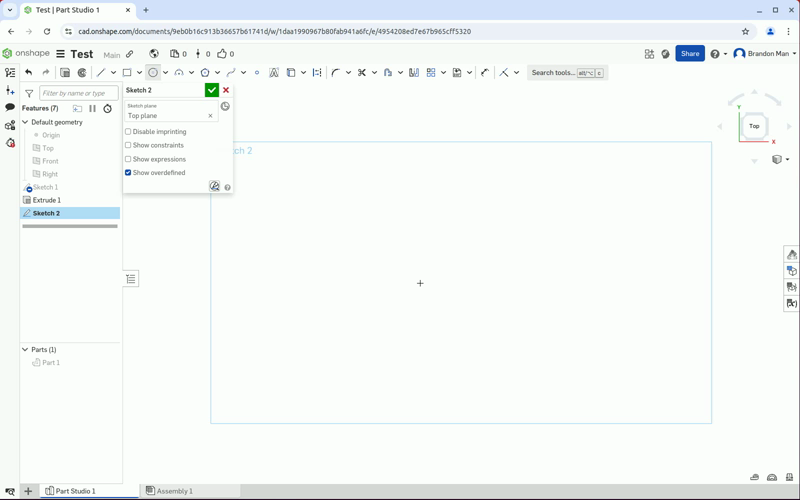
key_up(shift)
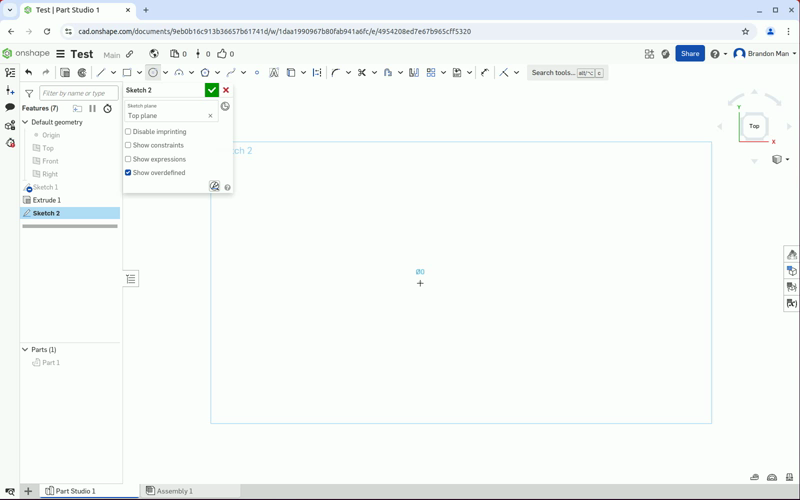
mouse_move(447, 282)
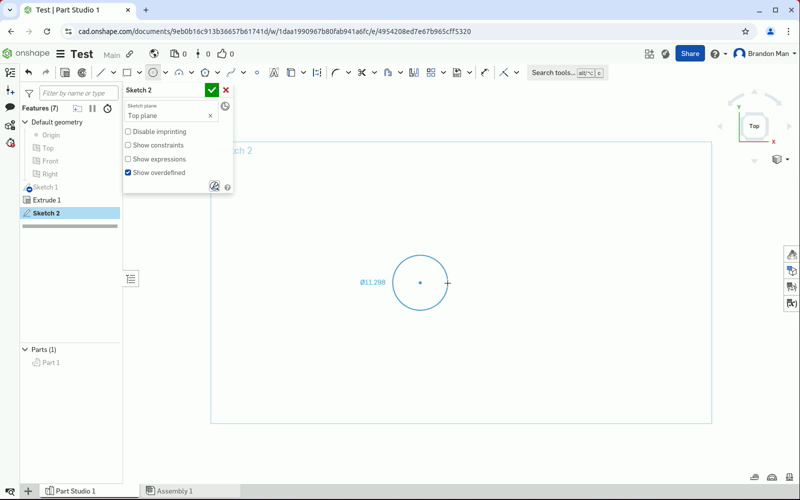
click(447, 282)
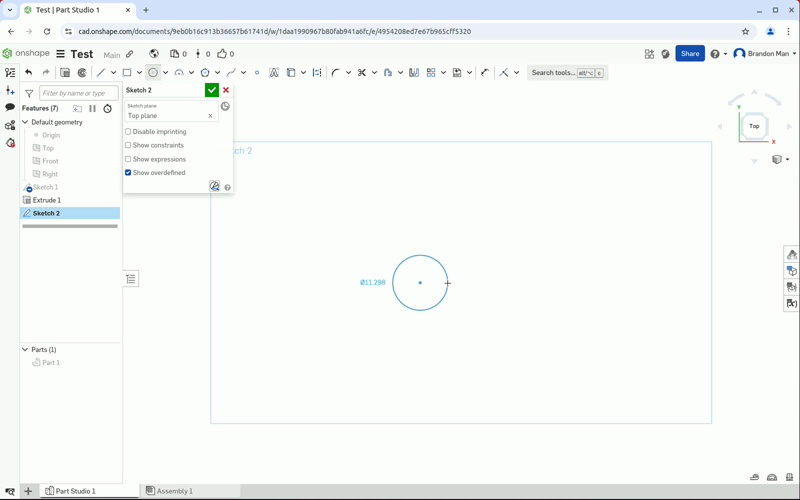
key(esc)
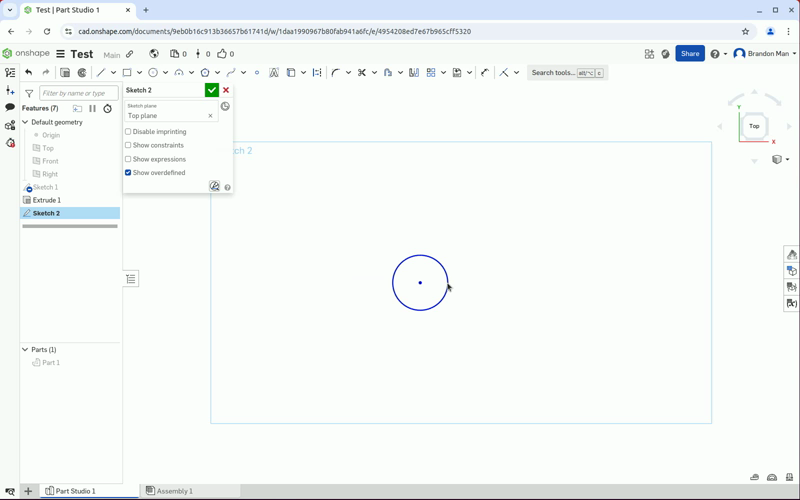
mouse_move(405, 284)
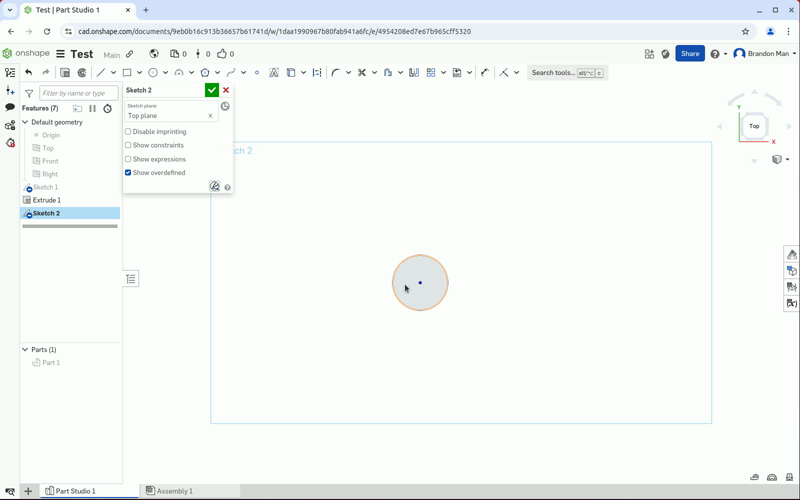
click(405, 284)
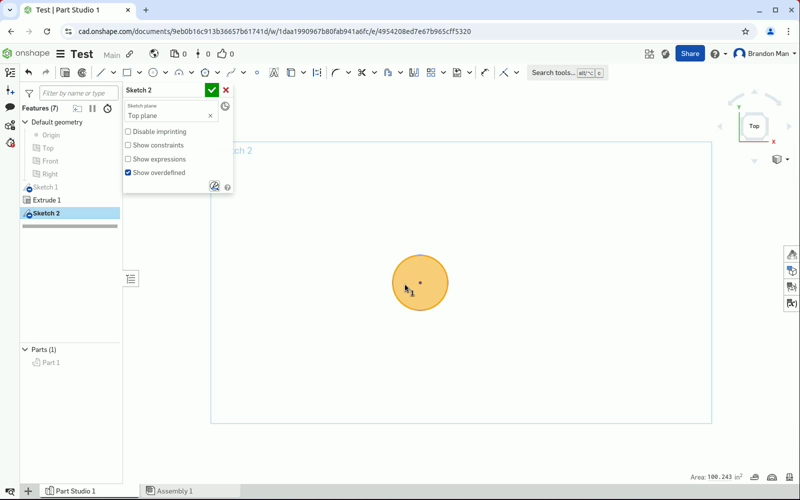
mouse_move(73, 352)
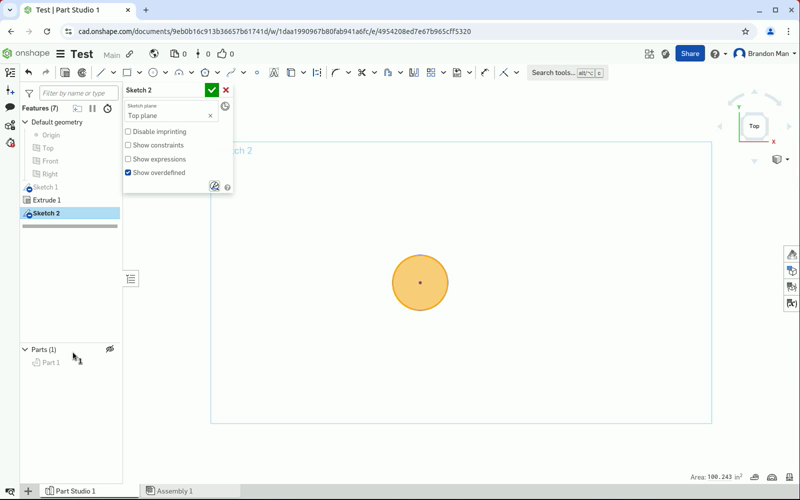
key(shift+y)
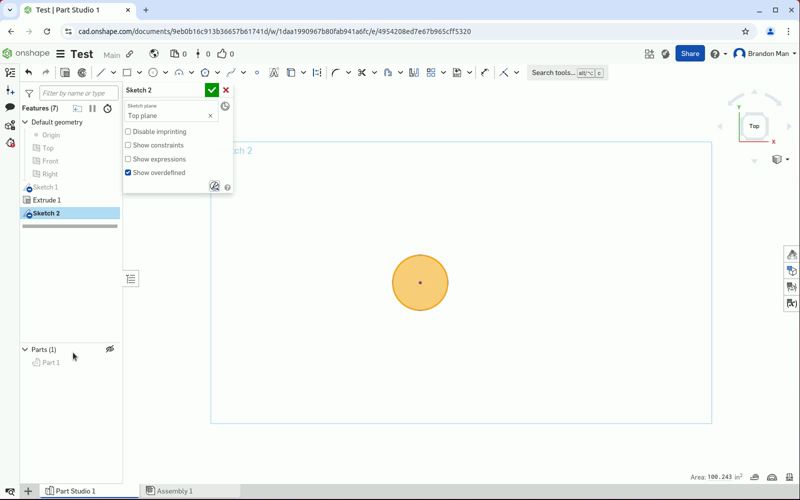
key(shift+e)
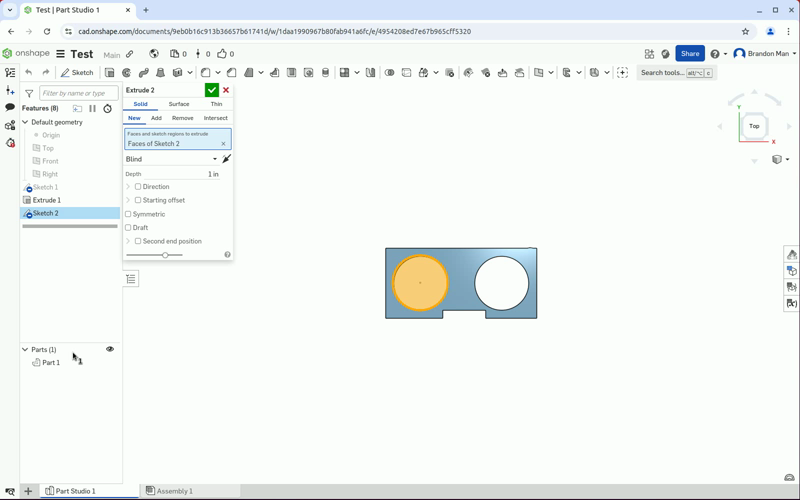
mouse_move(143, 106)
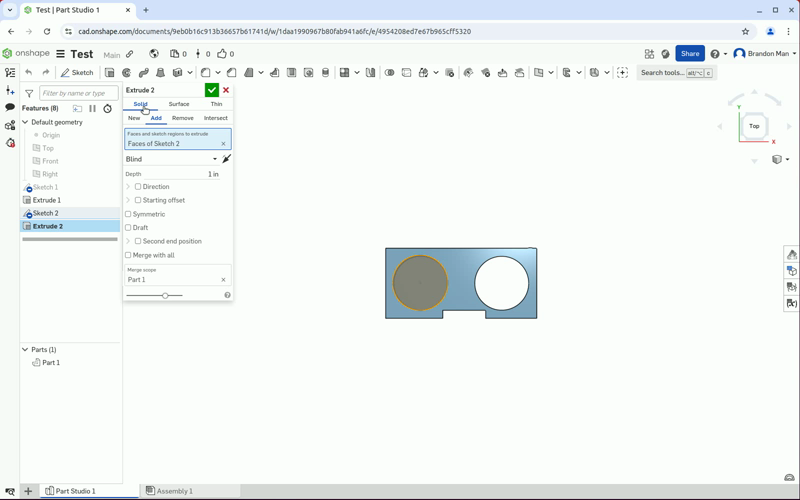
click(143, 106)
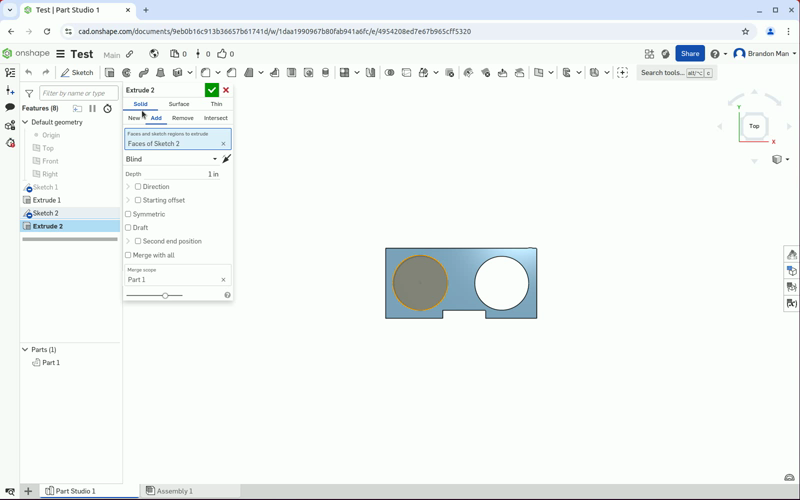
mouse_move(137, 120)
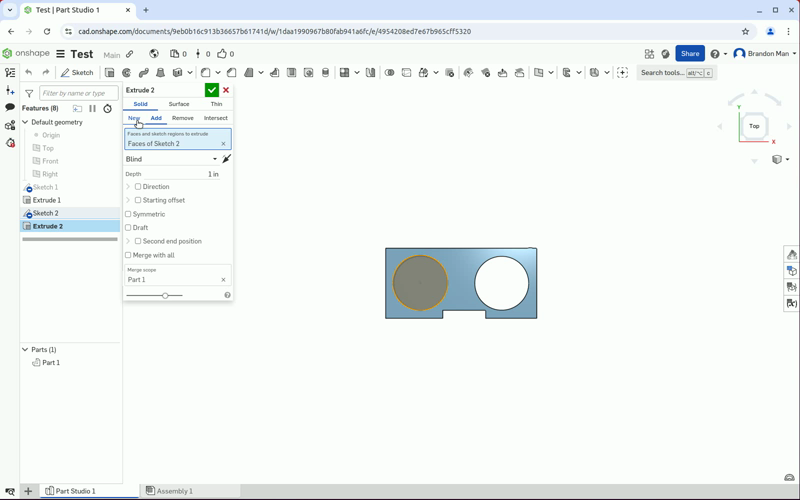
click(137, 120)
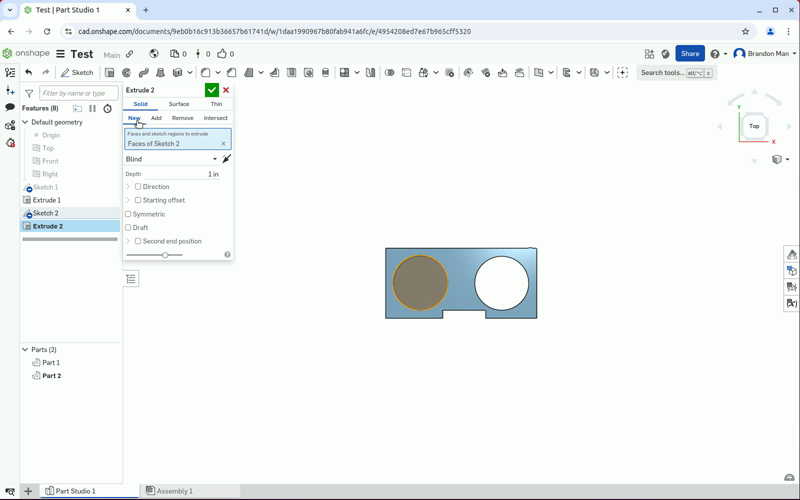
key(tab, 4)
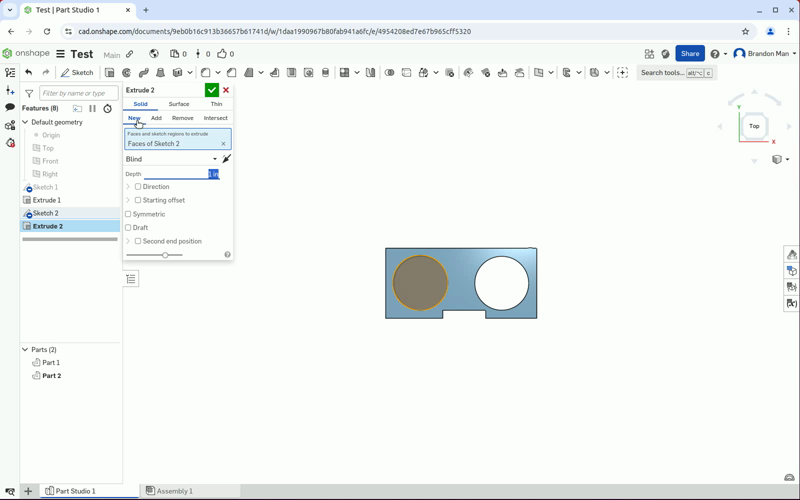
text(-2.166)
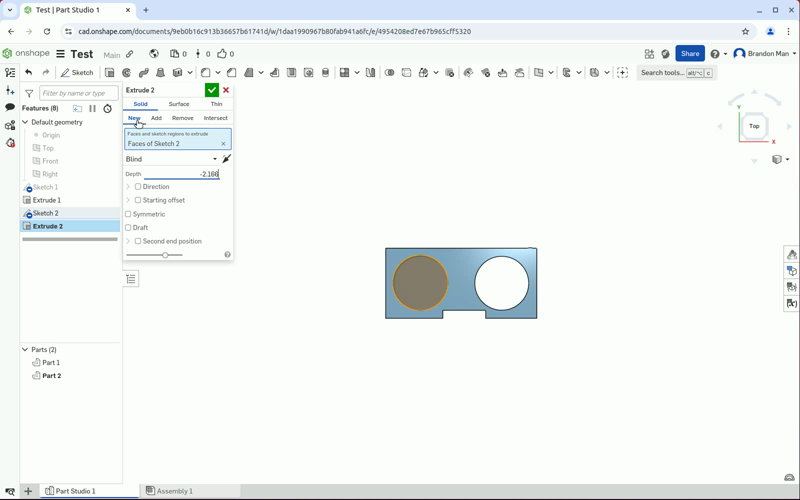
key(enter)
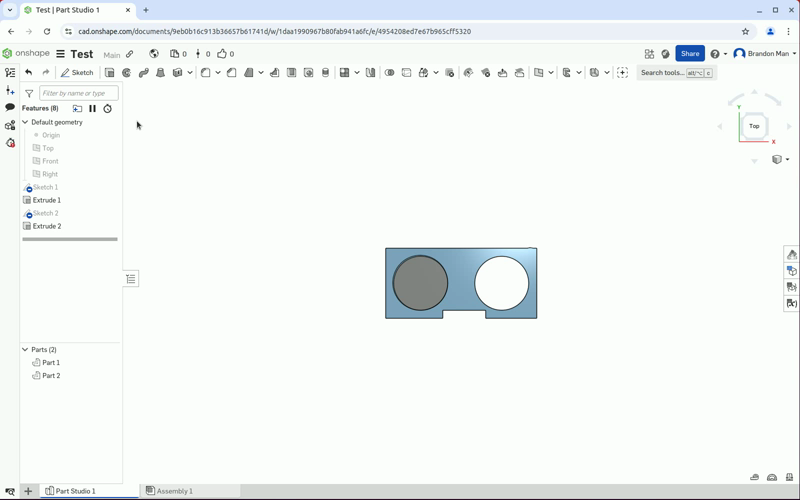
key(shift+h)
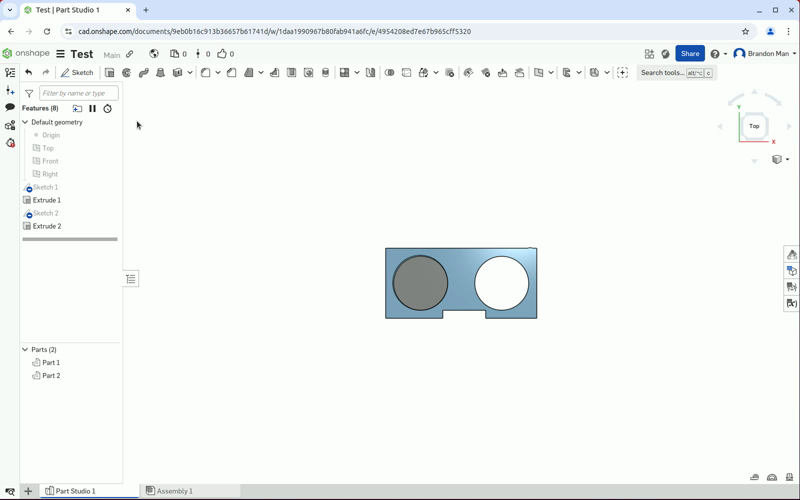
key(shift+h)
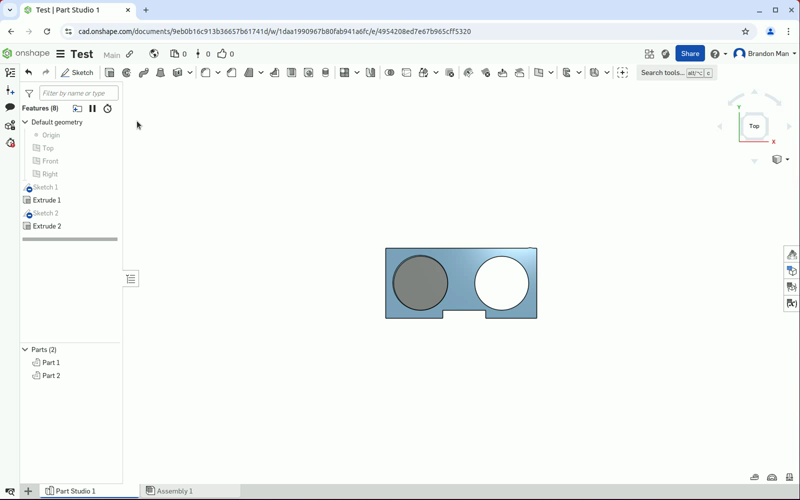
mouse_move(73, 189)
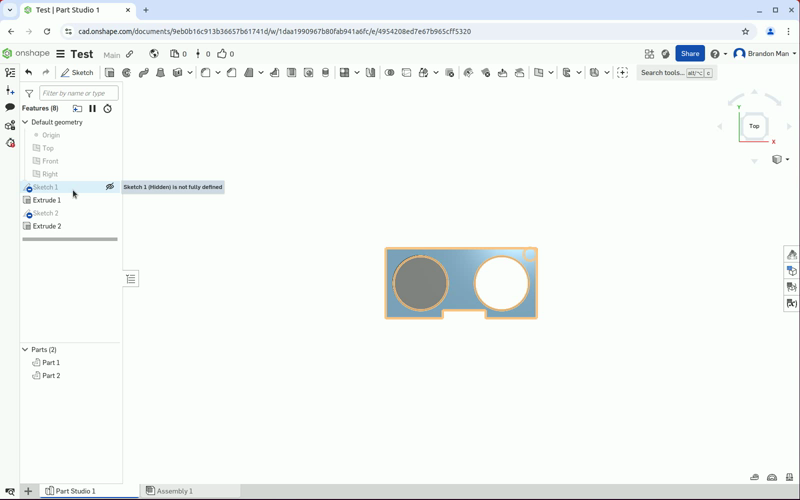
click(73, 189)
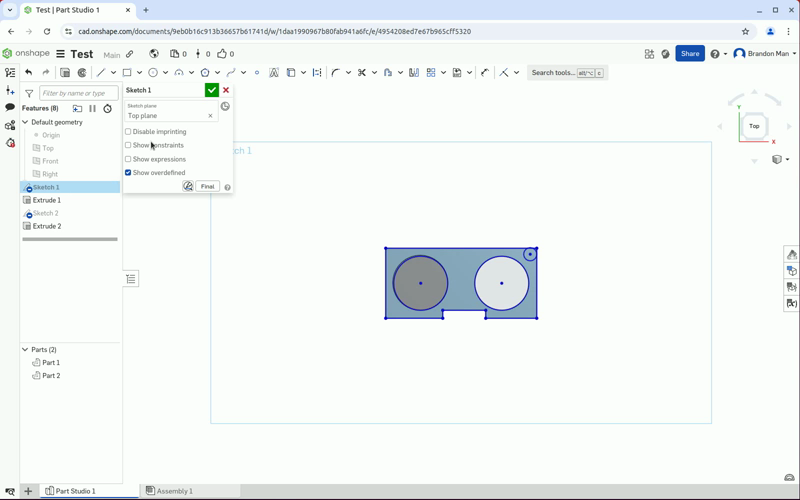
mouse_move(229, 92)
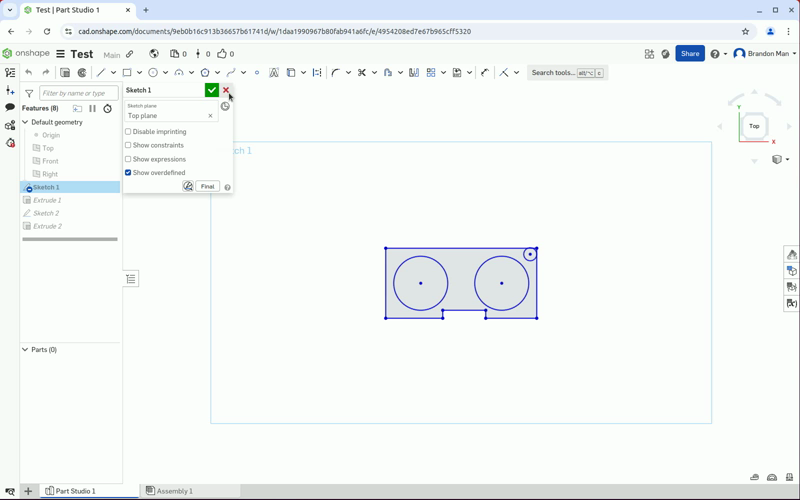
click(229, 92)
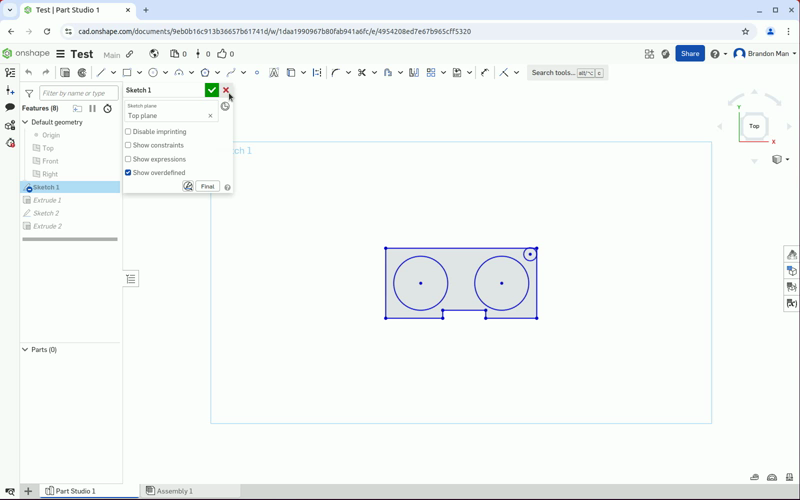
key(shift+s)
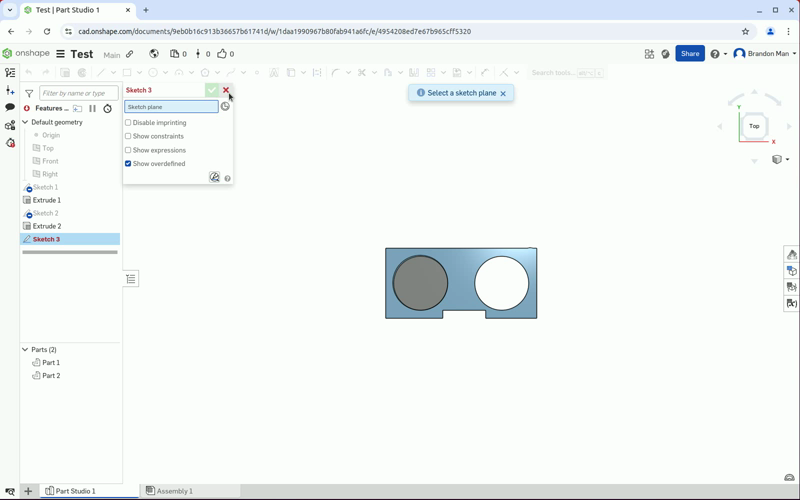
mouse_move(73, 150)
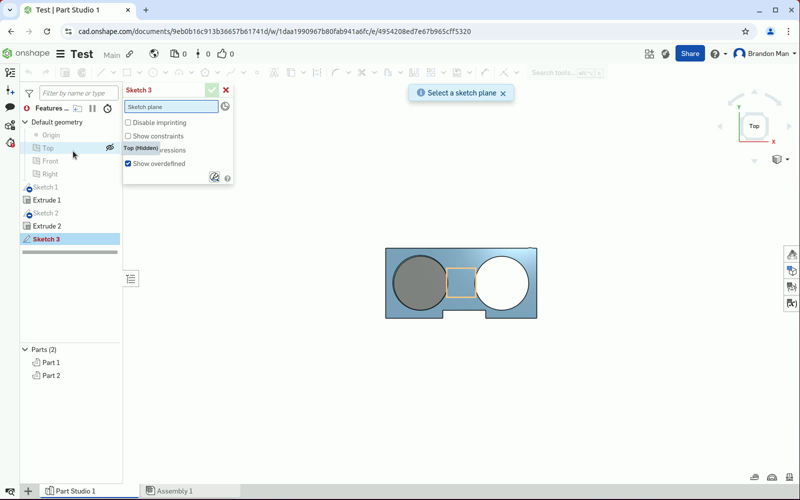
click(73, 150)
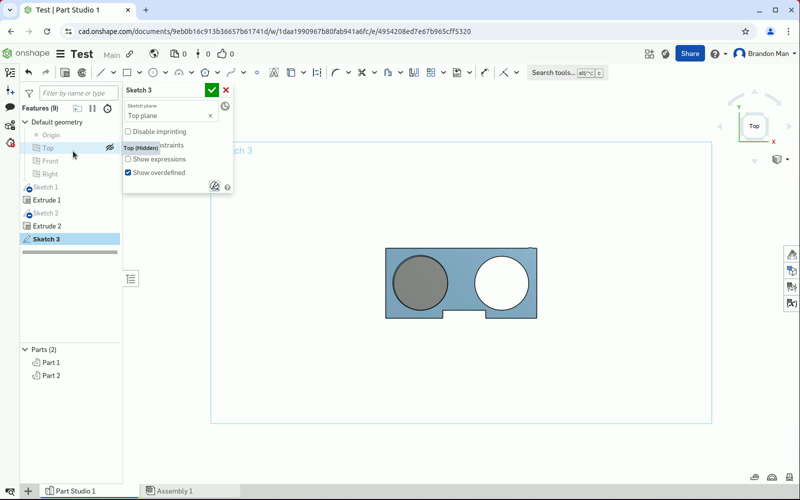
mouse_move(73, 352)
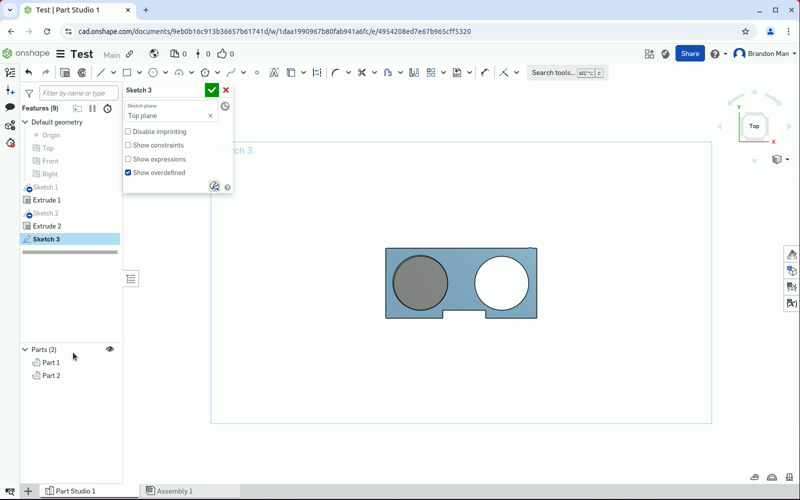
key(y)
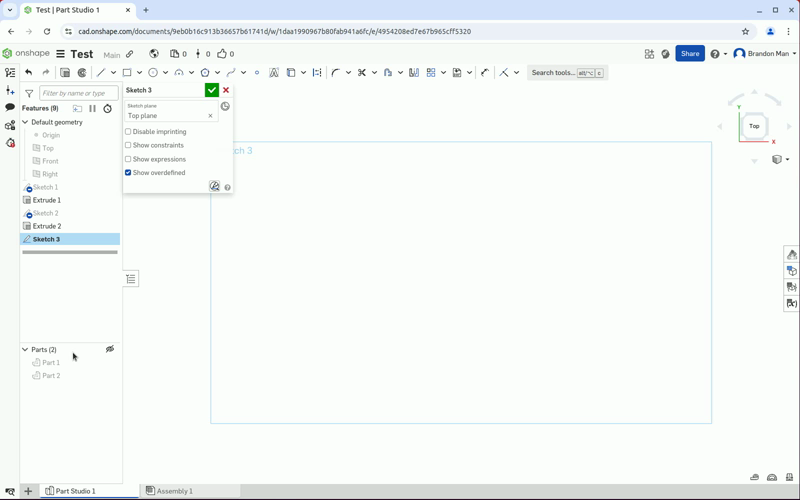
key(c)
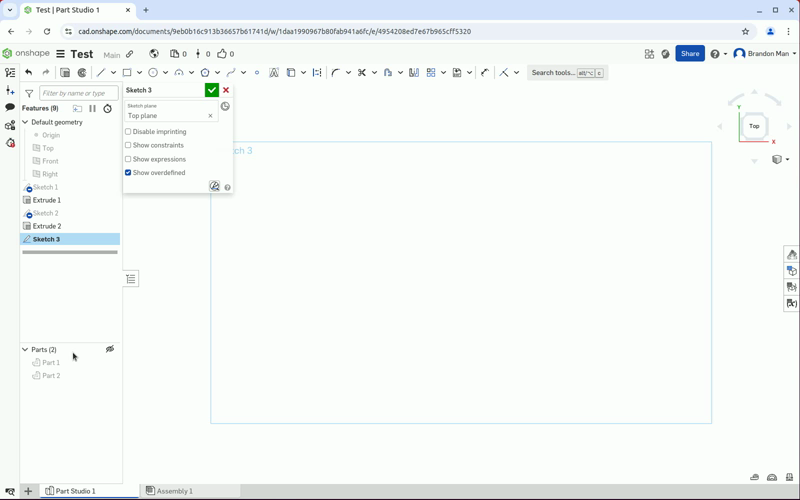
key_down(shift)
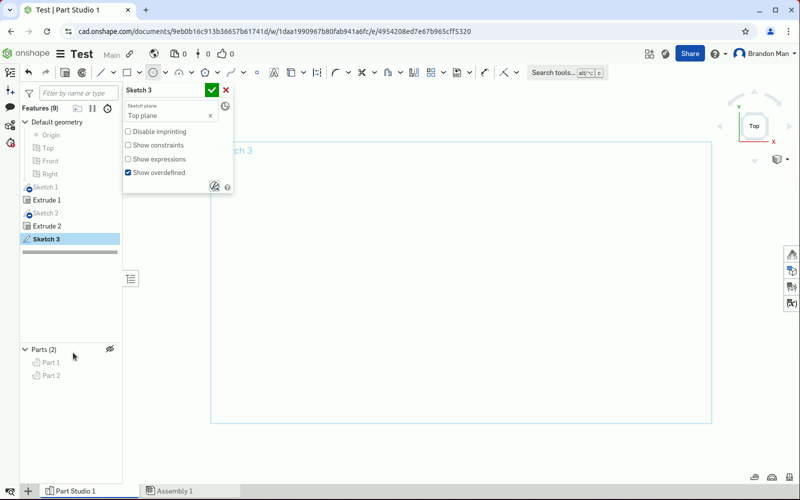
mouse_move(502, 282)
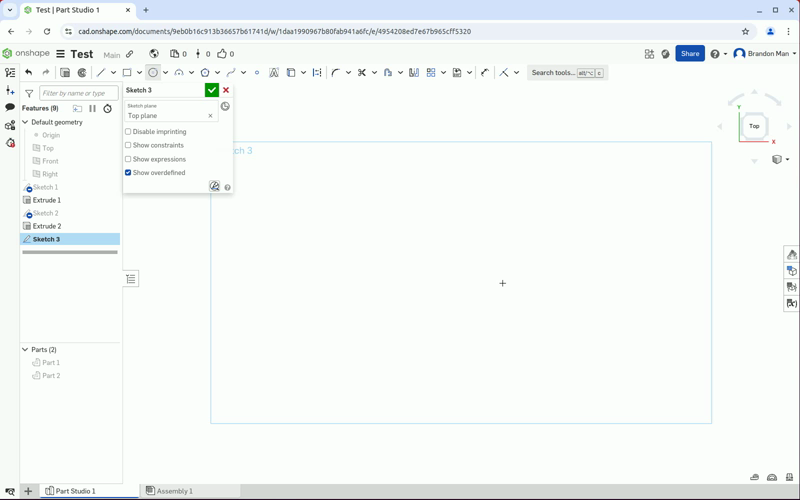
click(502, 282)
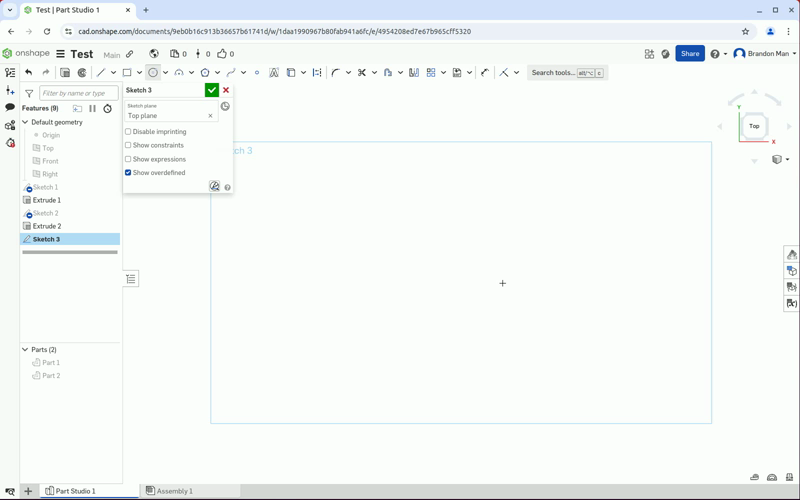
key_up(shift)
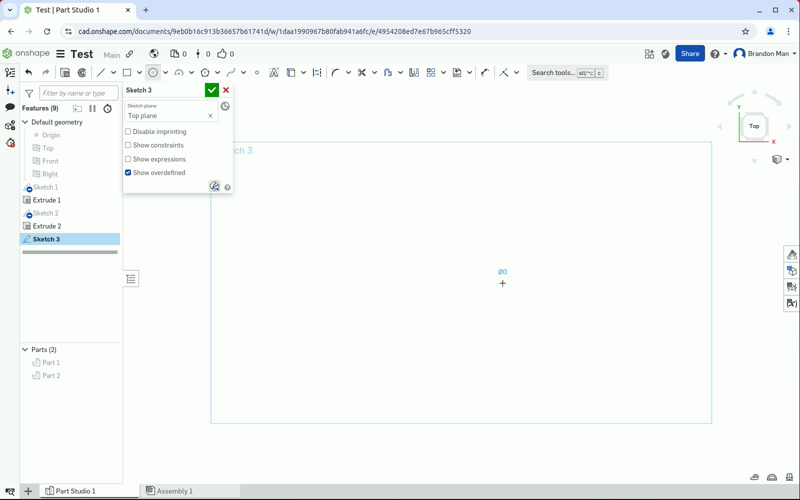
mouse_move(530, 282)
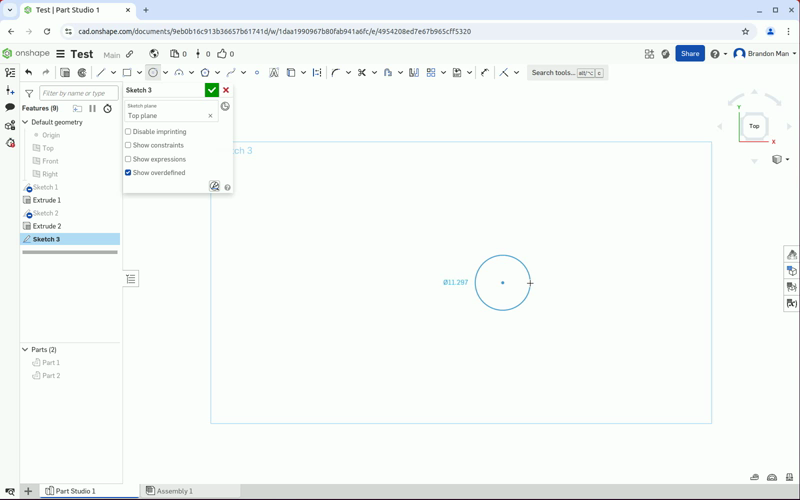
click(530, 282)
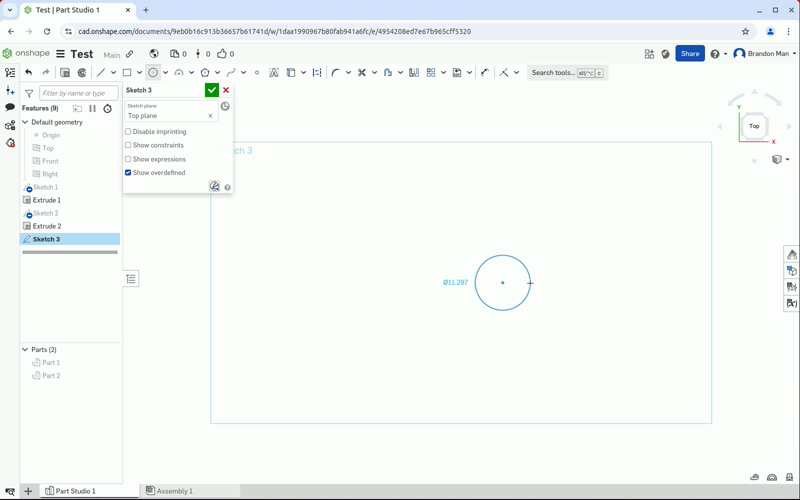
key(esc)
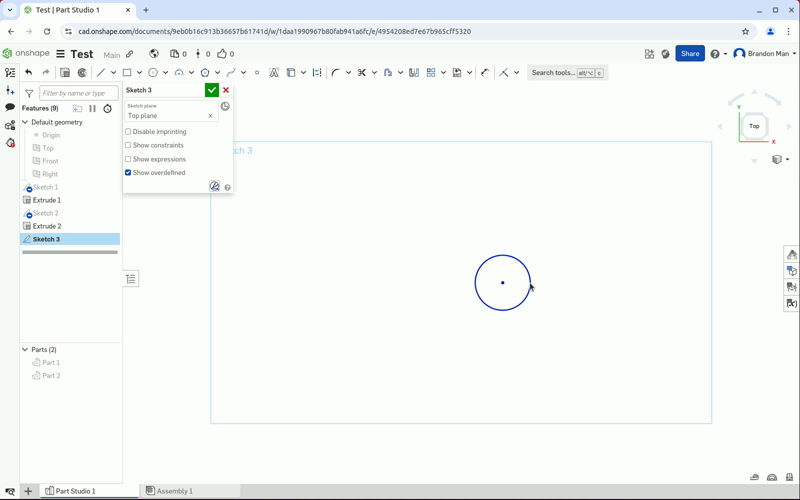
mouse_move(520, 288)
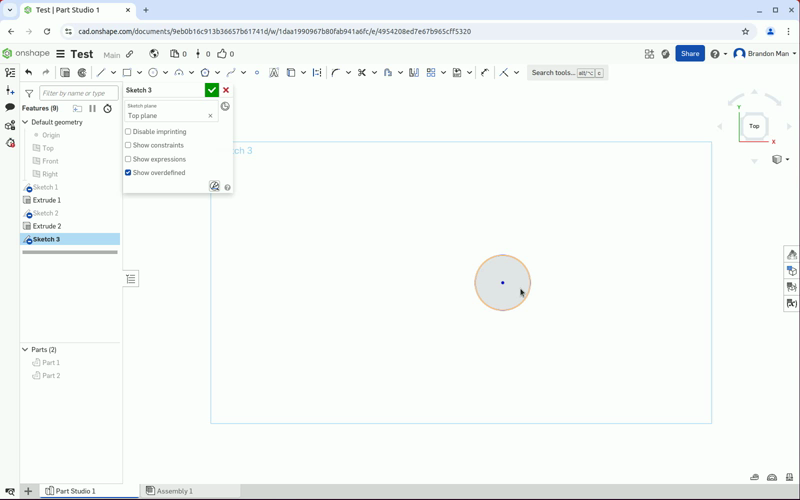
click(520, 288)
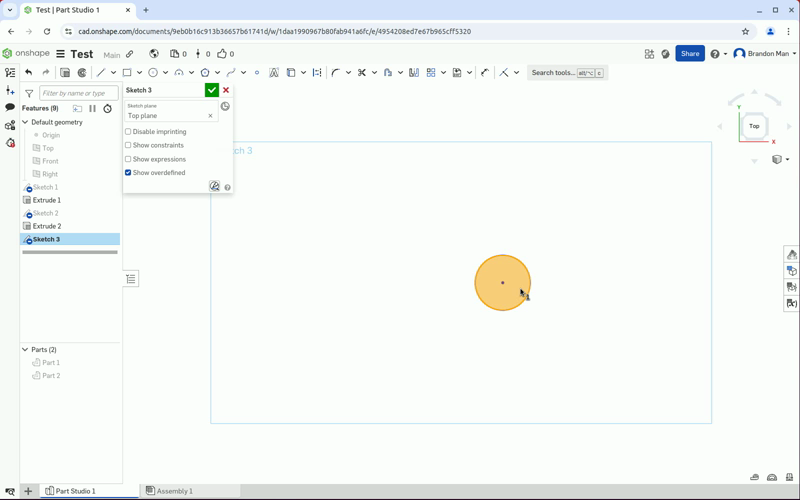
mouse_move(73, 352)
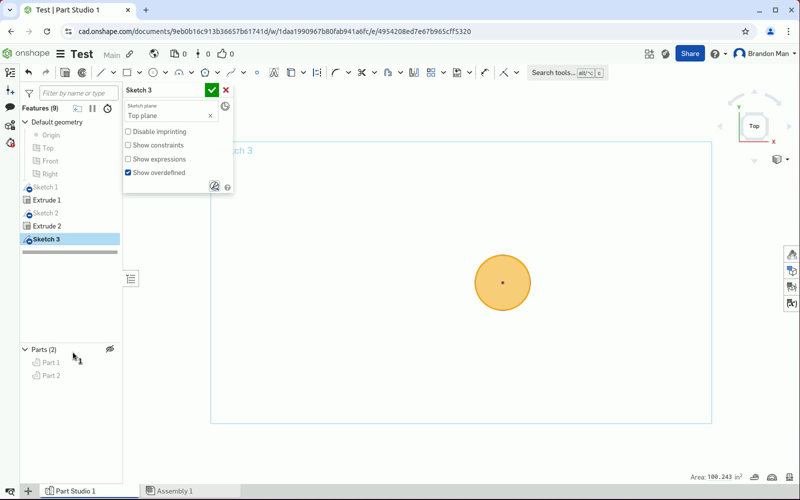
key(shift+y)
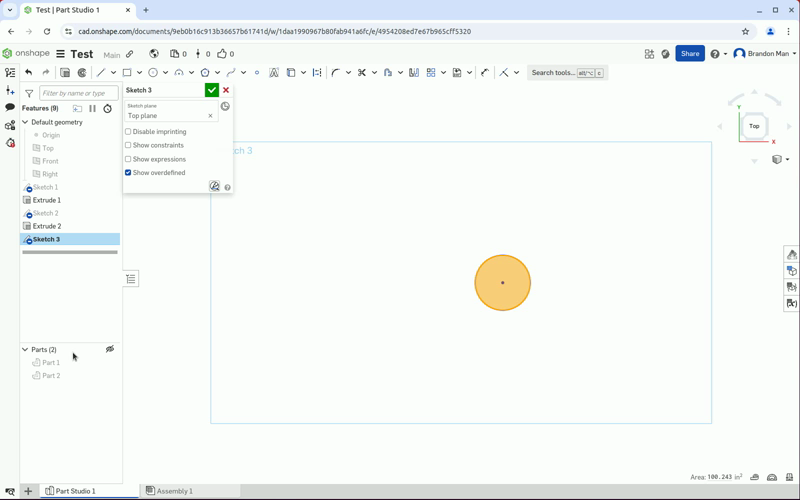
key(shift+e)
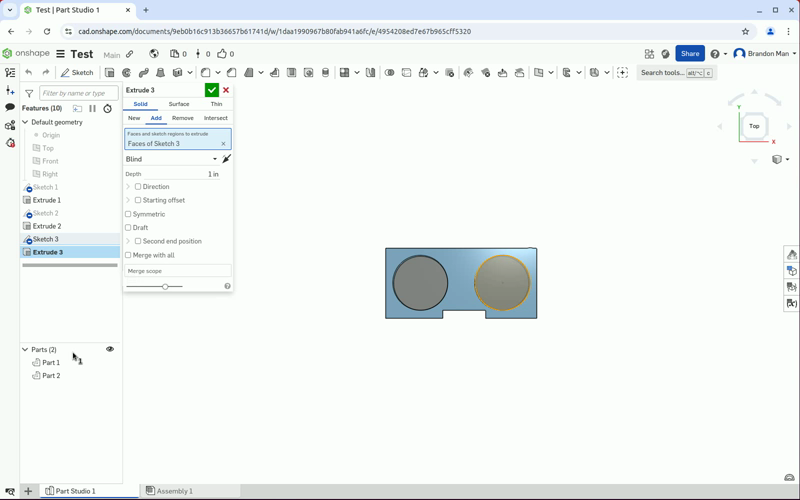
mouse_move(143, 106)
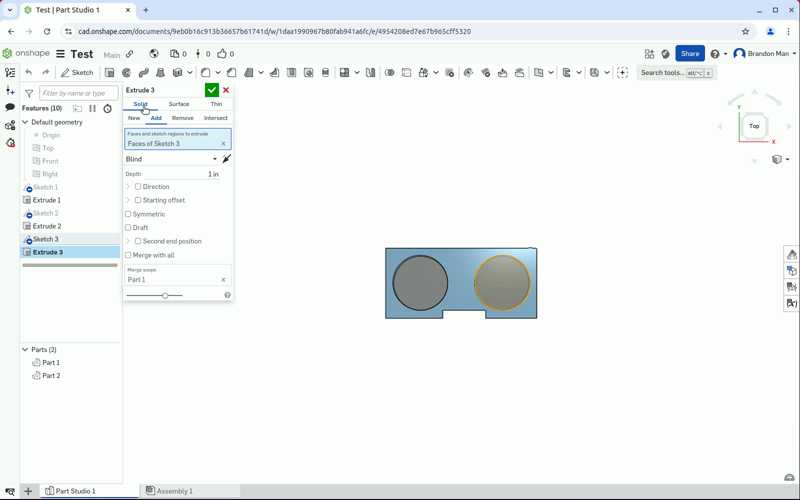
click(143, 106)
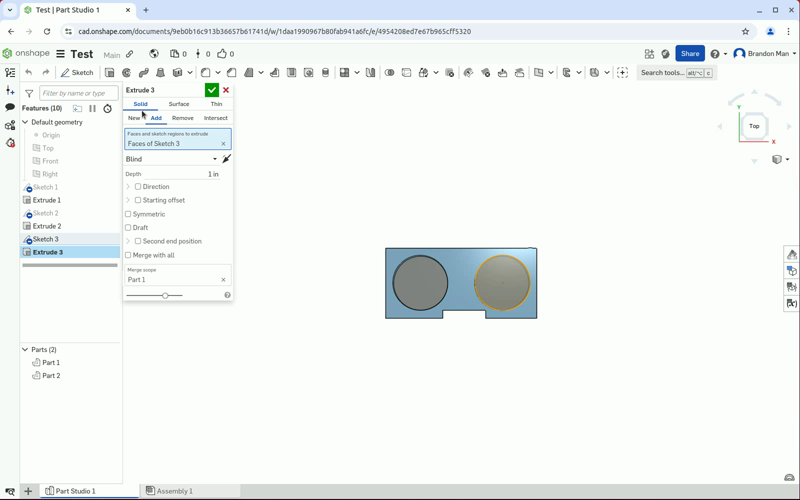
mouse_move(137, 120)
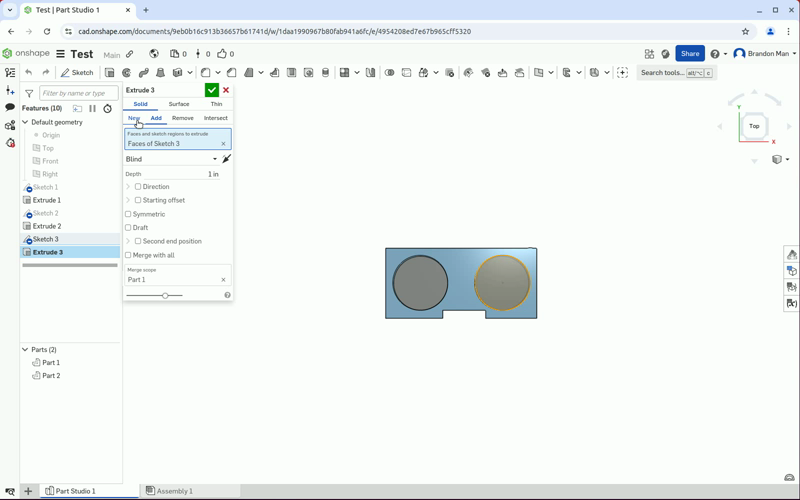
click(137, 120)
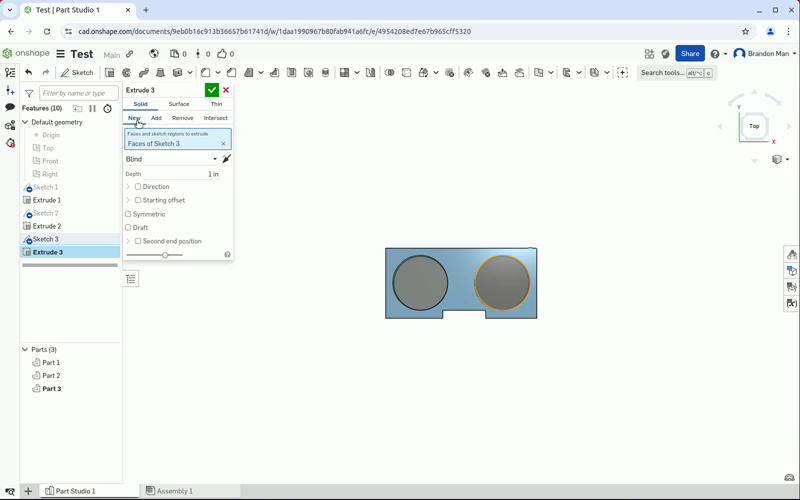
key(tab, 4)
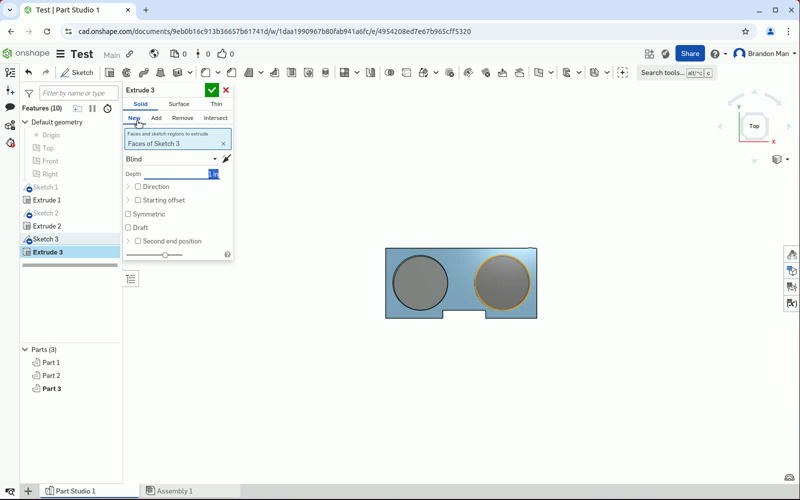
text(-2.166)
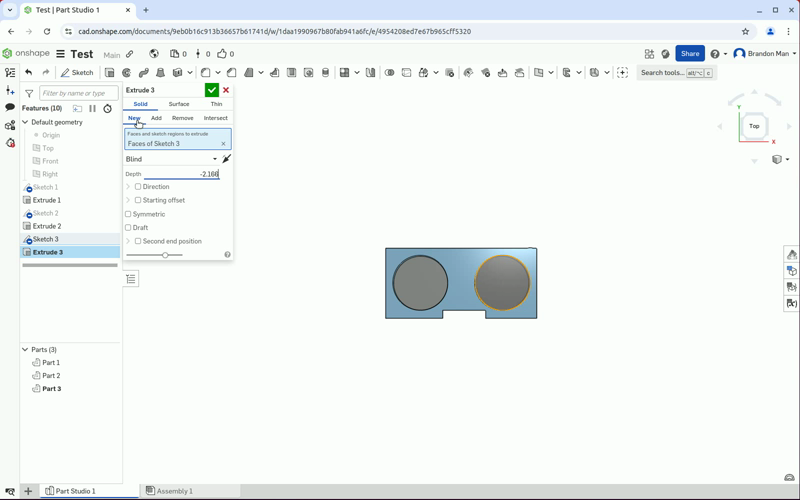
key(enter)
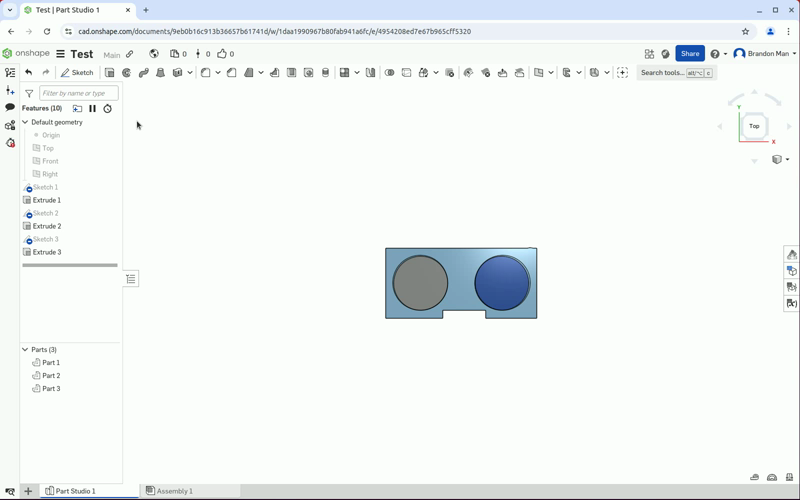
key(shift+h)
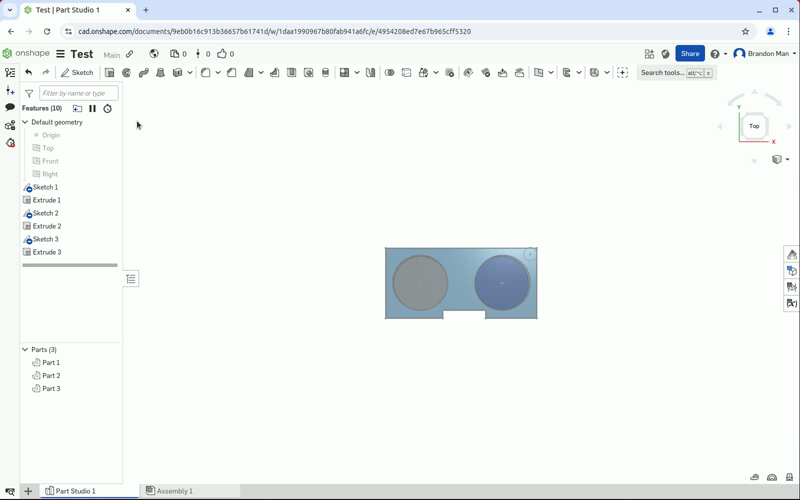
key(shift+h)
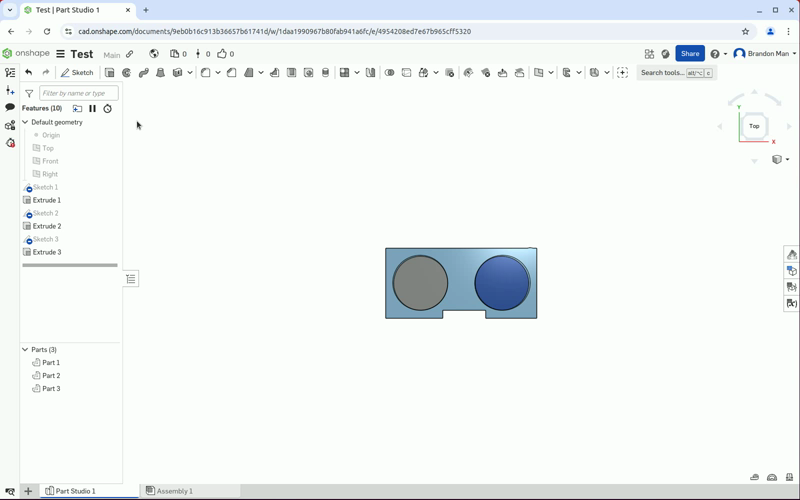
mouse_move(73, 189)
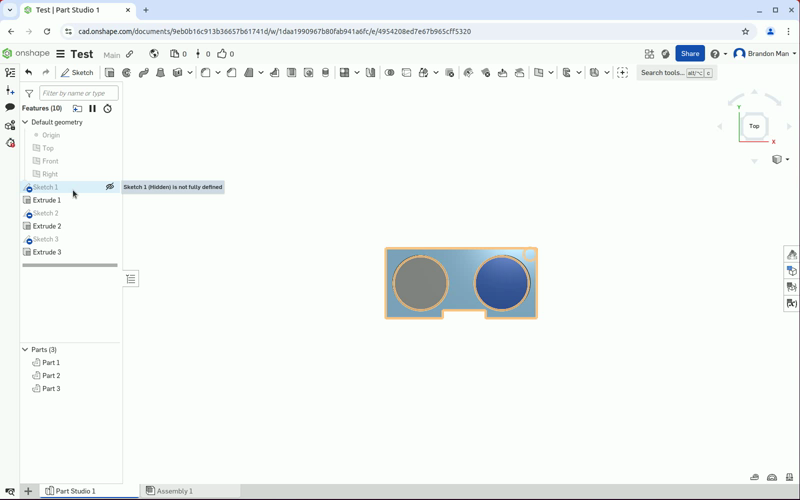
click(73, 189)
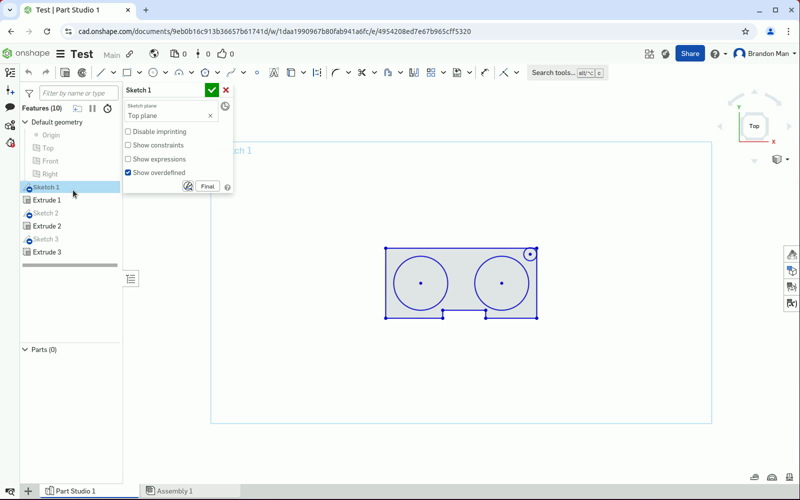
mouse_move(229, 92)
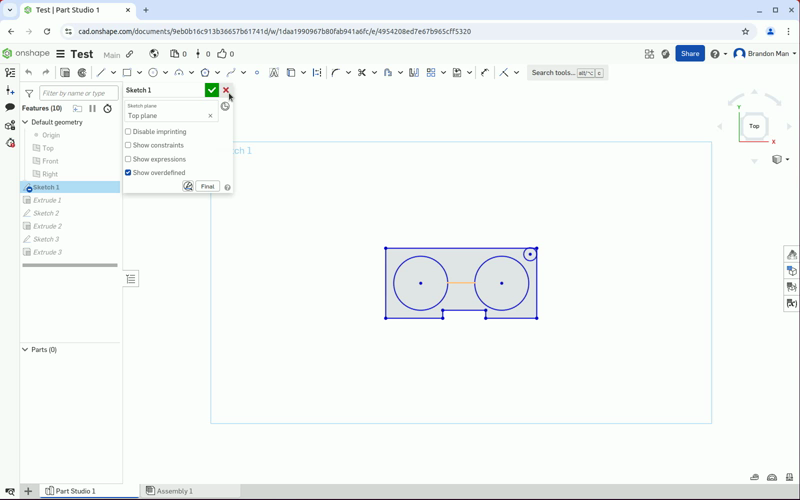
click(229, 92)
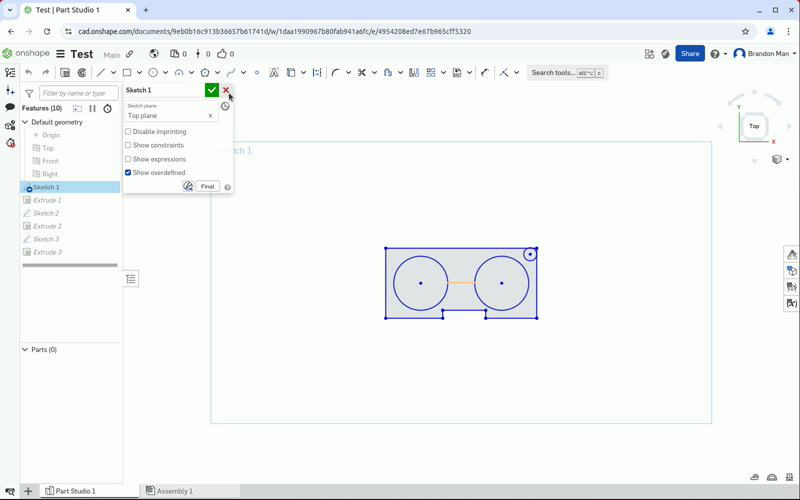
key(shift+s)
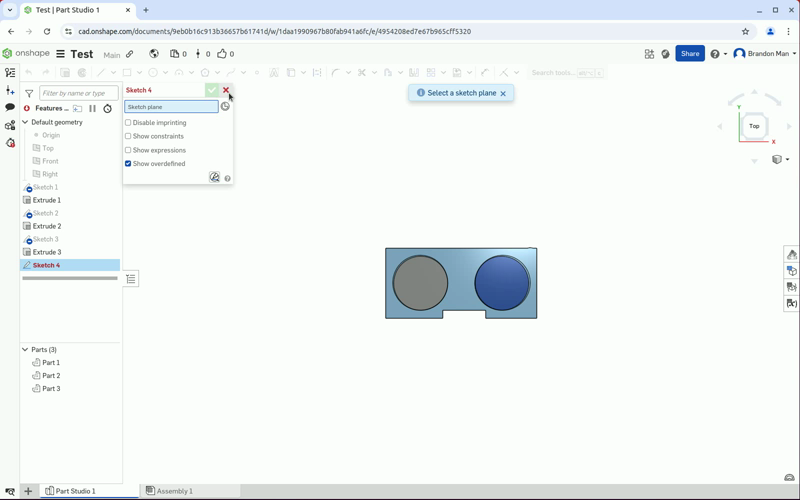
mouse_move(73, 150)
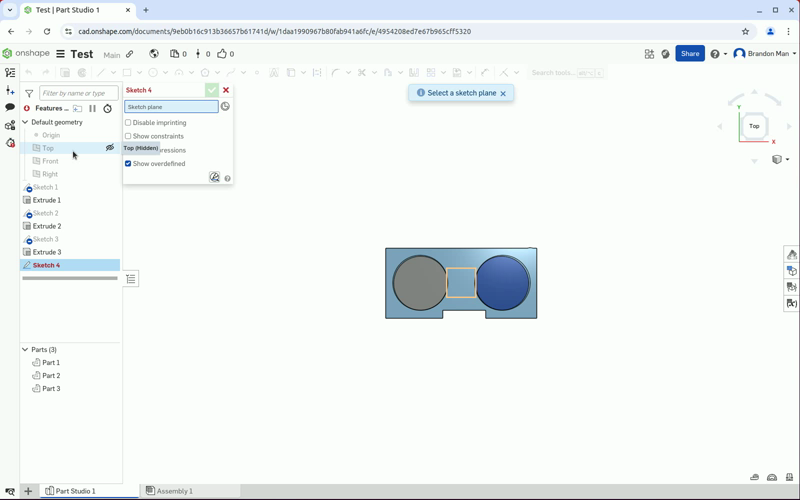
click(73, 150)
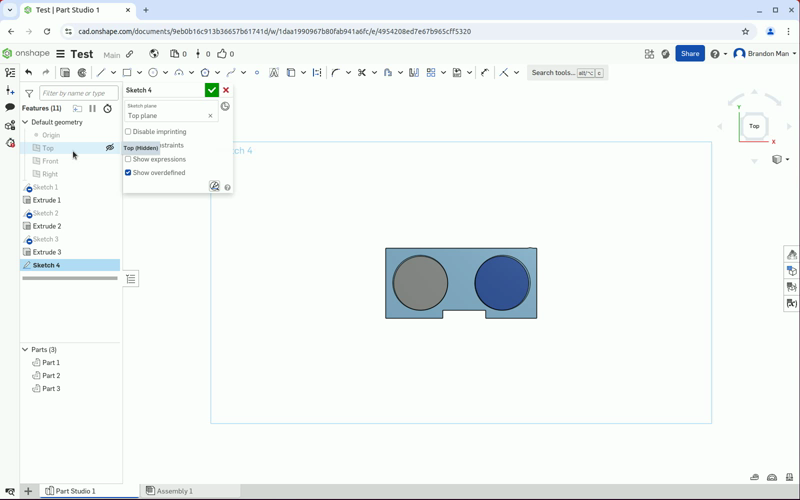
mouse_move(73, 352)
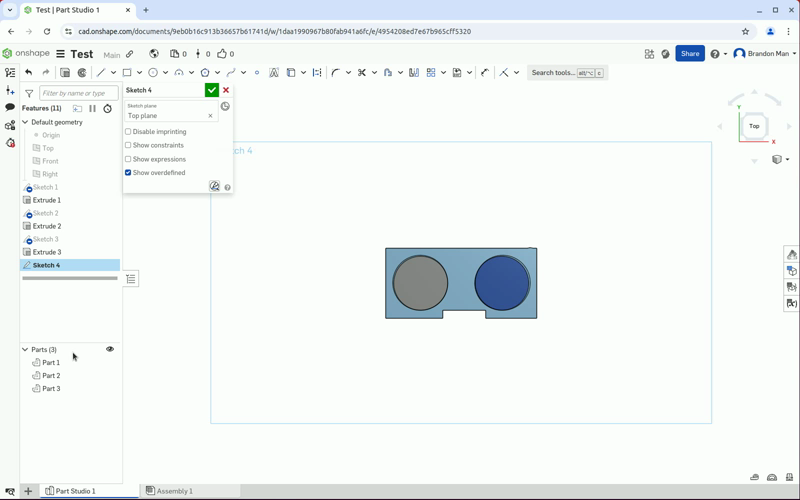
key(y)
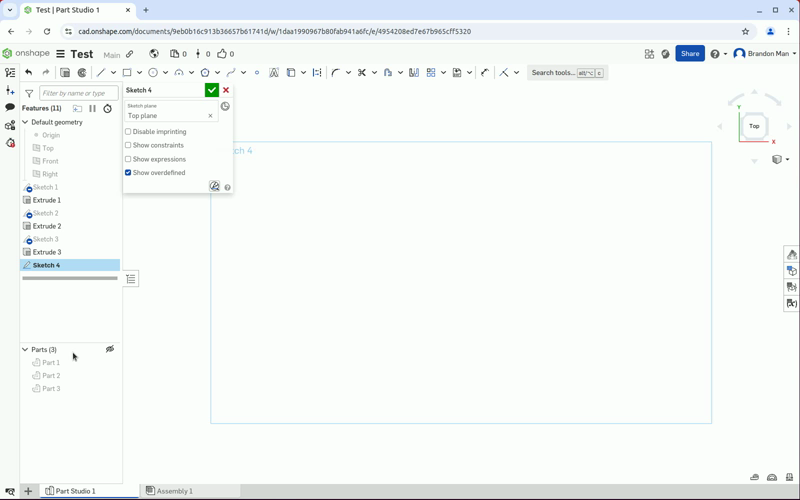
key(c)
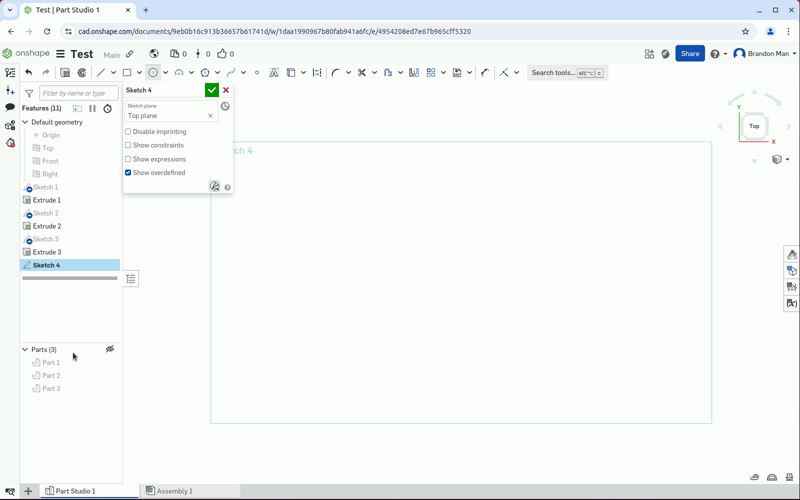
key_down(shift)
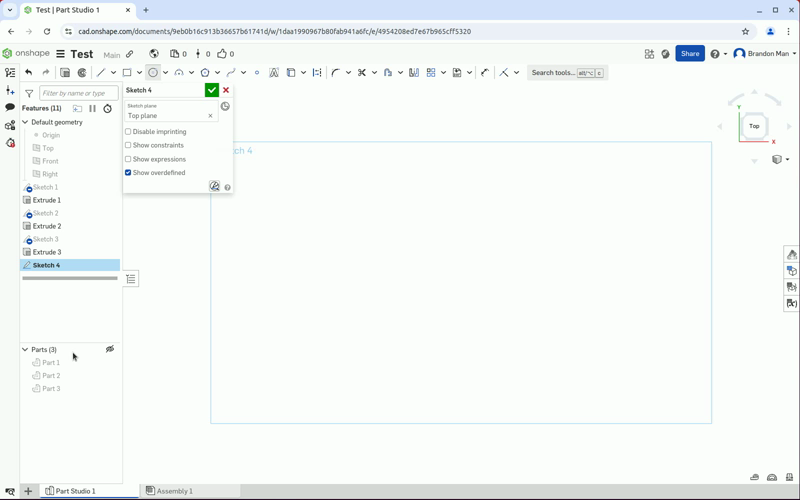
mouse_move(420, 282)
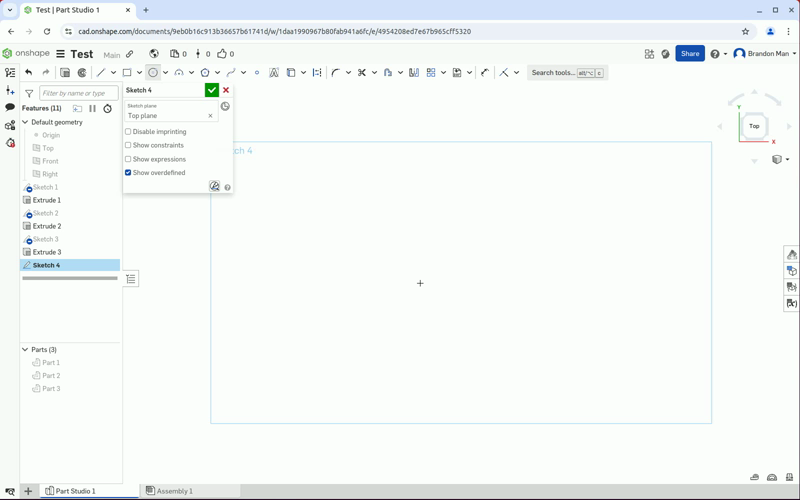
click(420, 282)
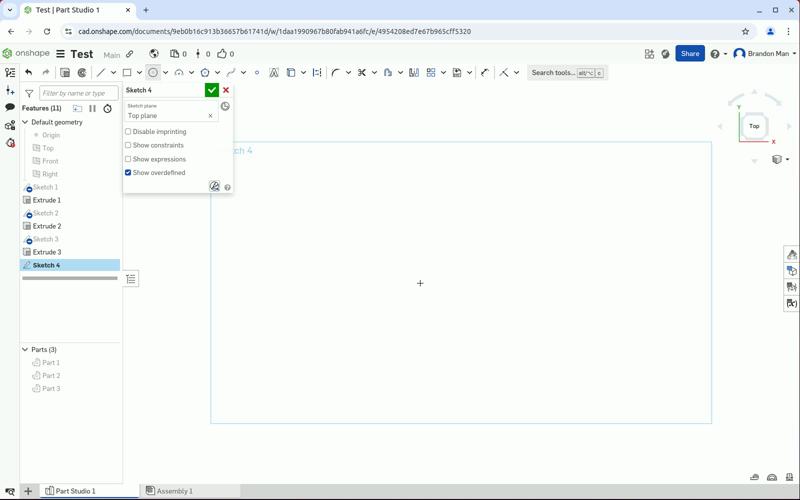
key_up(shift)
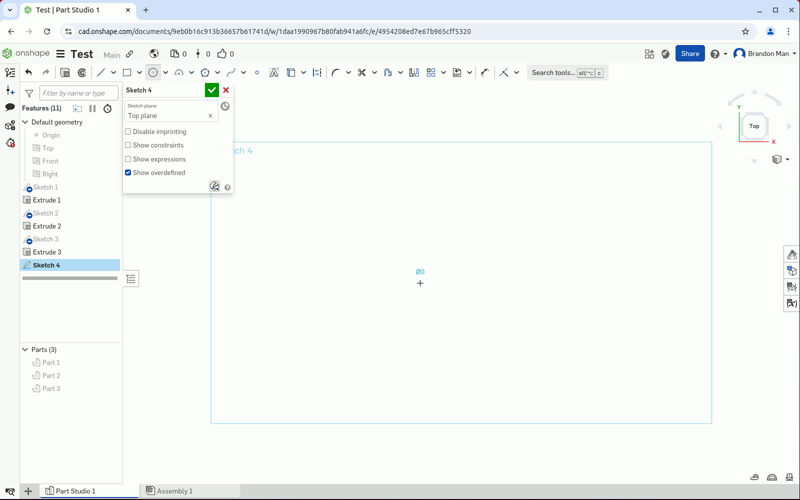
mouse_move(447, 282)
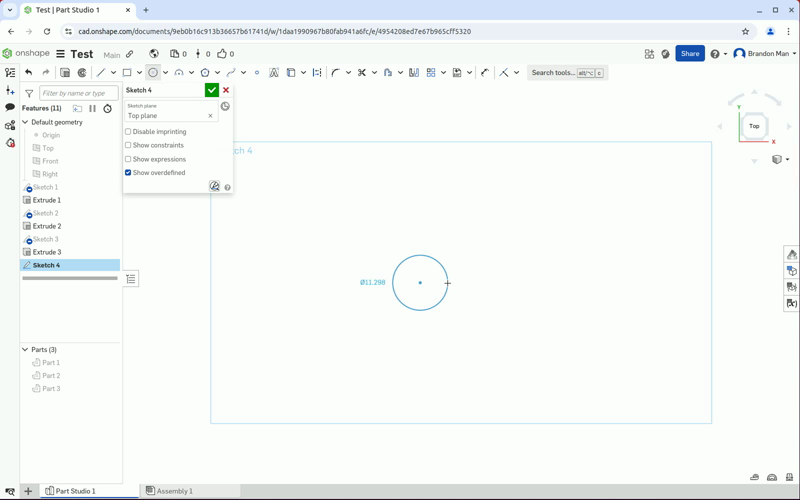
click(447, 282)
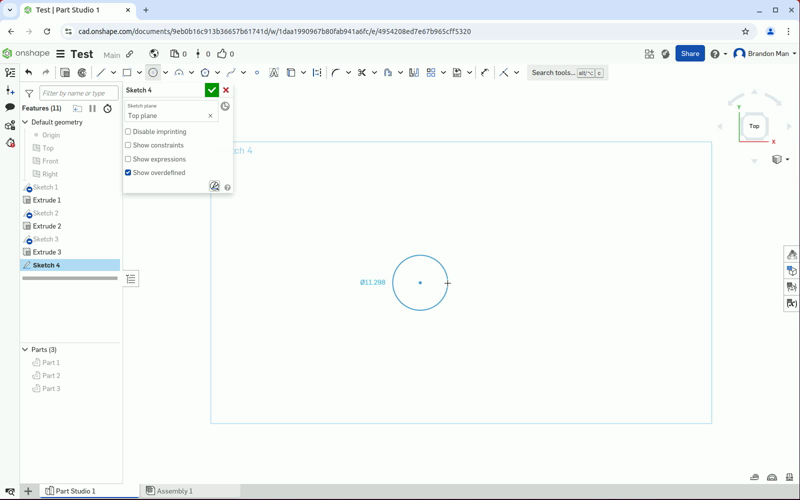
key(esc)
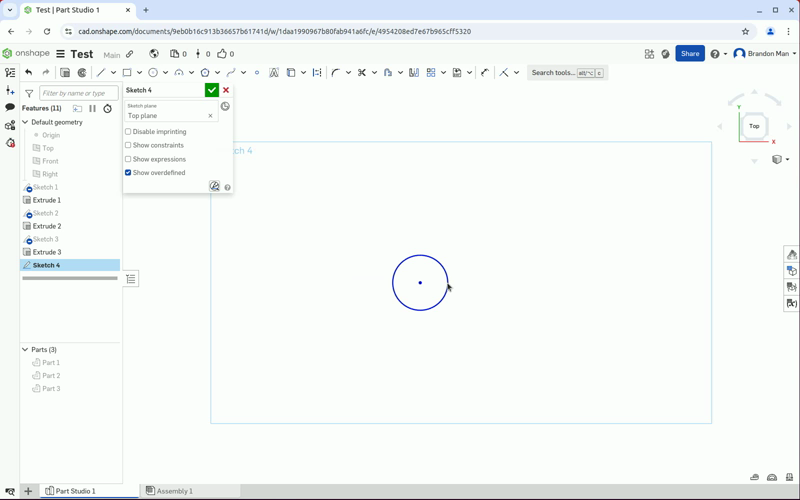
mouse_move(421, 302)
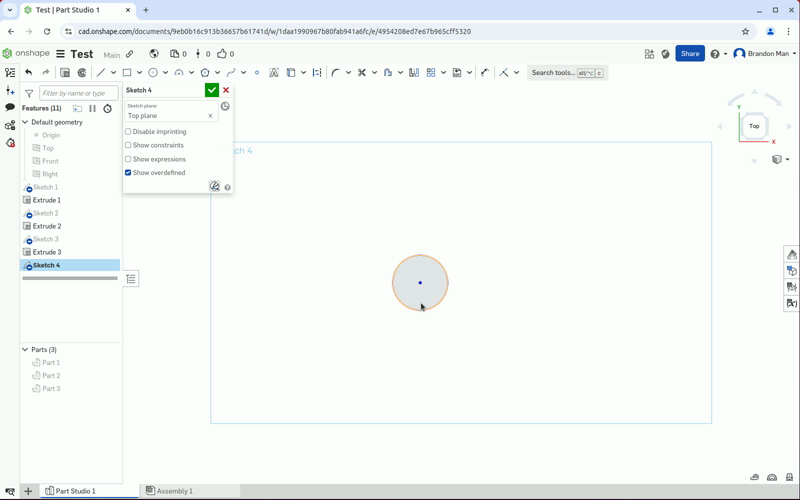
click(421, 302)
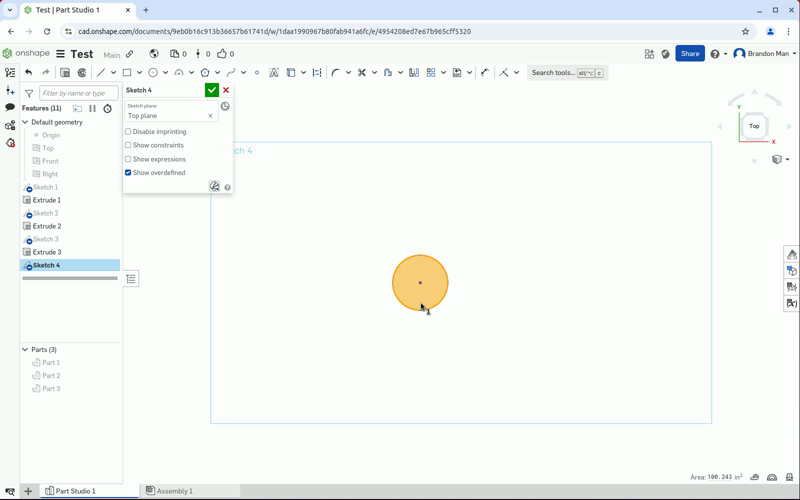
mouse_move(73, 352)
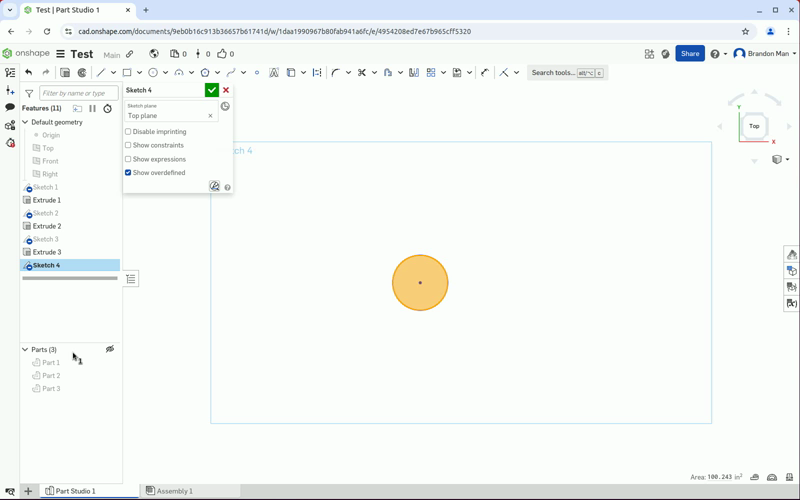
key(shift+y)
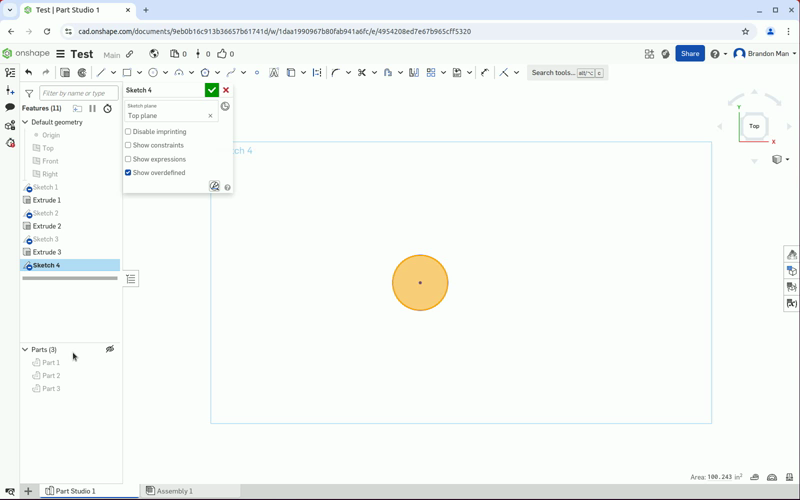
key(shift+e)
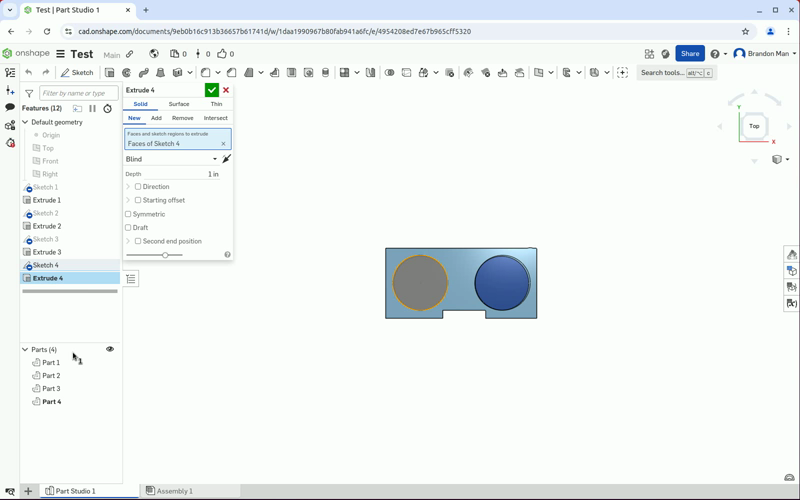
mouse_move(143, 106)
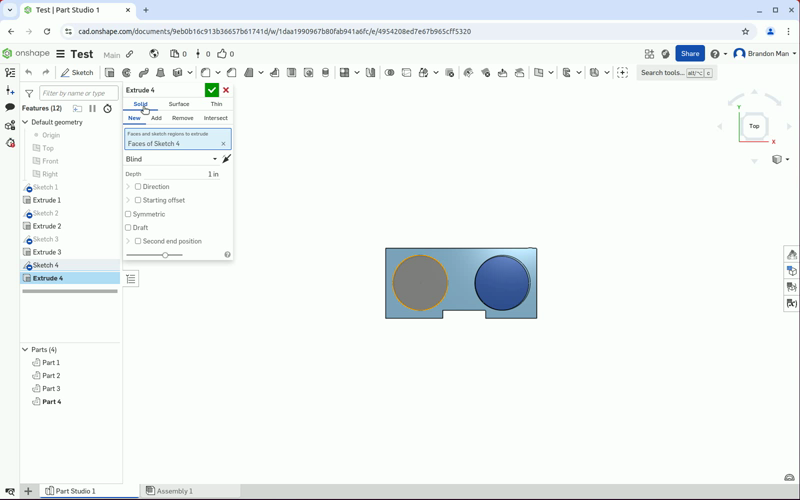
click(143, 106)
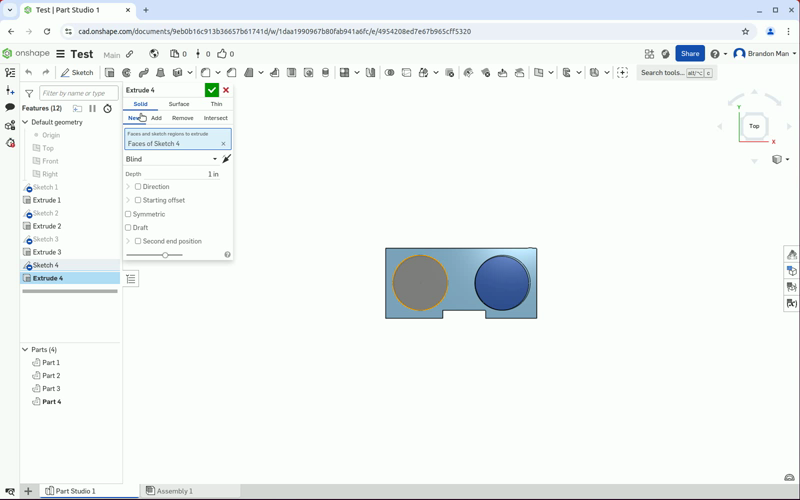
mouse_move(137, 120)
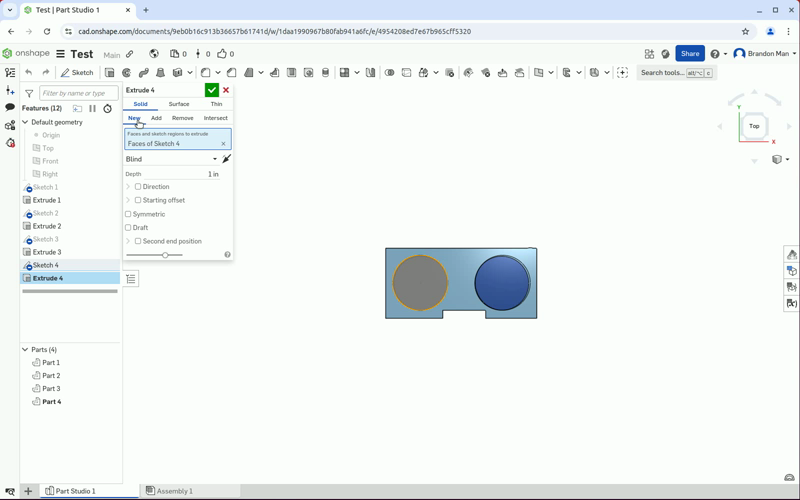
click(137, 120)
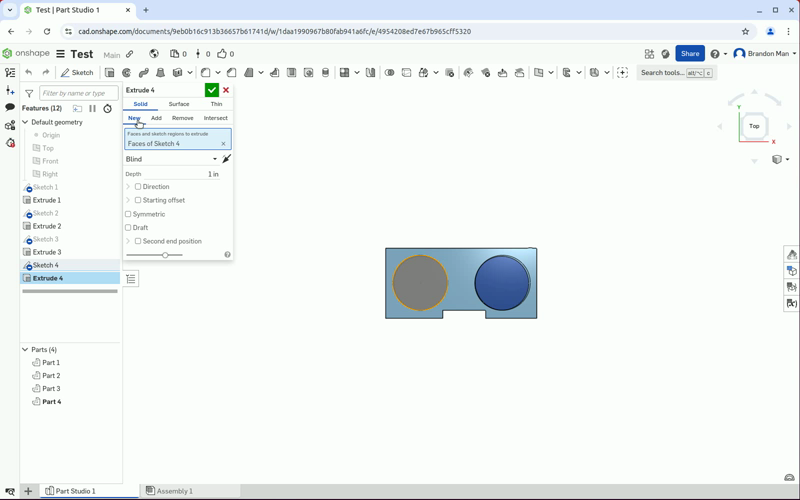
key(tab, 4)
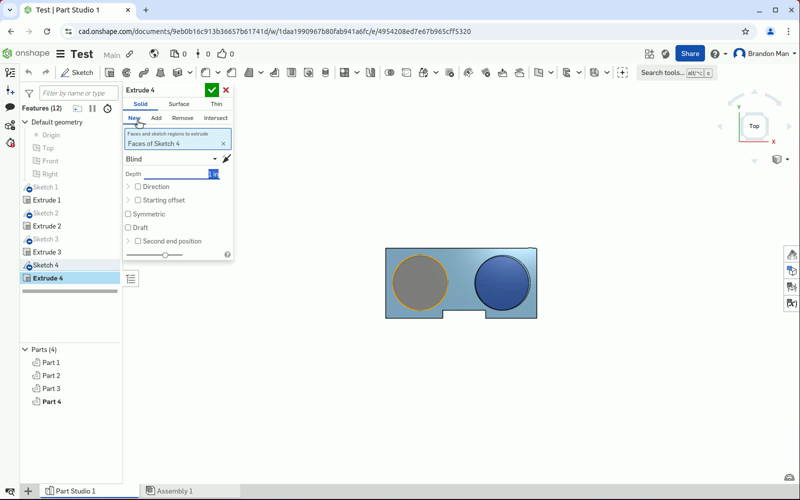
text(8.184)
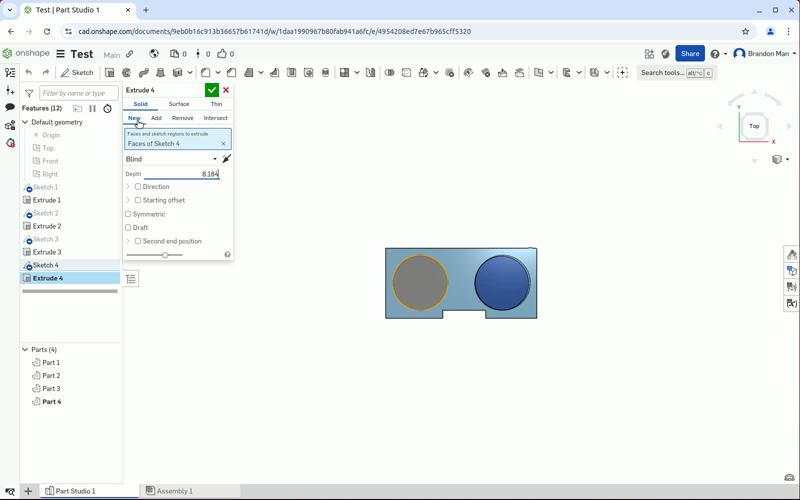
key(enter)
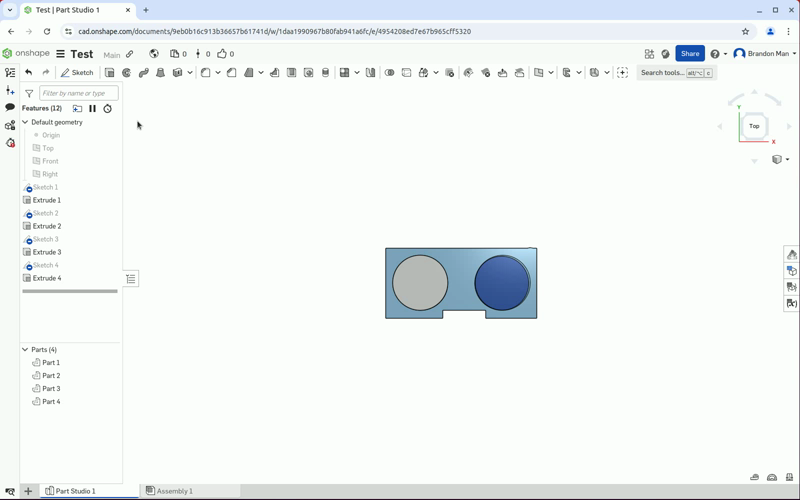
key(shift+h)
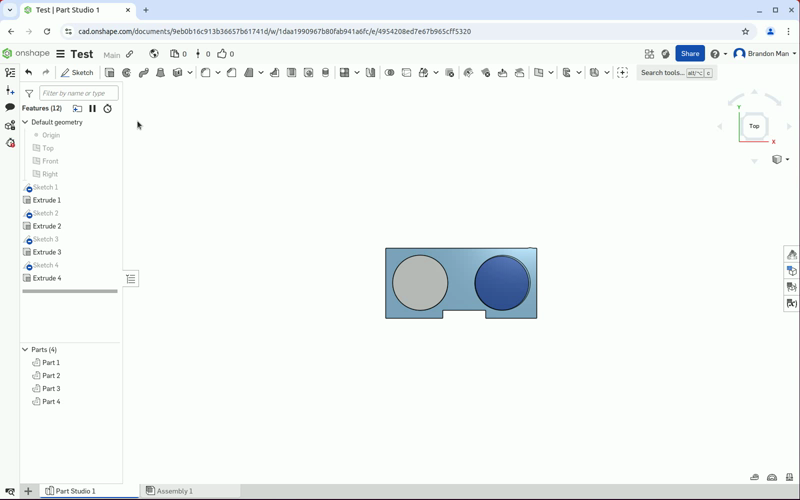
key(shift+h)
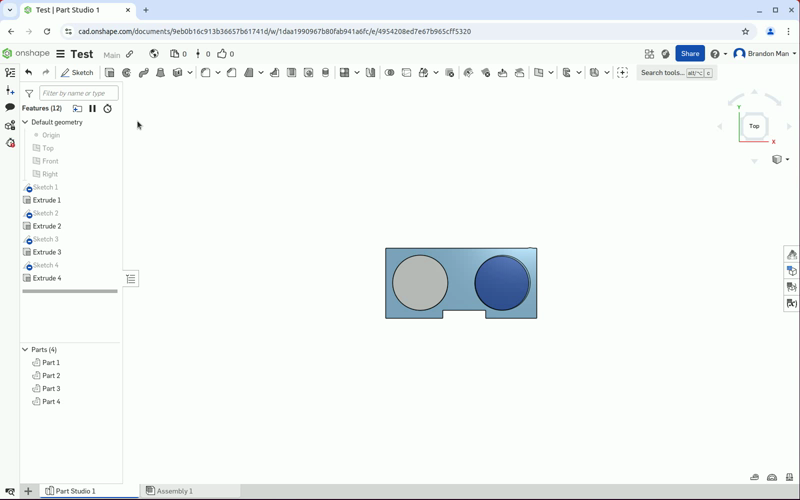
mouse_move(73, 189)
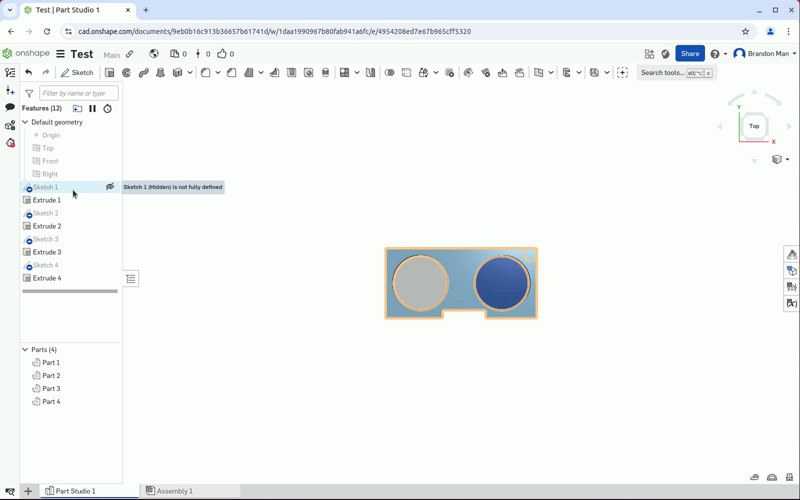
click(73, 189)
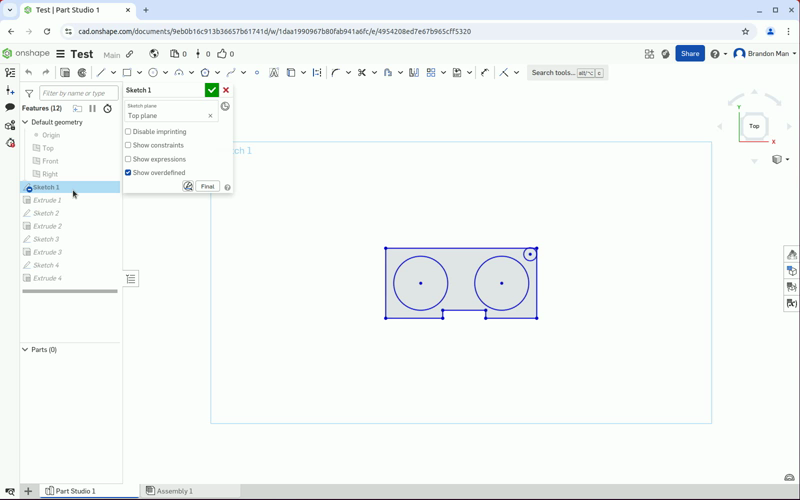
mouse_move(229, 92)
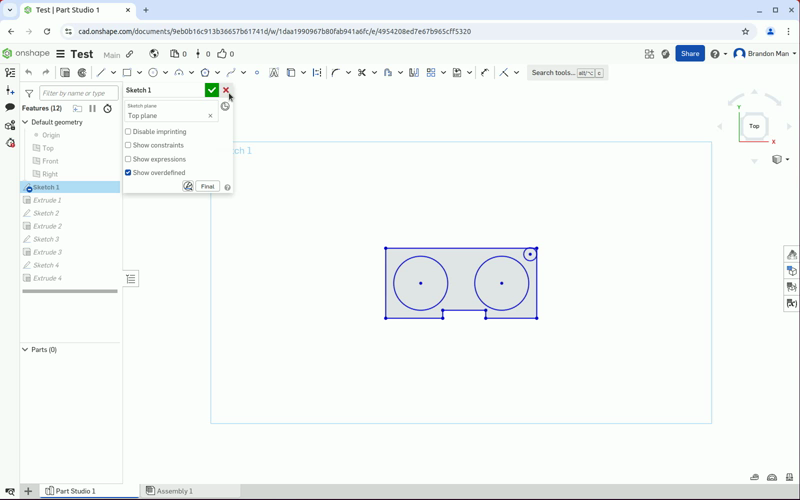
click(229, 92)
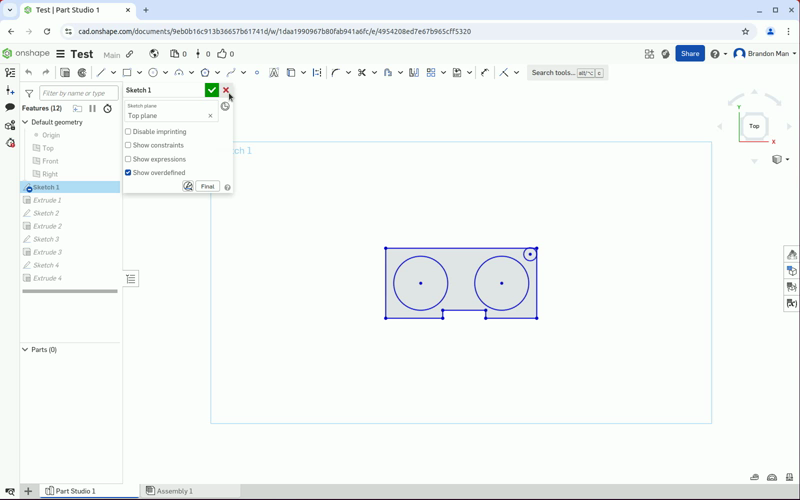
key(shift+s)
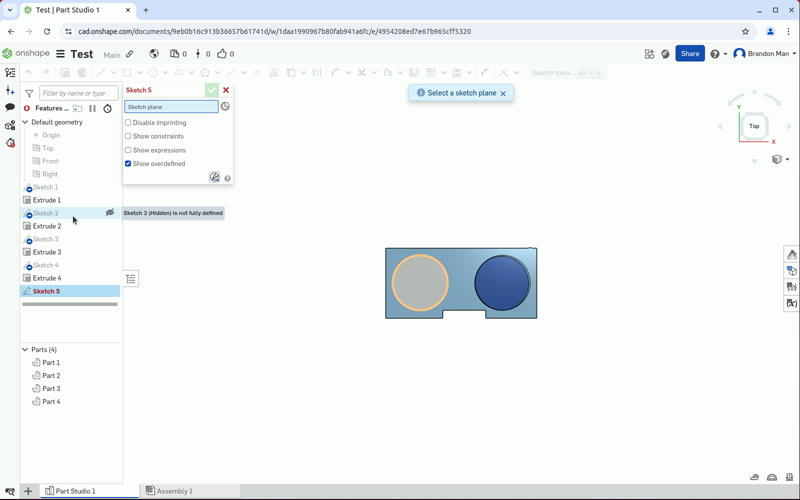
scroll(3)
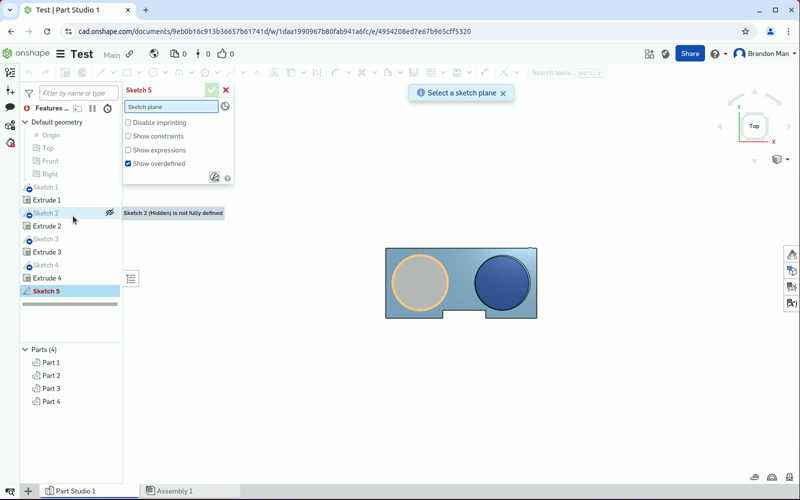
mouse_move(73, 150)
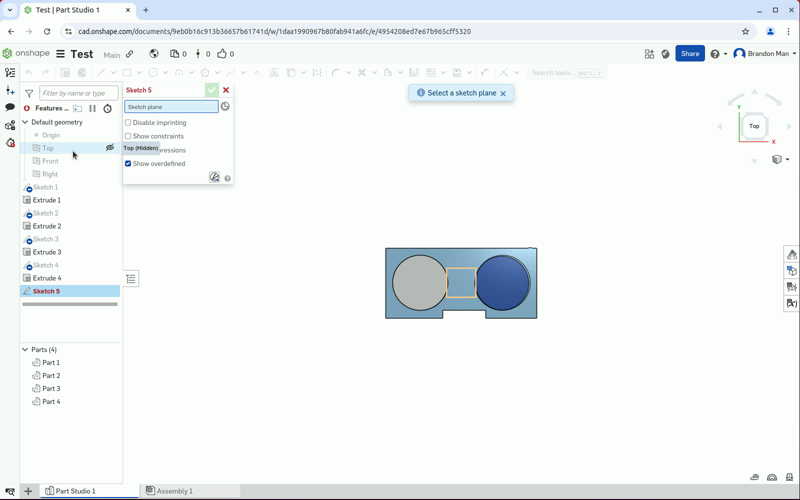
click(73, 150)
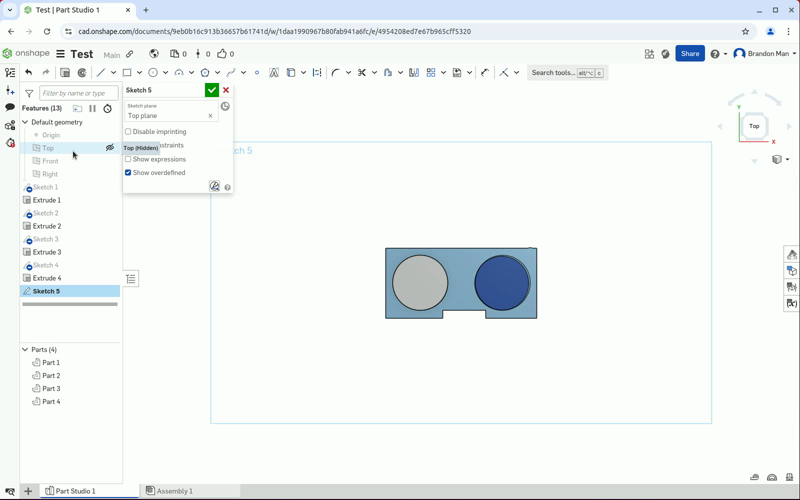
mouse_move(73, 352)
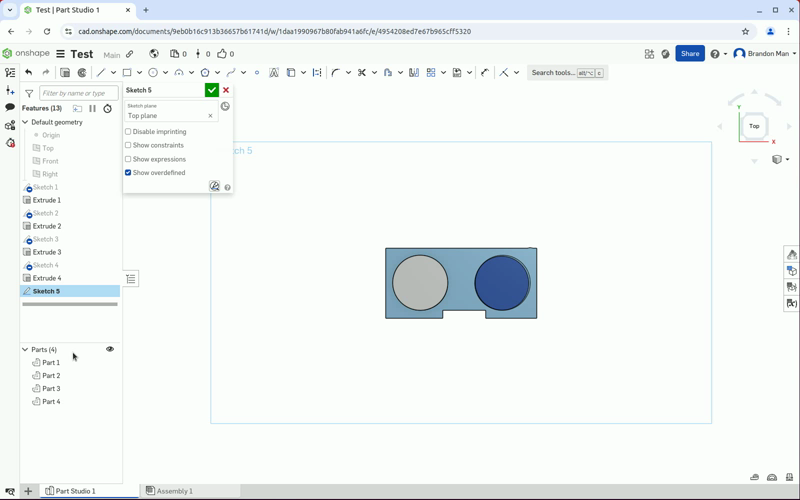
key(y)
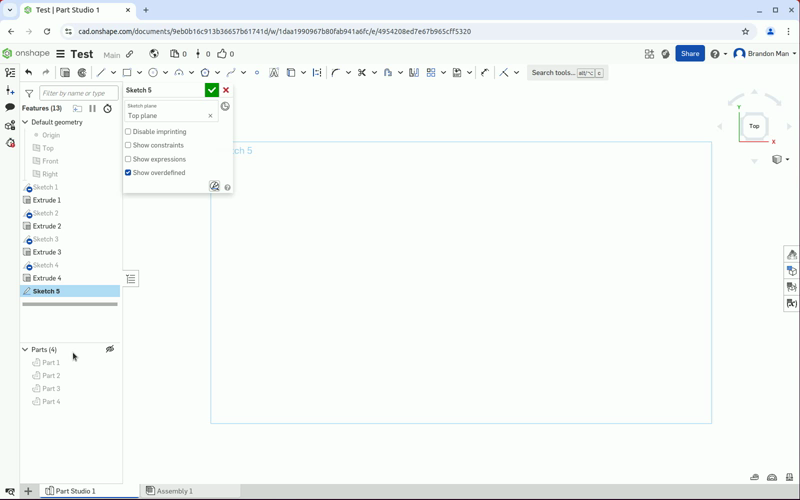
key(c)
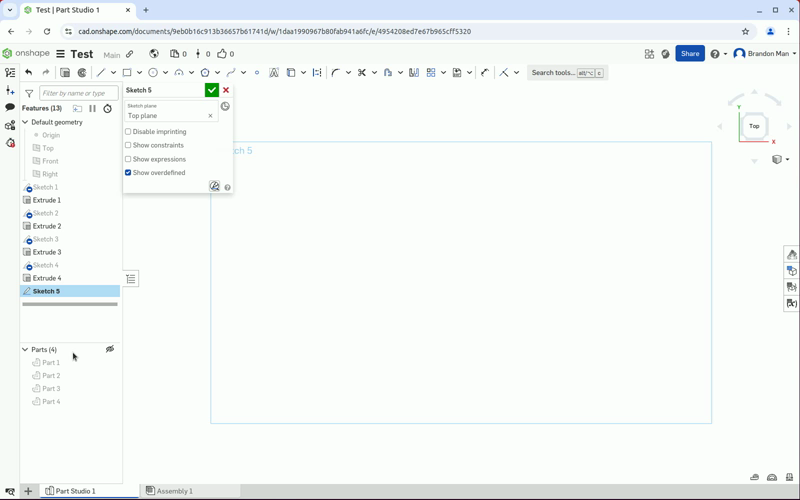
key_down(shift)
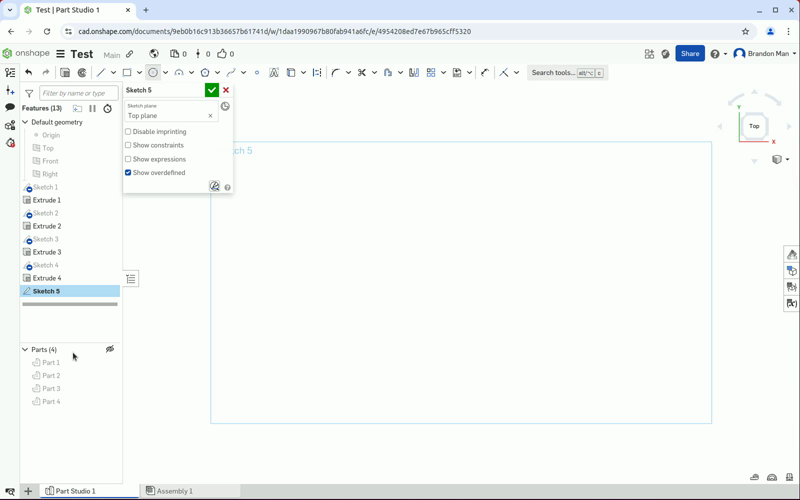
mouse_move(502, 282)
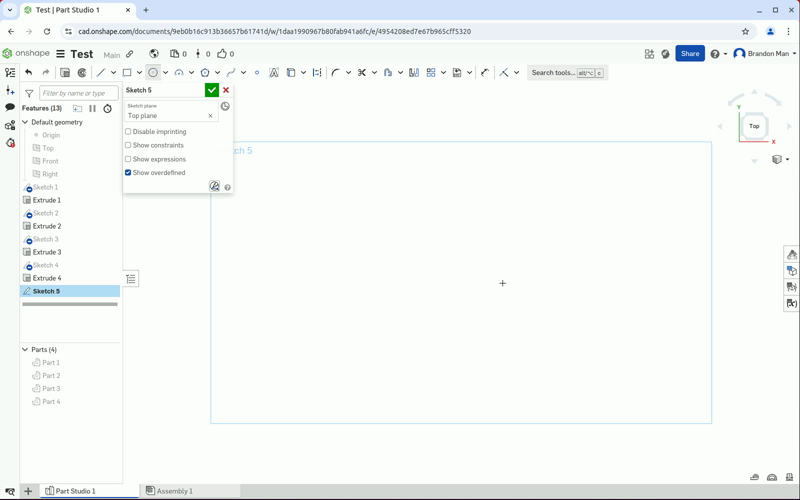
click(502, 282)
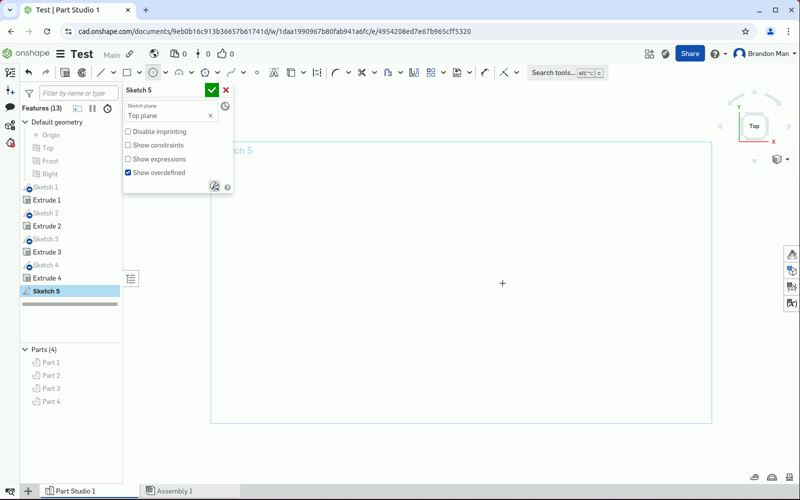
key_up(shift)
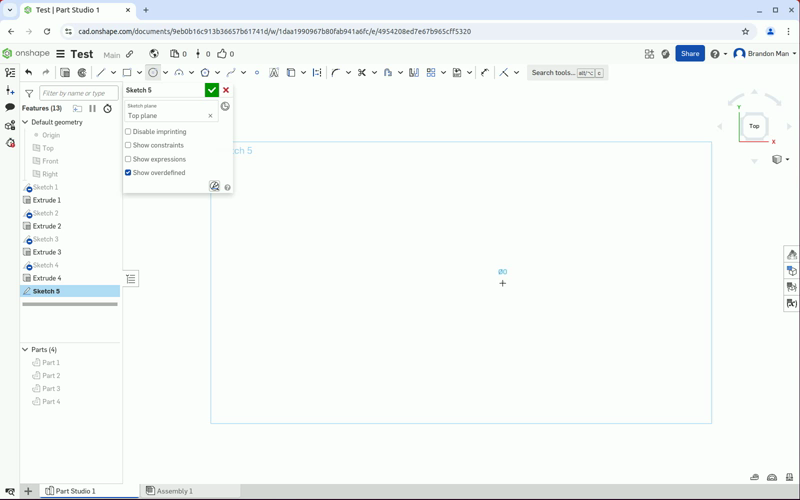
mouse_move(530, 282)
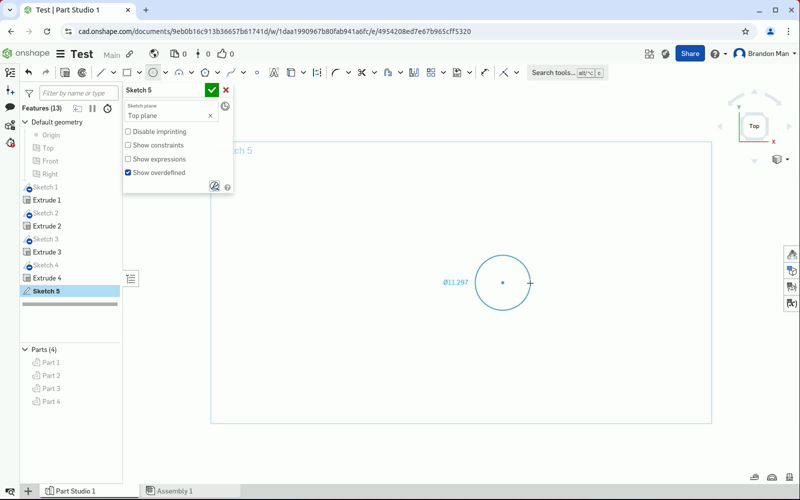
click(530, 282)
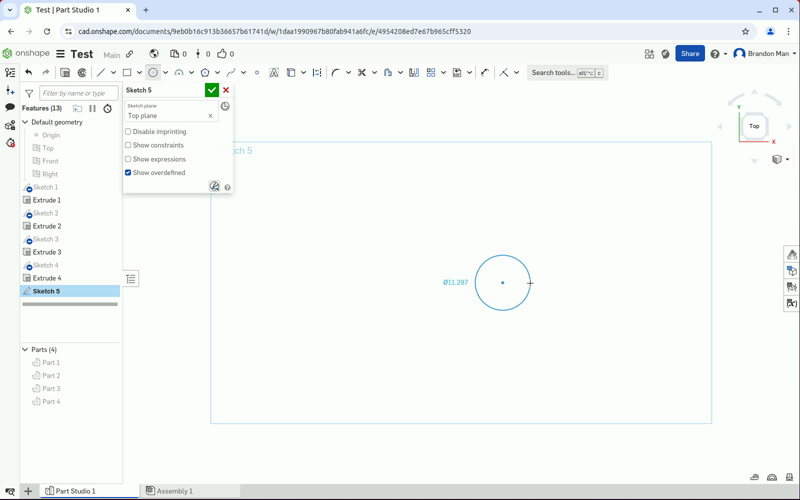
key(esc)
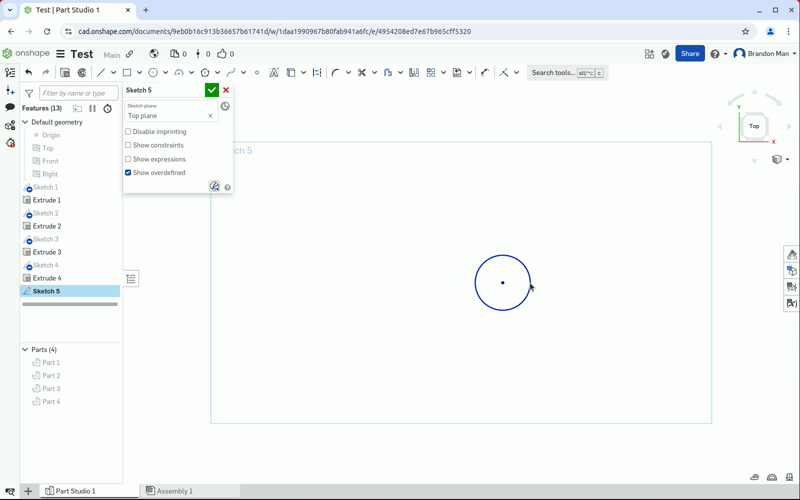
mouse_move(500, 307)
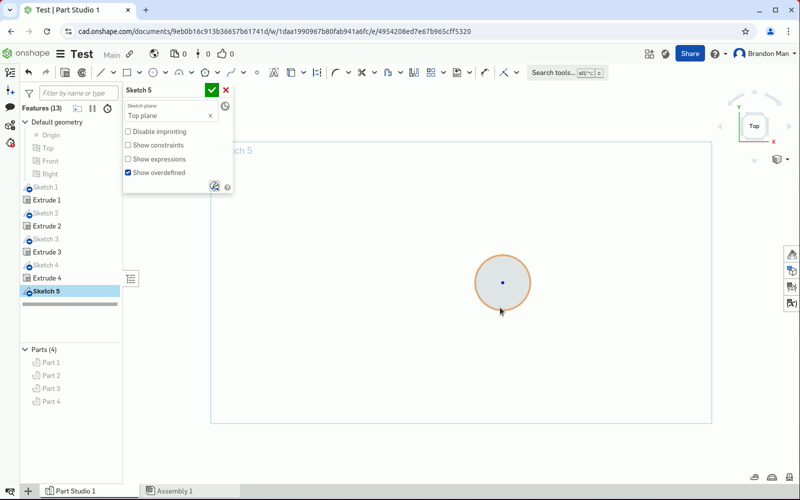
click(500, 307)
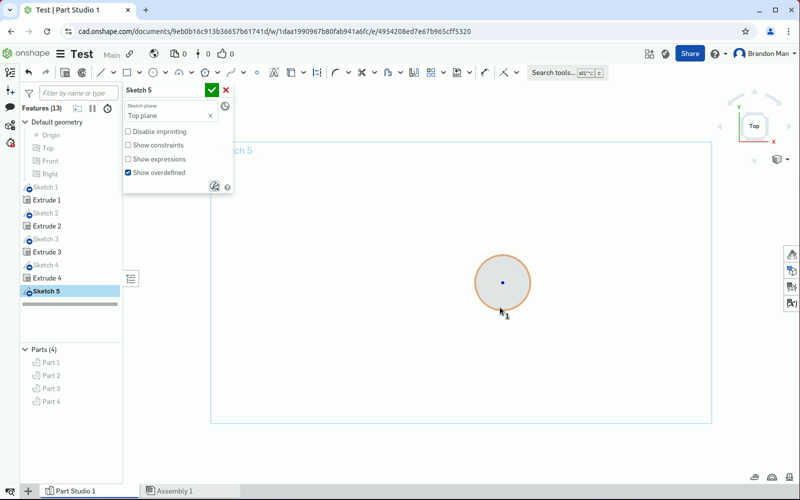
mouse_move(73, 352)
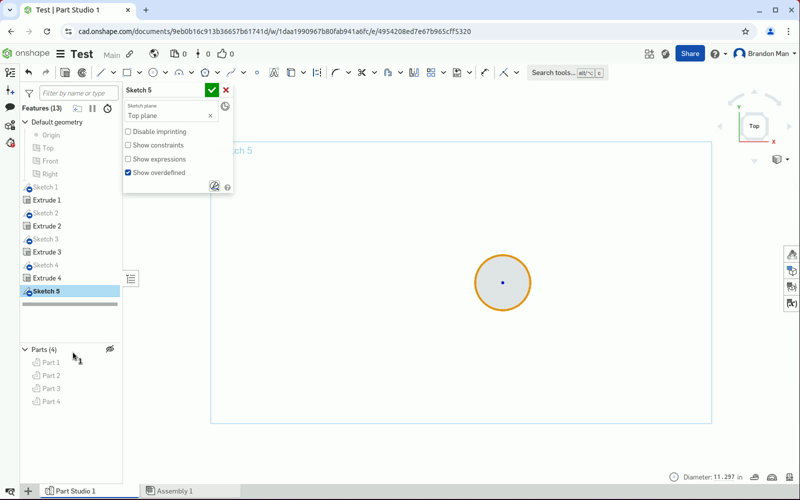
key(shift+y)
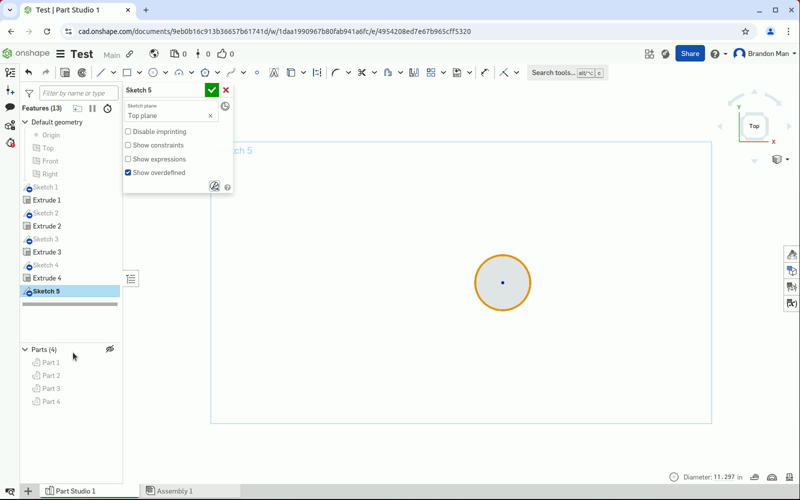
key(shift+e)
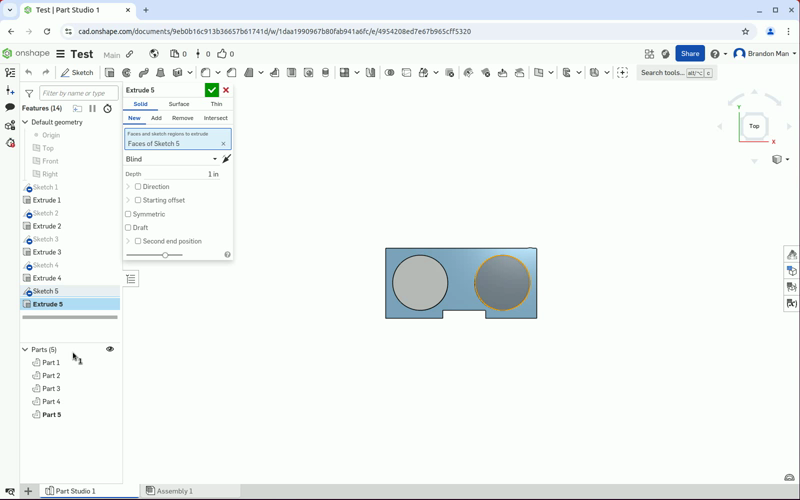
mouse_move(143, 106)
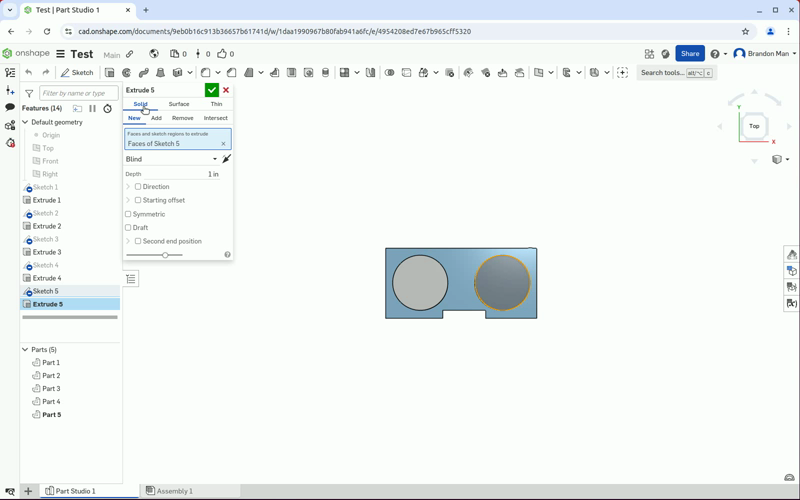
click(143, 106)
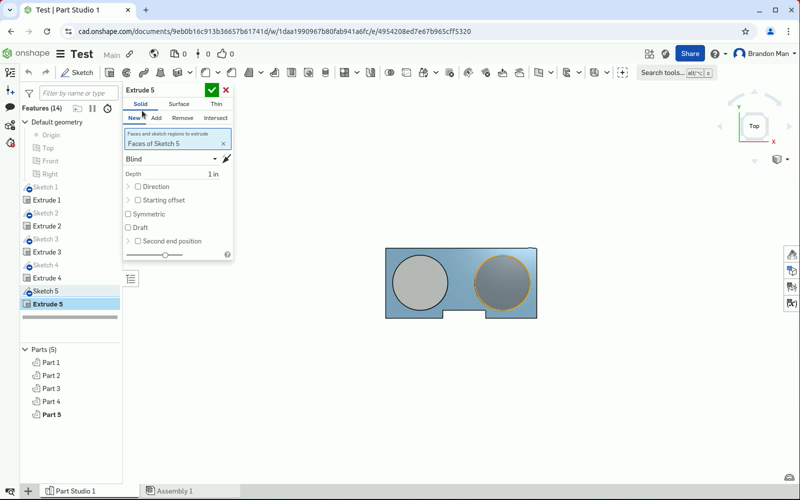
mouse_move(137, 120)
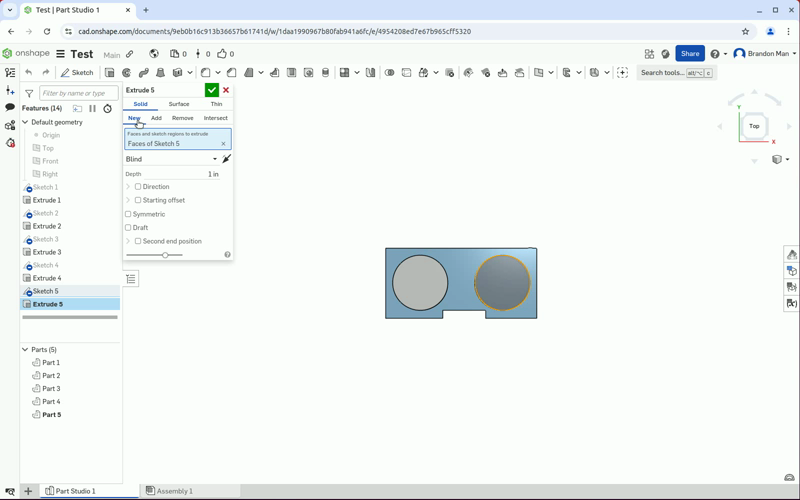
click(137, 120)
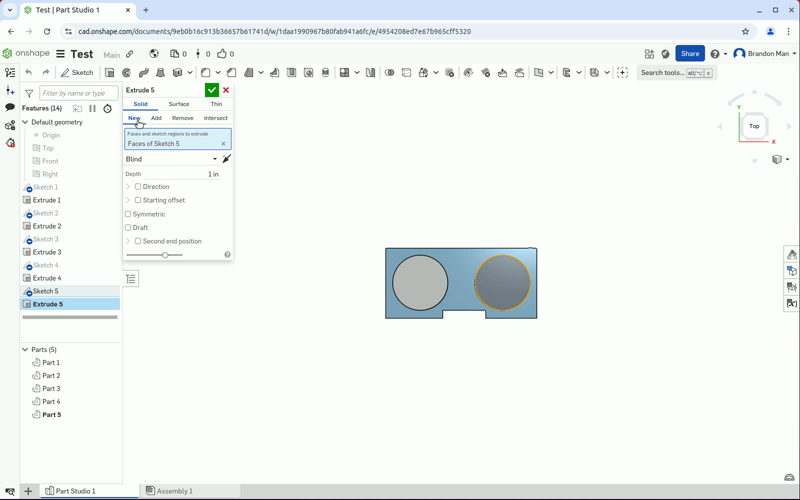
key(tab, 4)
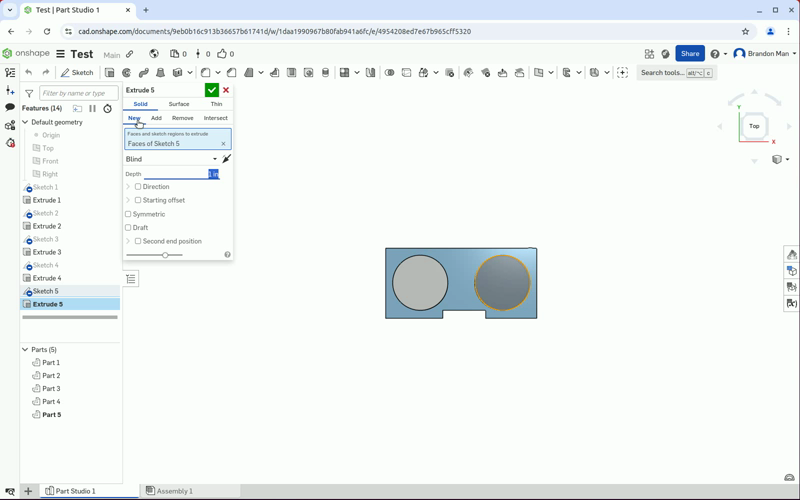
text(8.184)
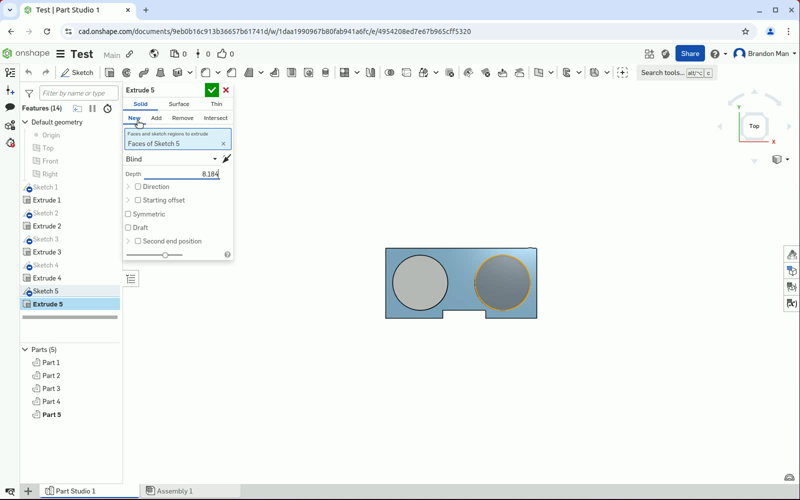
key(enter)
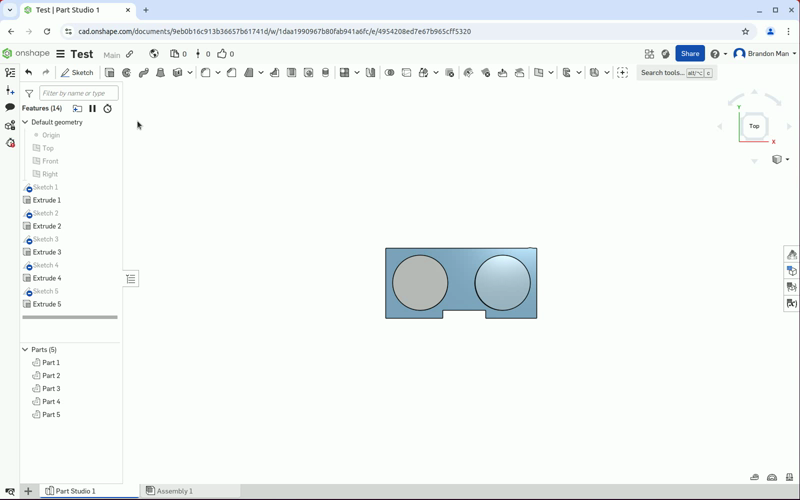
key(shift+h)
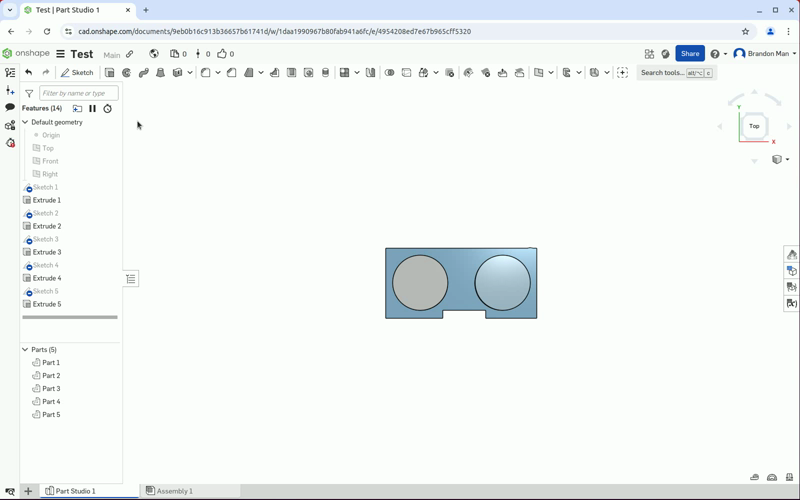
key(shift+h)
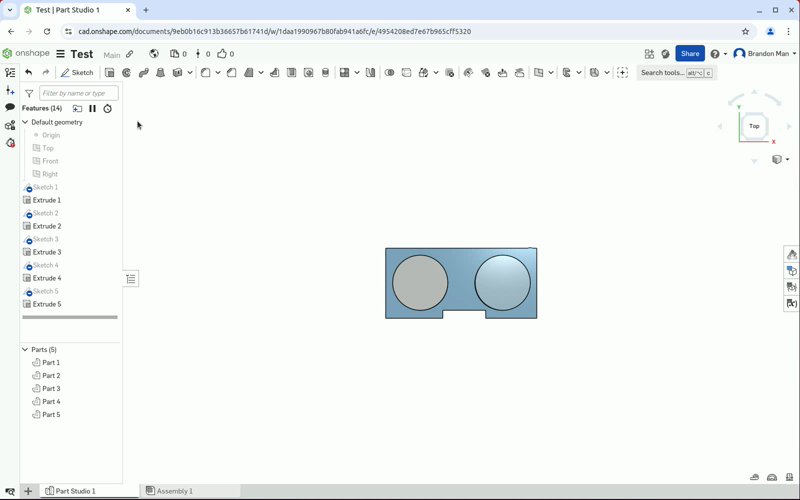
mouse_move(73, 189)
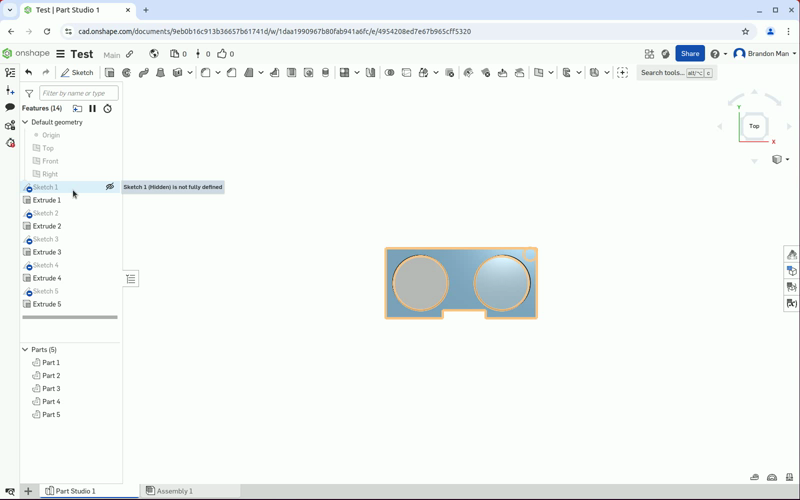
click(73, 189)
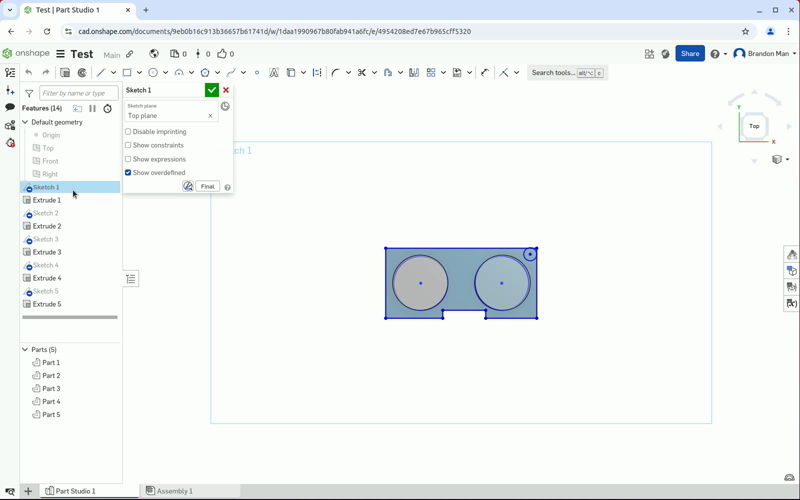
mouse_move(229, 92)
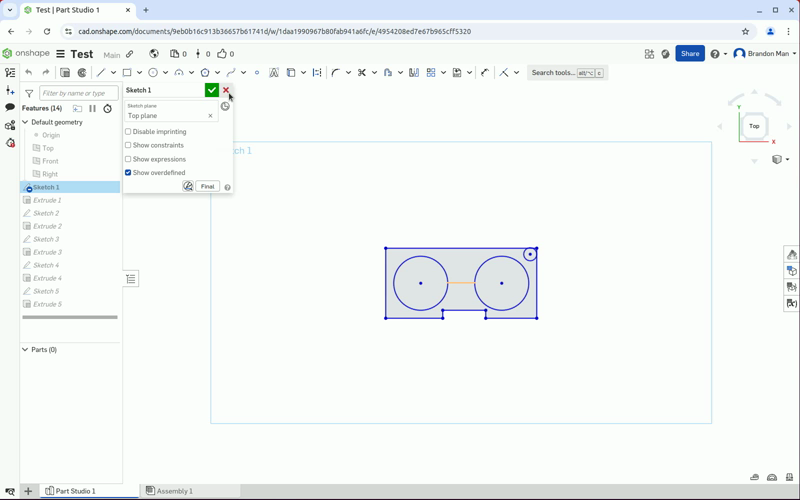
click(229, 92)
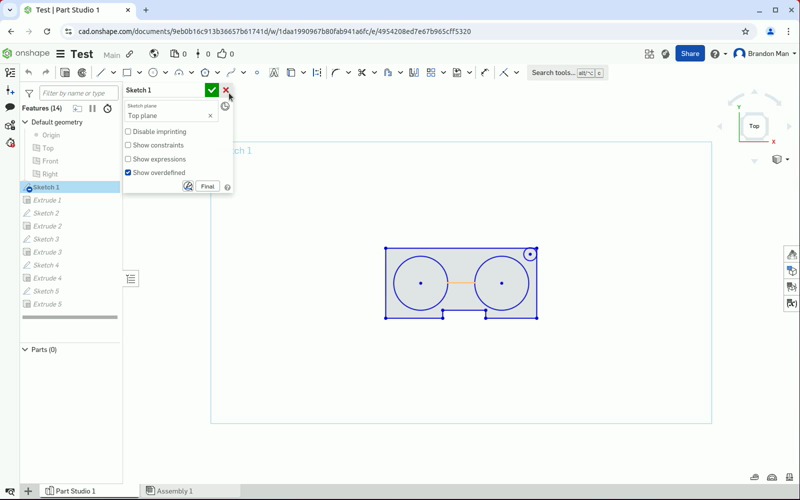
key(shift+s)
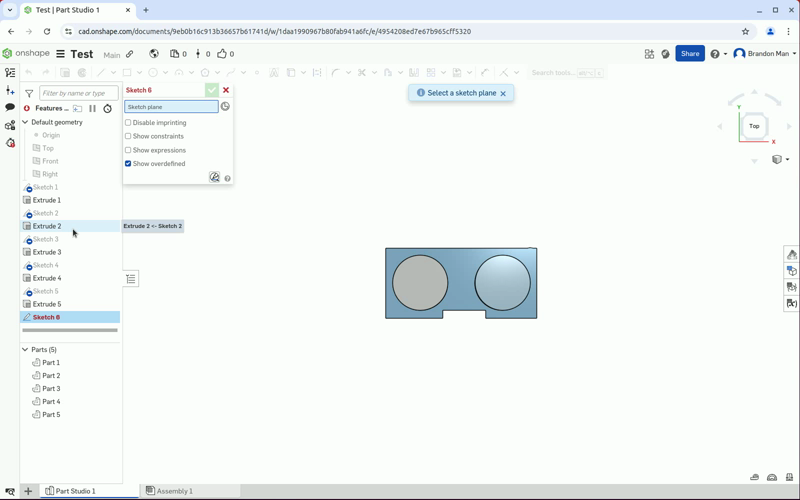
scroll(3)
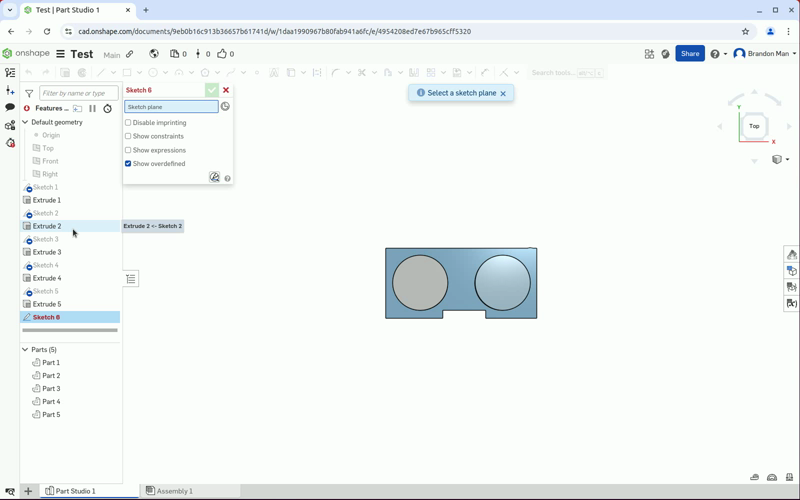
mouse_move(73, 150)
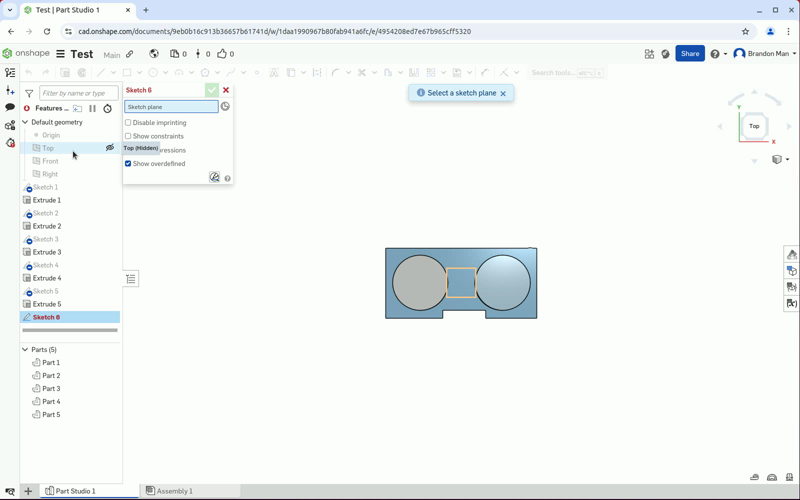
click(73, 150)
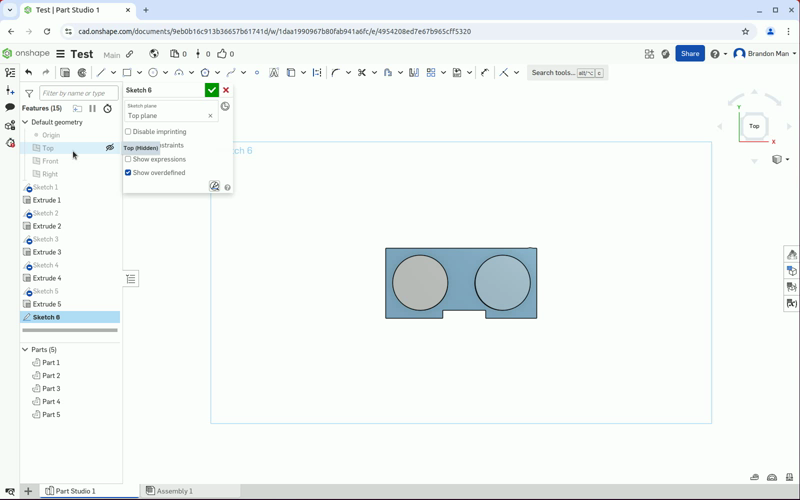
mouse_move(73, 352)
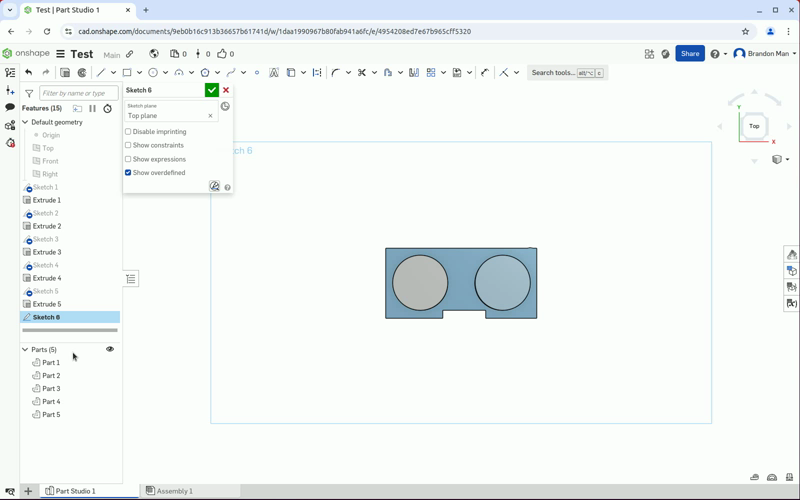
key(y)
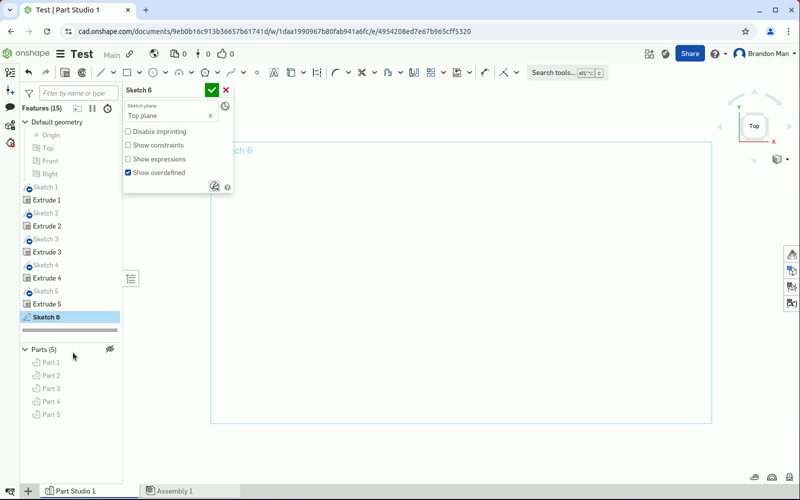
key(l)
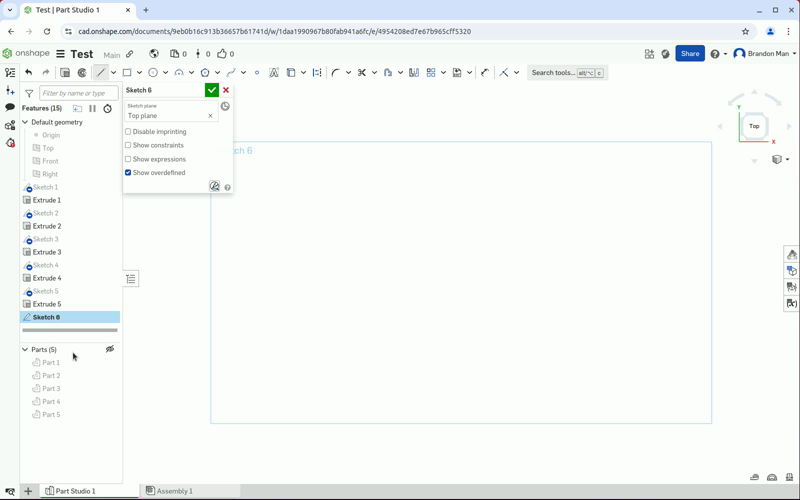
key_down(shift)
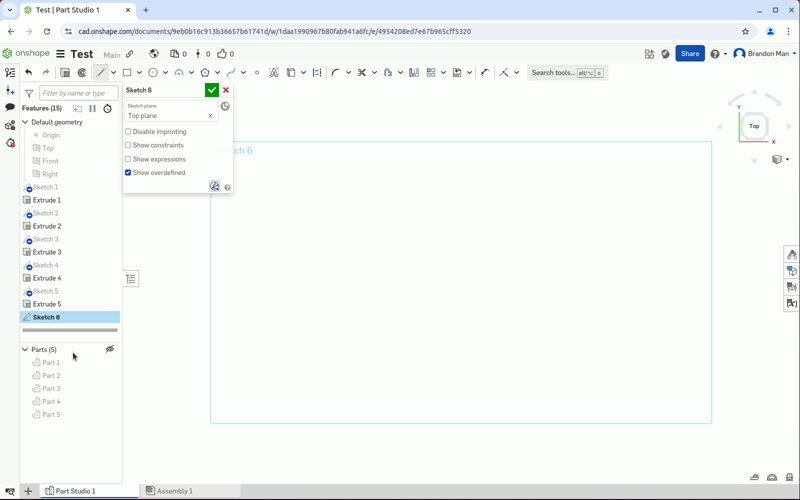
mouse_move(441, 318)
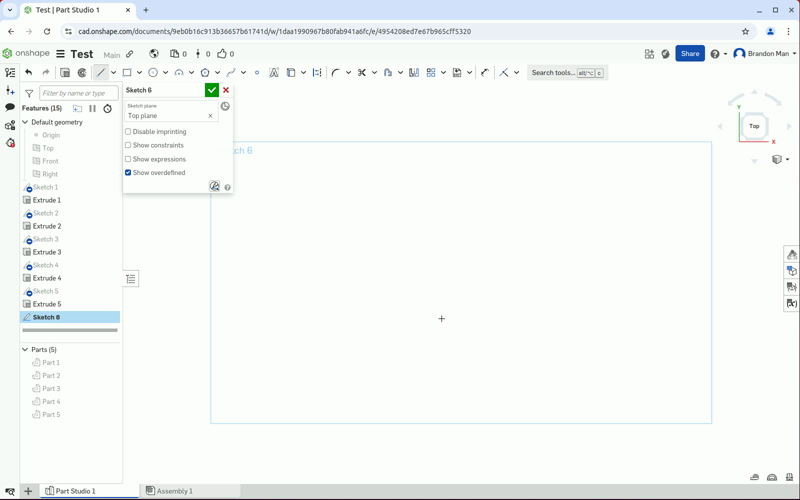
click(441, 318)
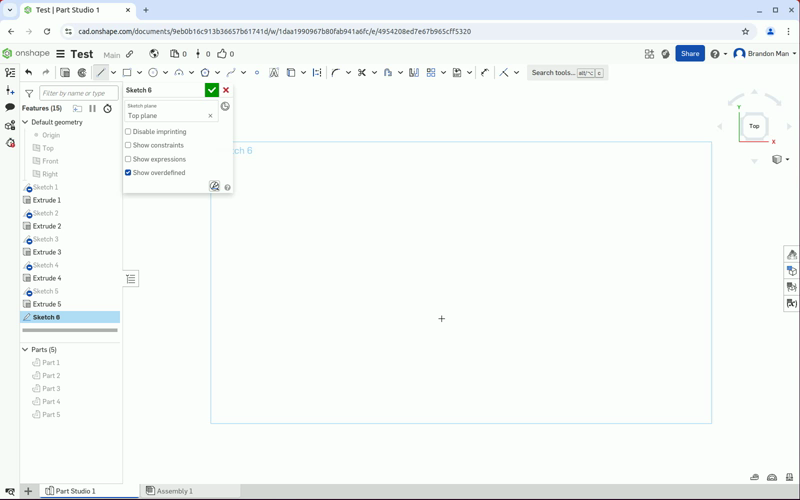
key_up(shift)
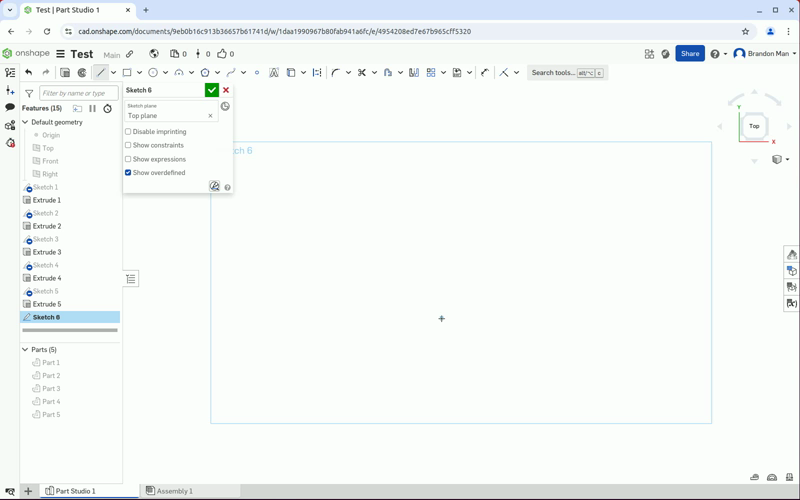
key_down(shift)
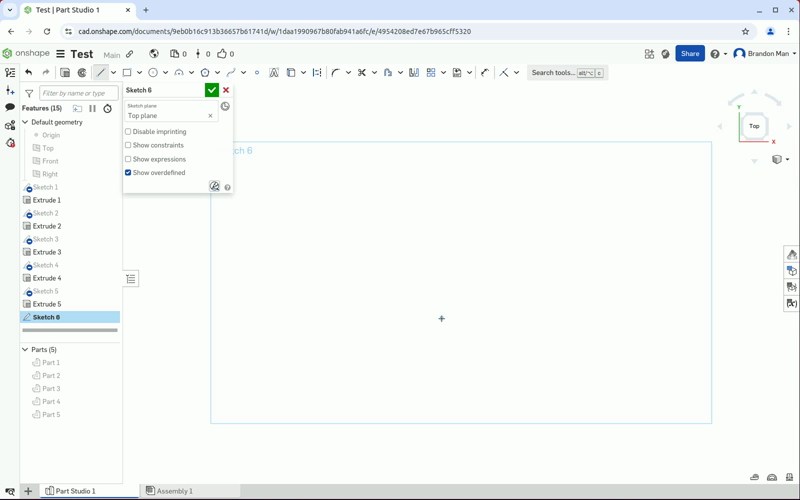
mouse_move(471, 318)
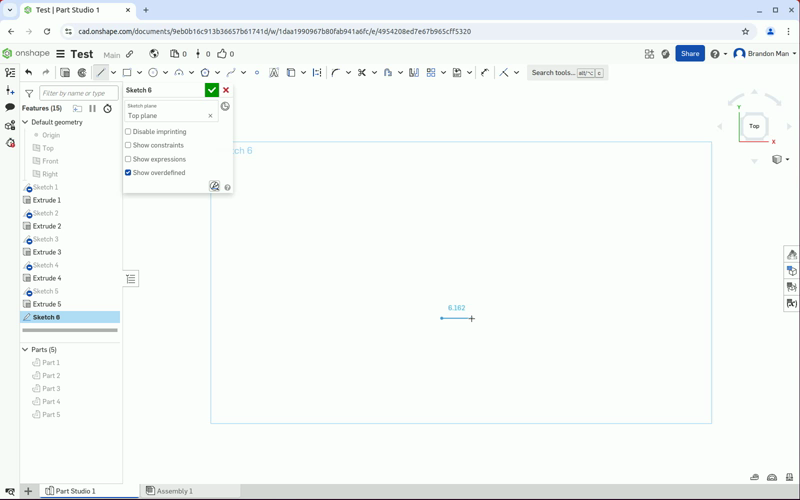
mouse_move(486, 318)
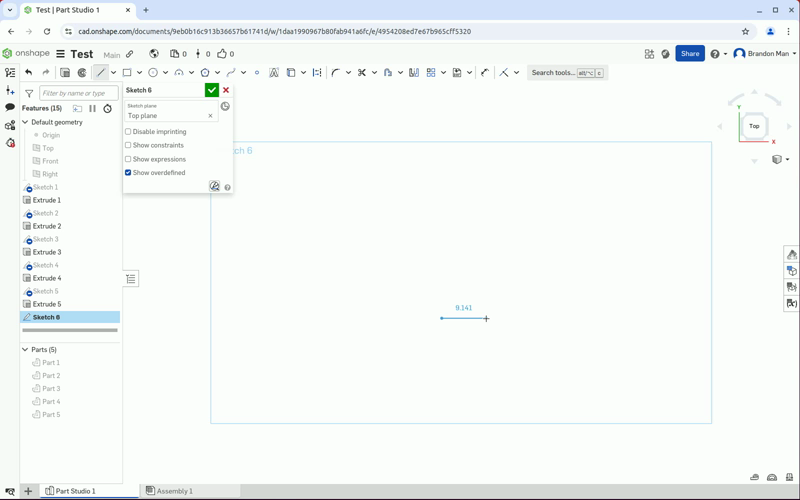
click(486, 318)
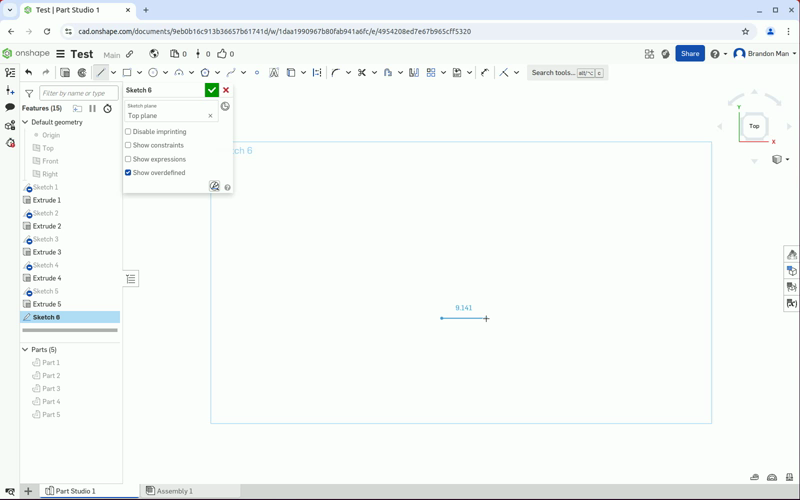
key_up(shift)
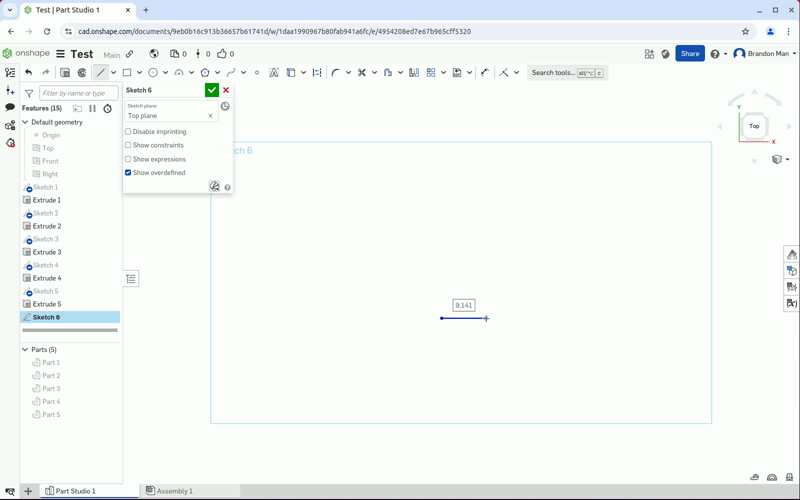
key_down(shift)
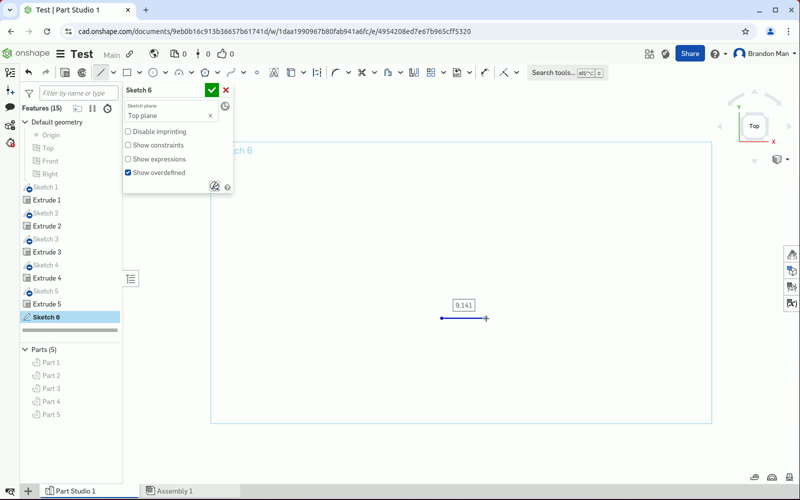
mouse_move(516, 318)
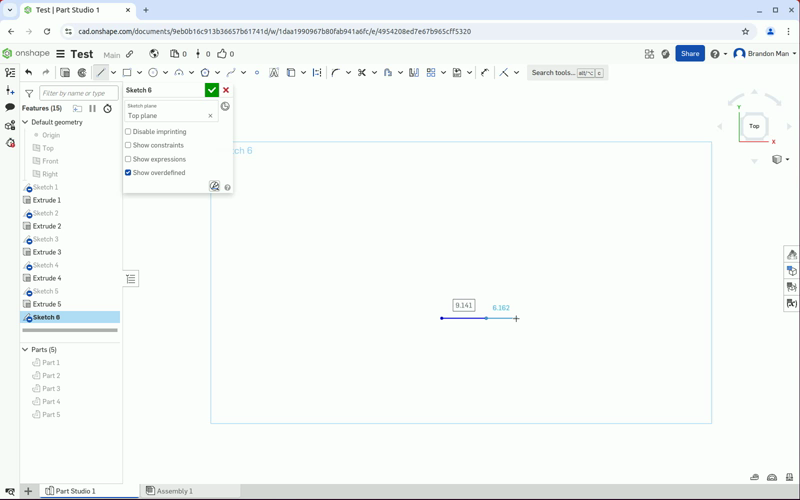
mouse_move(486, 309)
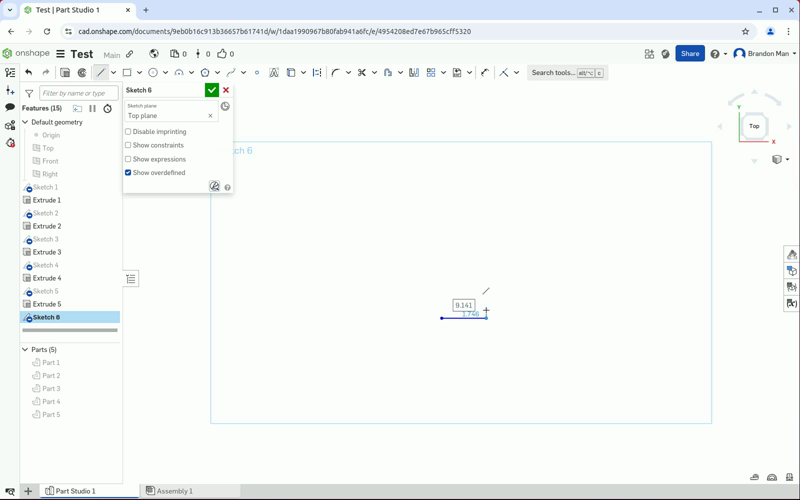
click(486, 309)
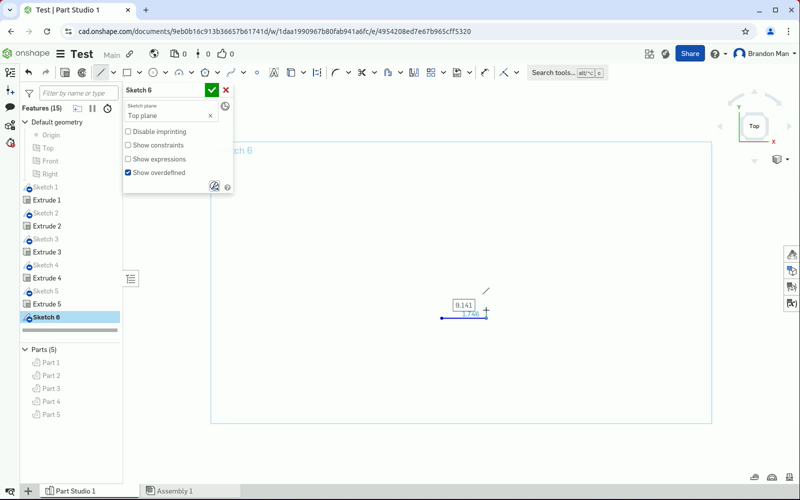
key_up(shift)
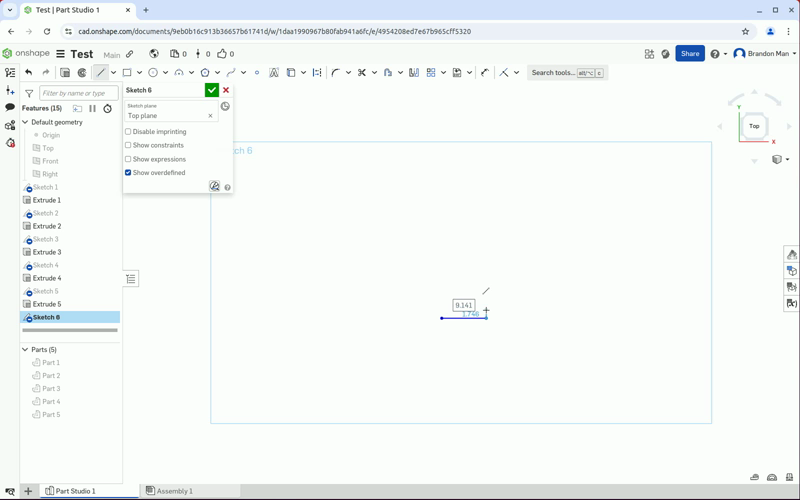
key_down(shift)
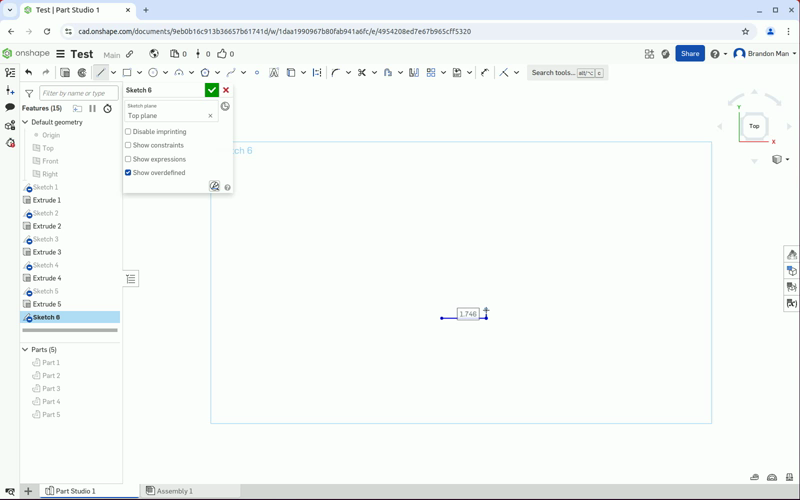
mouse_move(516, 309)
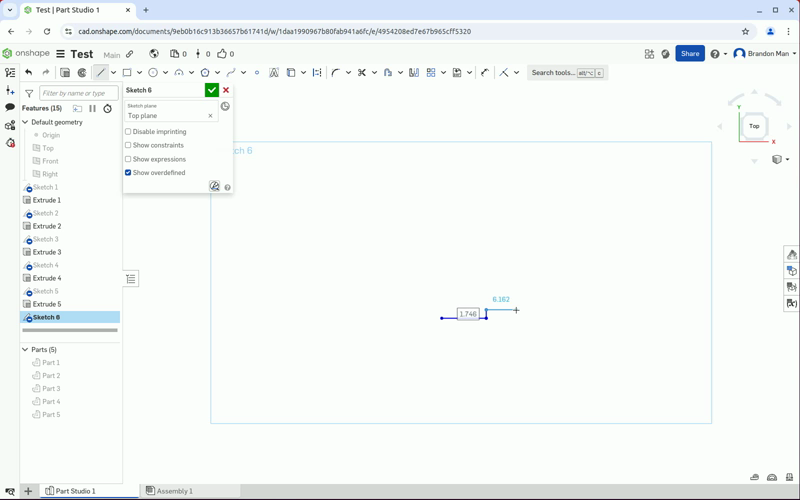
mouse_move(441, 309)
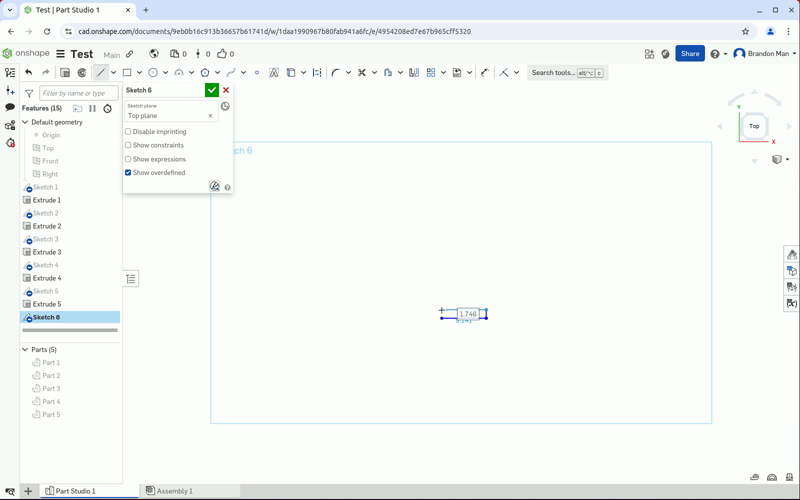
click(441, 309)
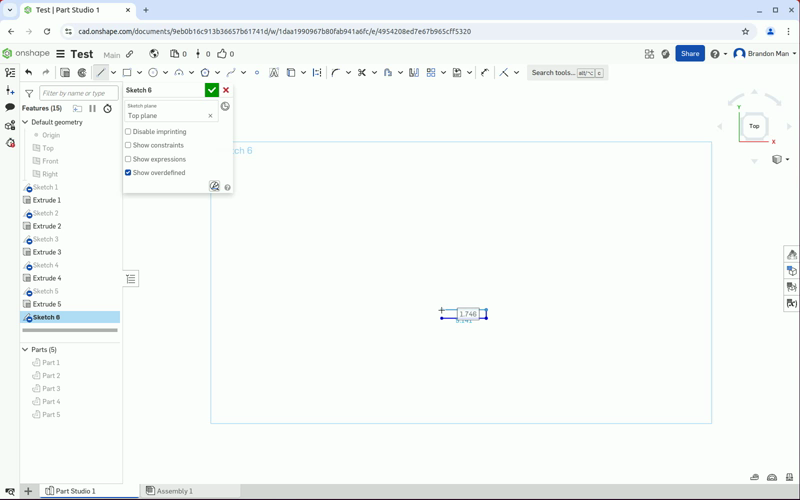
key_up(shift)
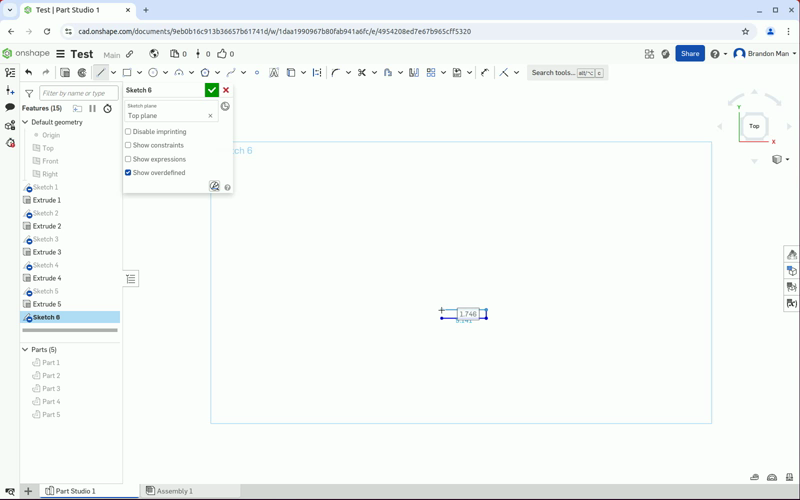
mouse_move(471, 309)
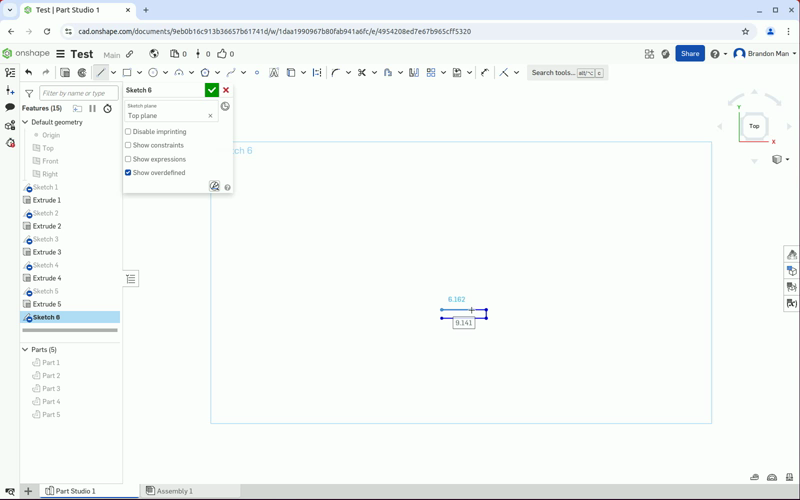
key_down(shift)
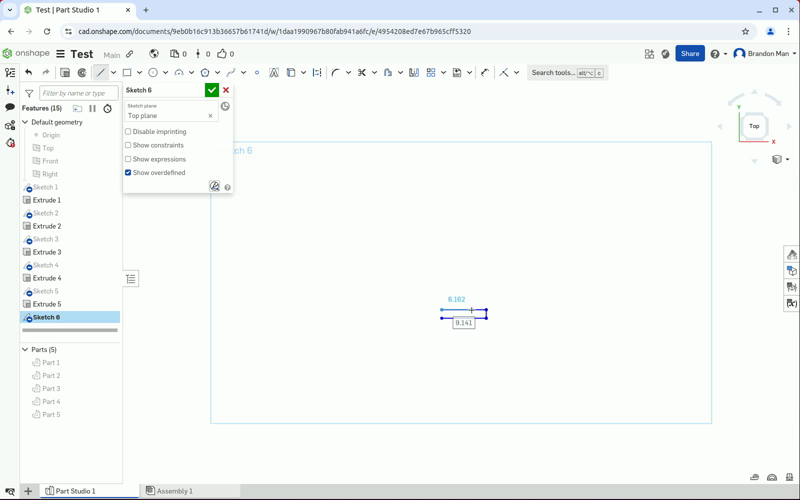
mouse_move(441, 318)
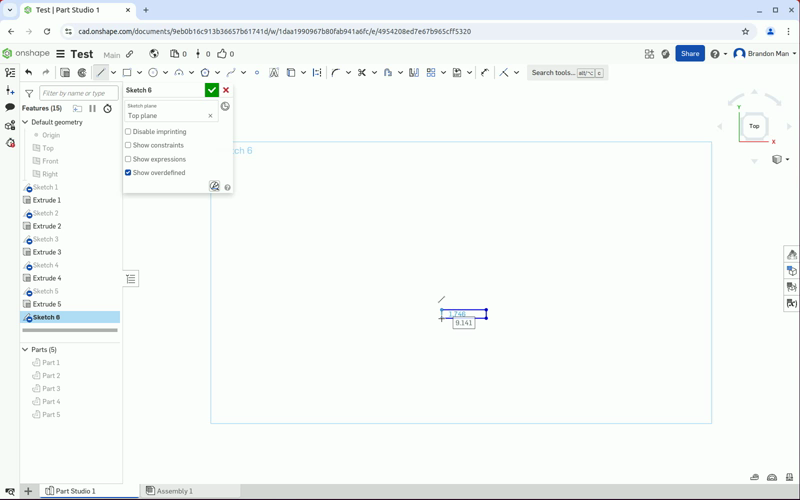
key_up(shift)
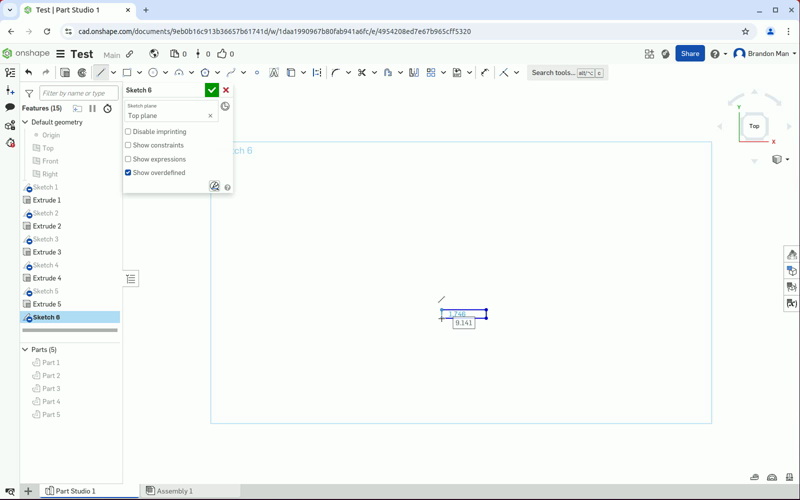
click(441, 318)
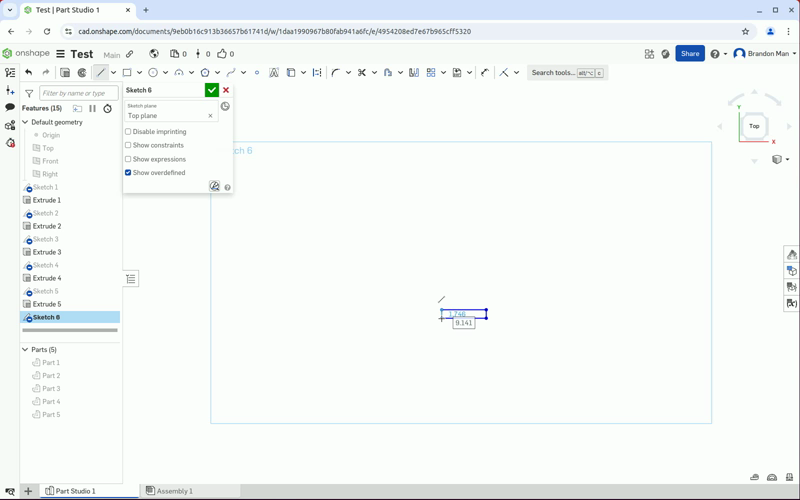
key(esc)
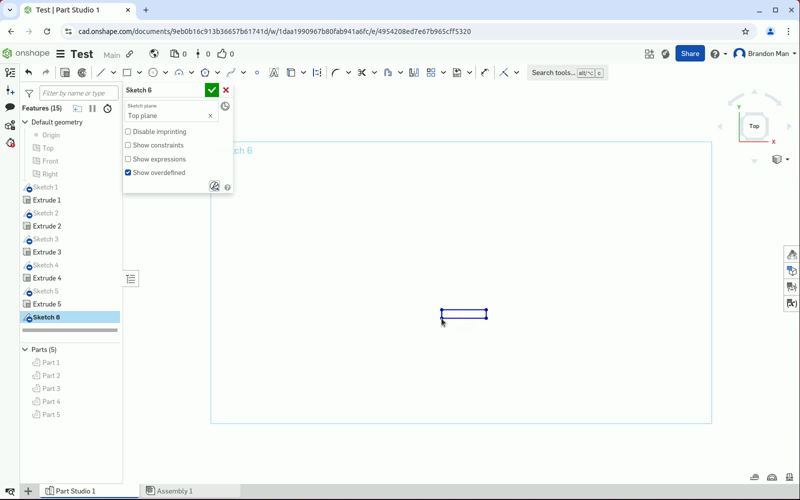
mouse_move(448, 313)
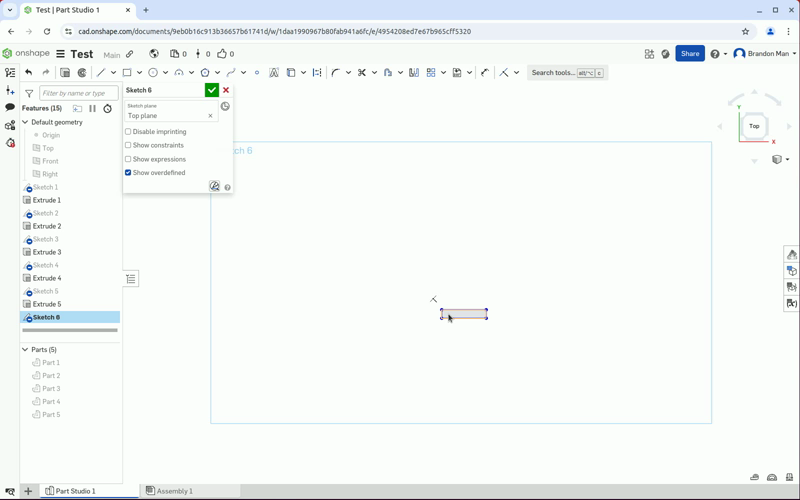
scroll(6)
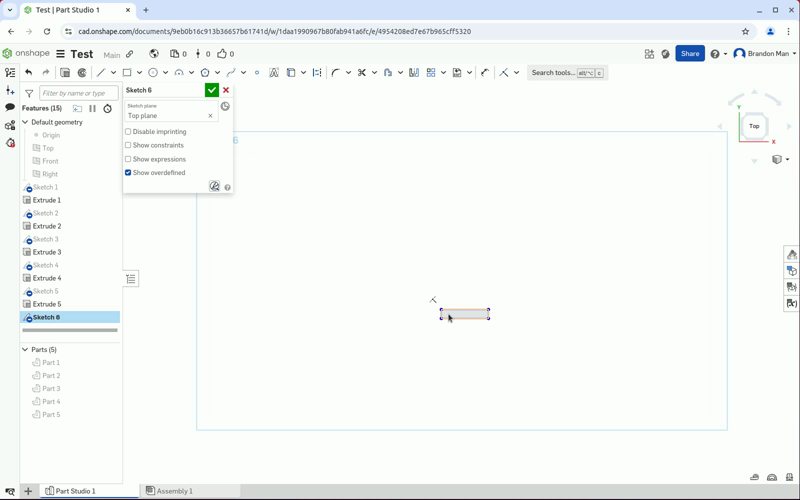
scroll(6)
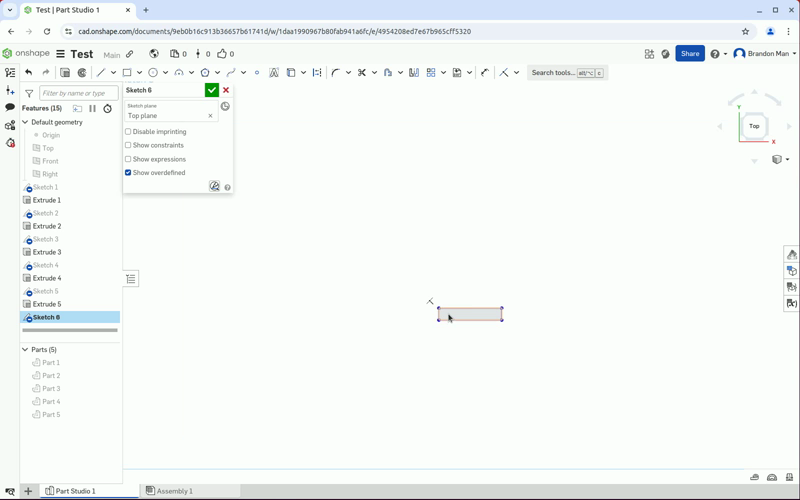
scroll(6)
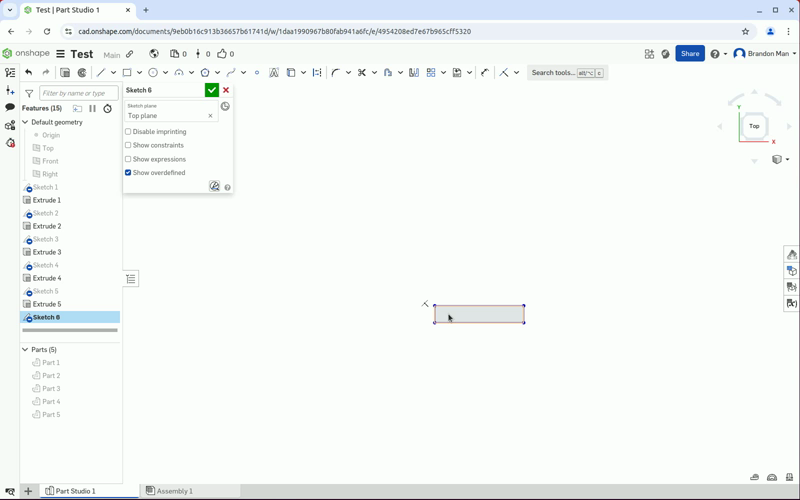
scroll(6)
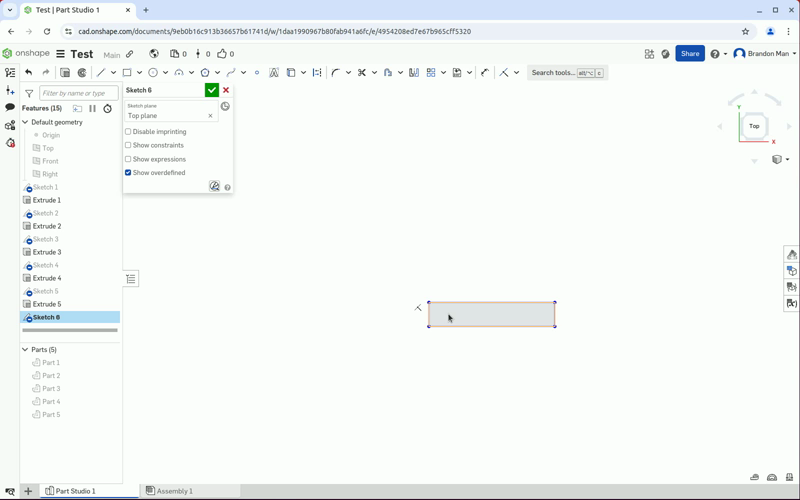
scroll(6)
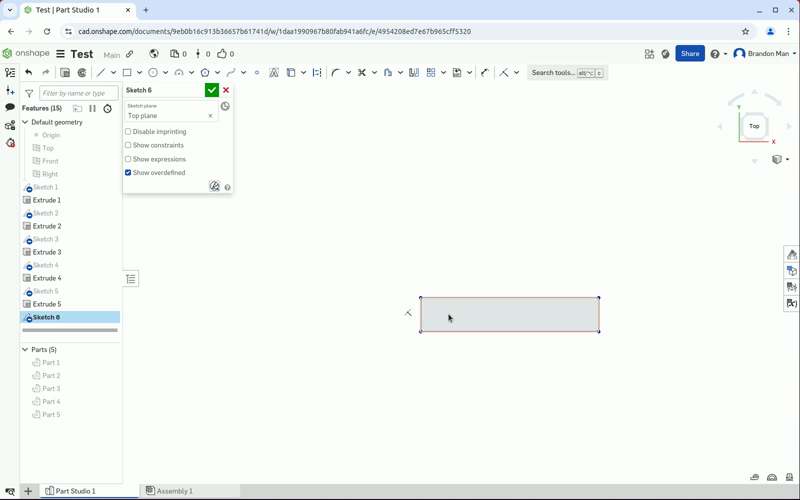
scroll(6)
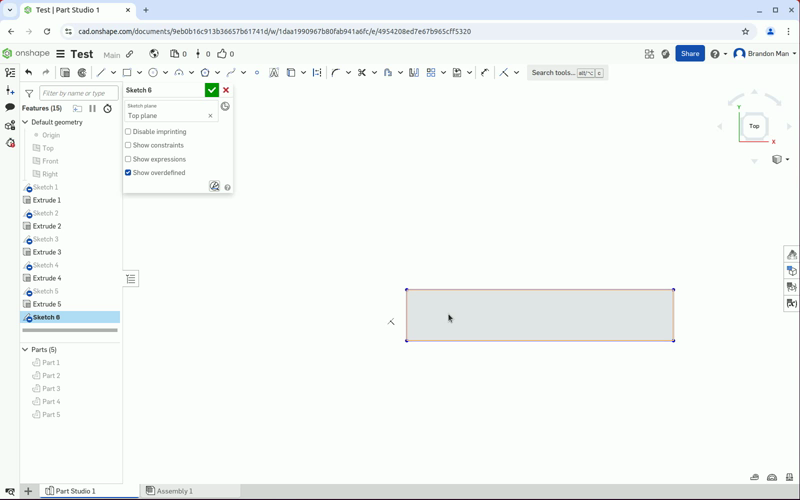
scroll(6)
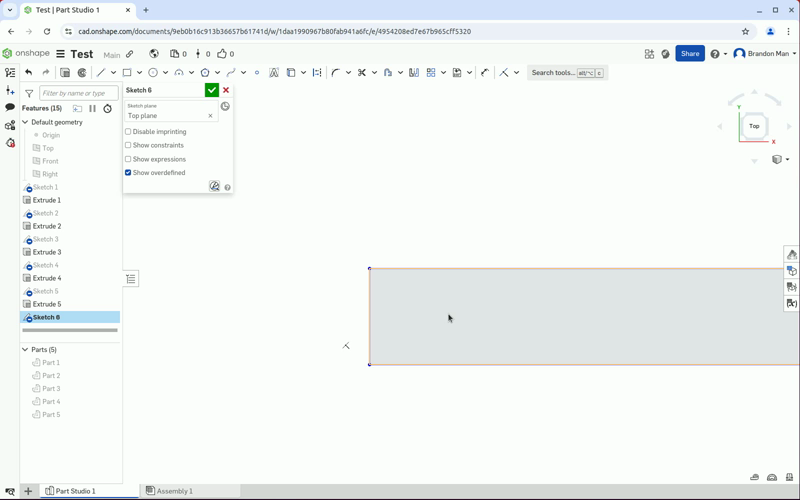
click(448, 313)
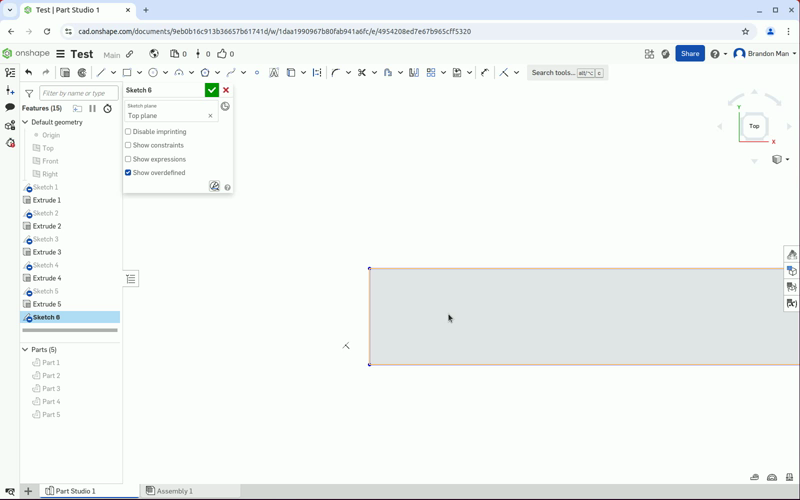
scroll(-6)
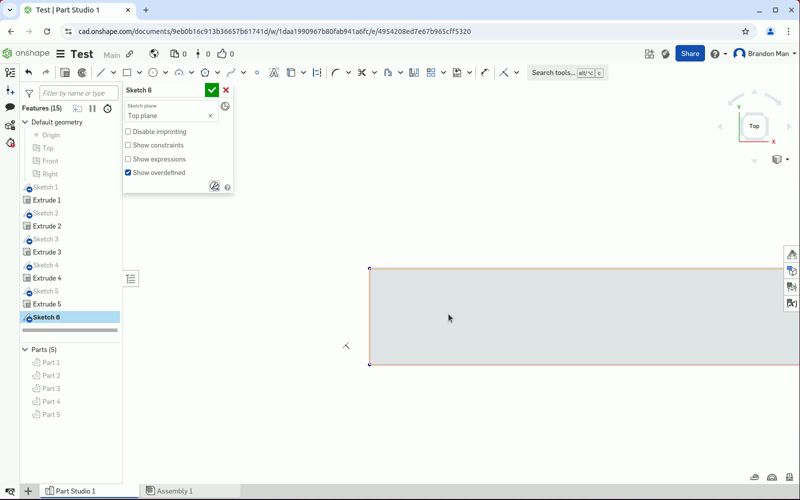
scroll(-6)
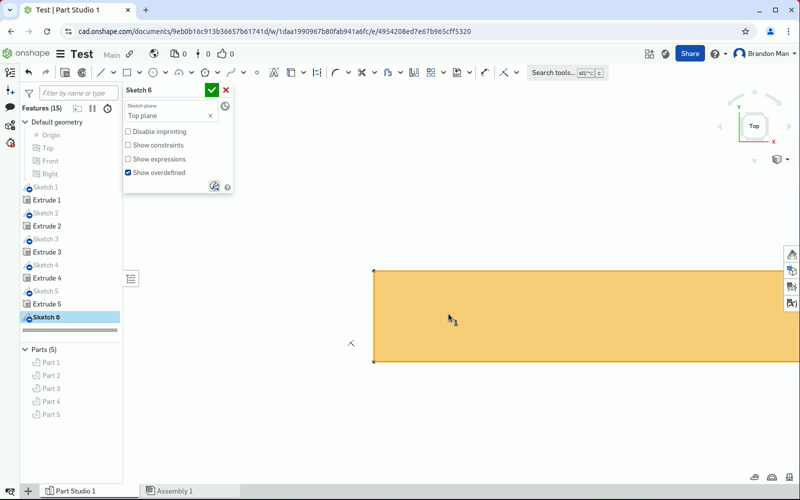
scroll(-6)
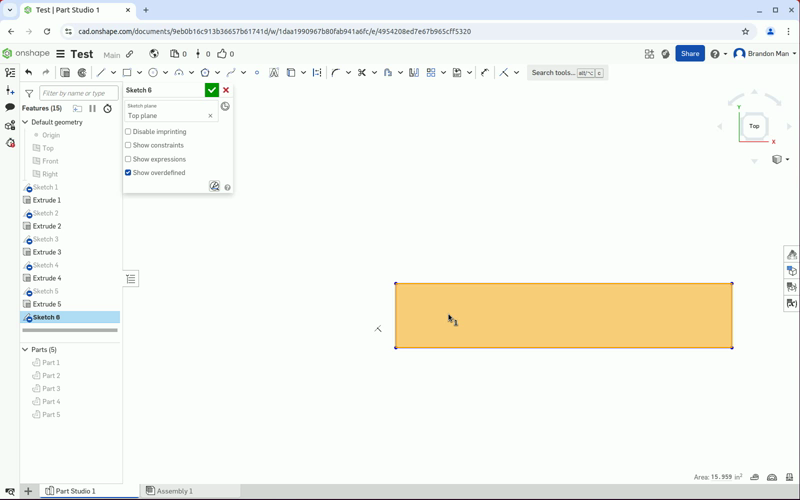
scroll(-6)
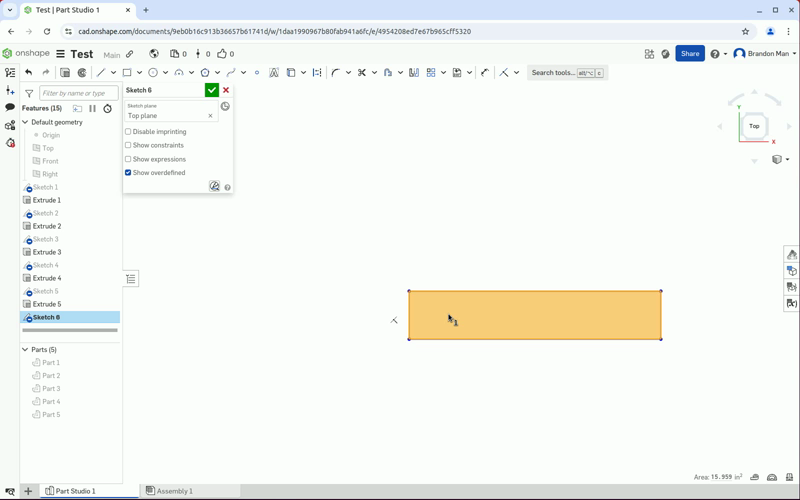
scroll(-6)
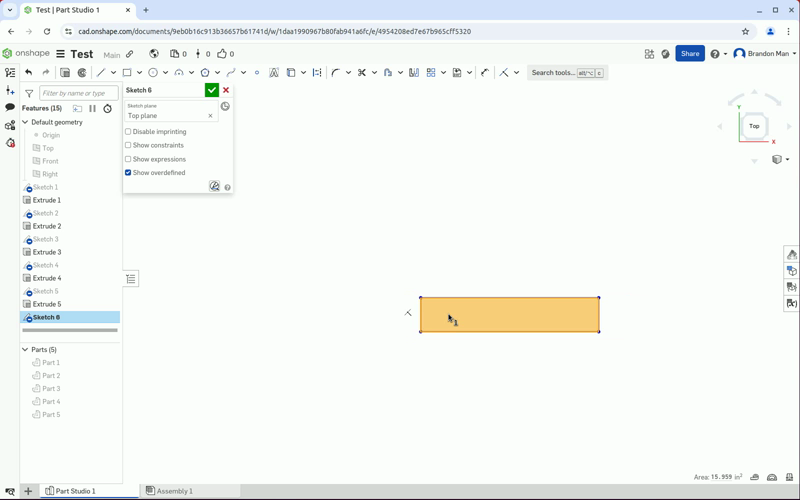
scroll(-6)
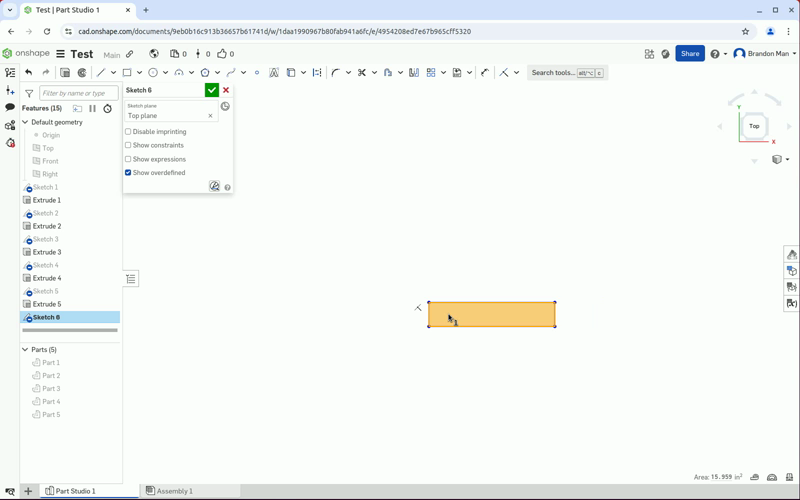
scroll(-6)
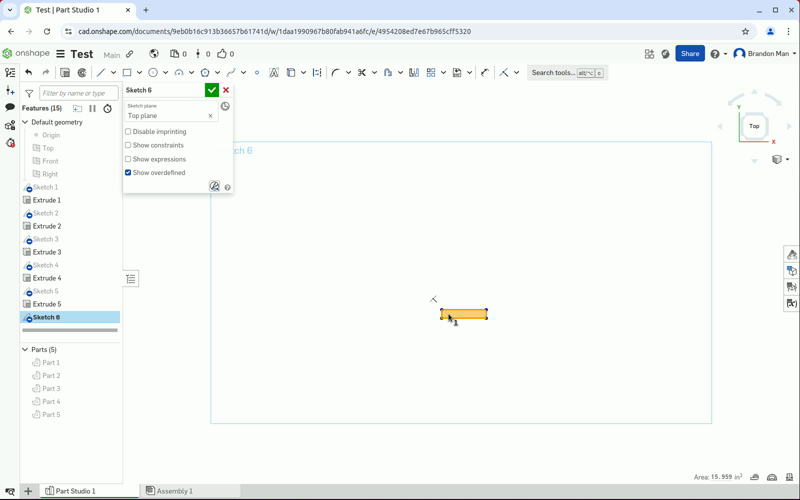
mouse_move(73, 352)
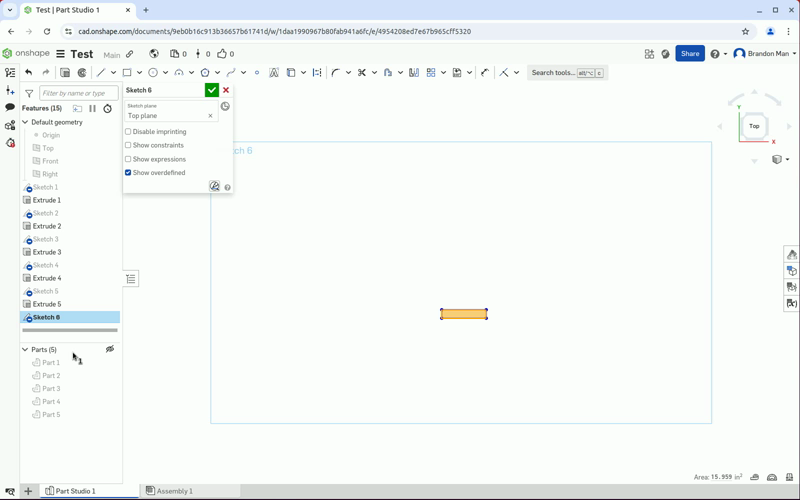
key(shift+y)
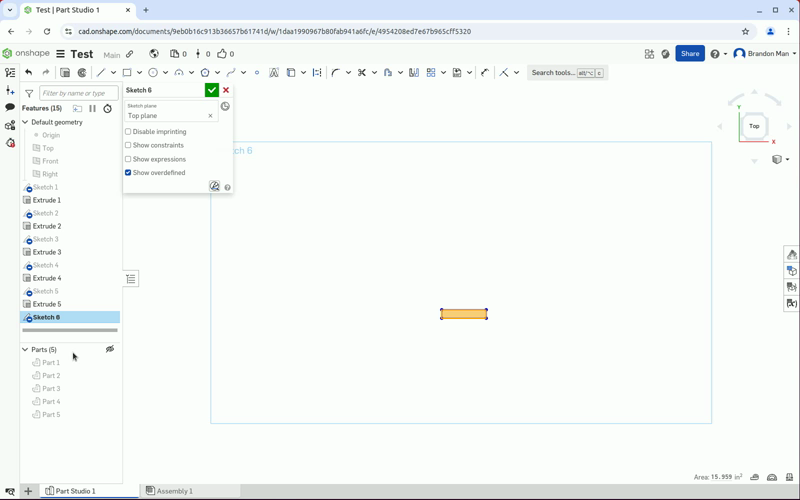
key(shift+e)
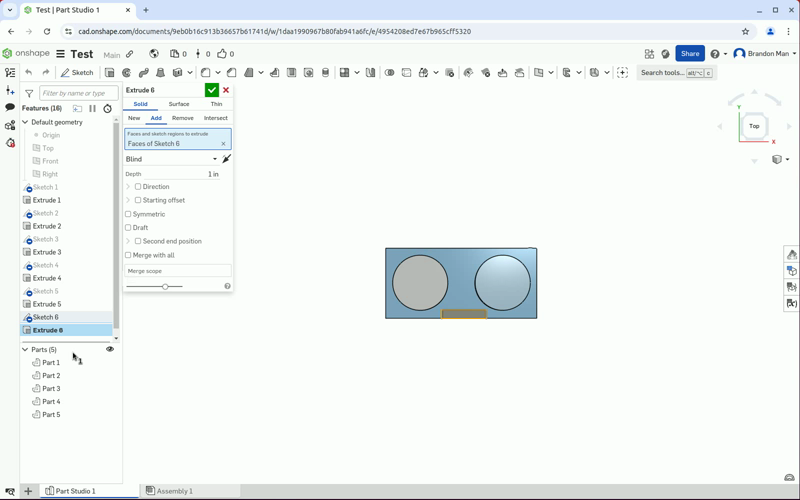
mouse_move(143, 106)
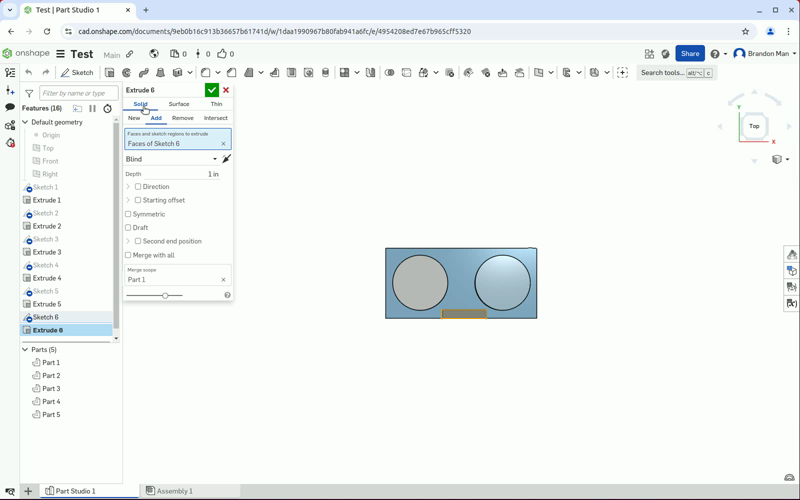
click(143, 106)
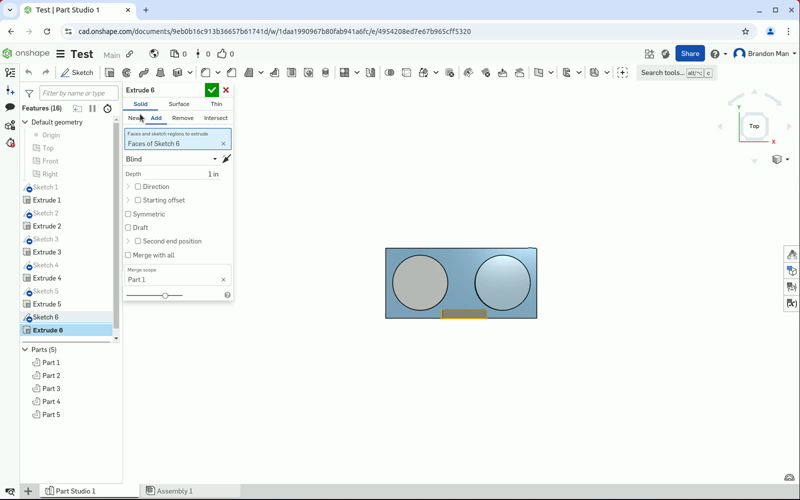
mouse_move(137, 120)
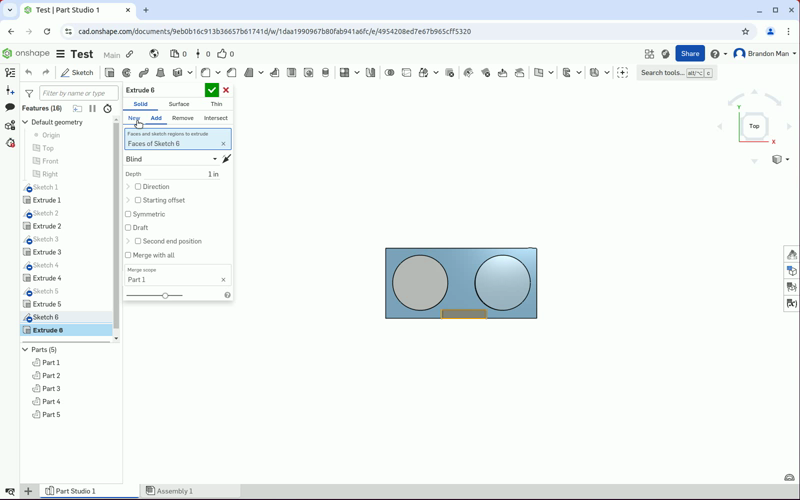
click(137, 120)
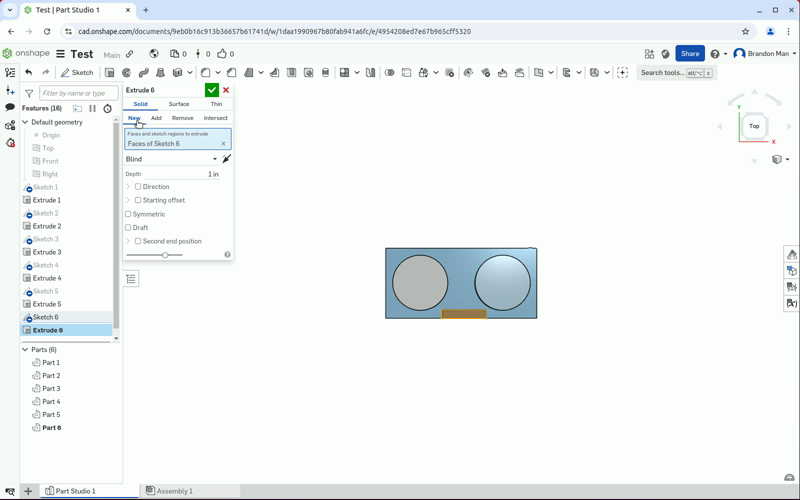
key(tab, 4)
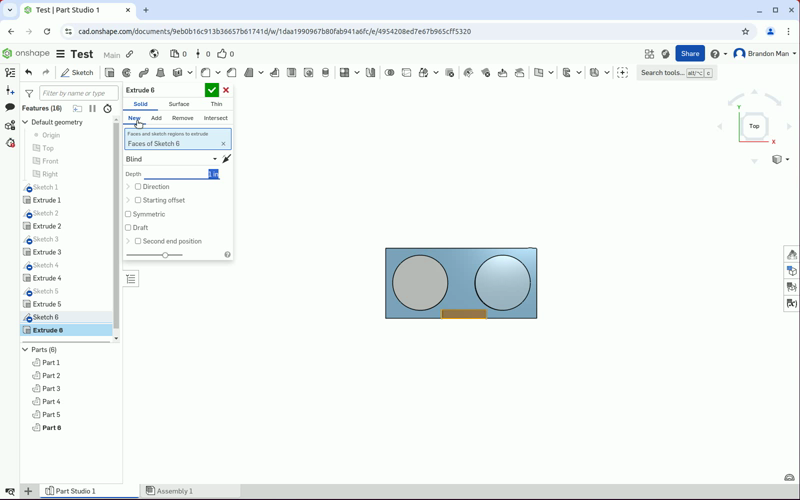
text(-6.258)
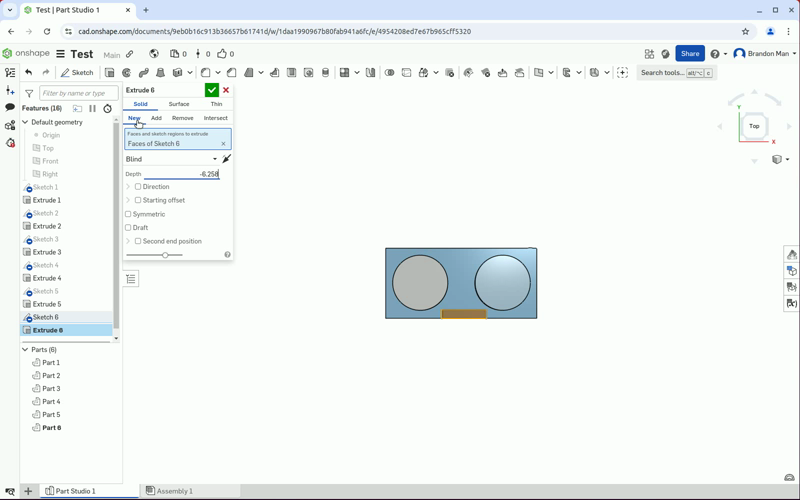
key(enter)
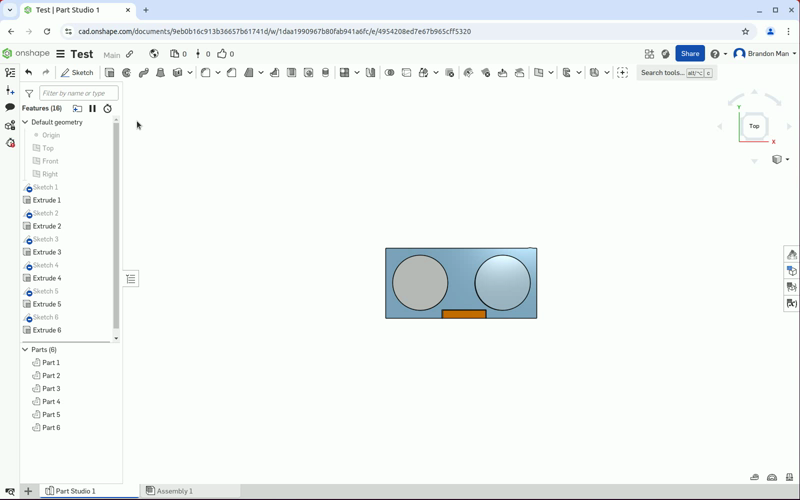
key(shift+h)
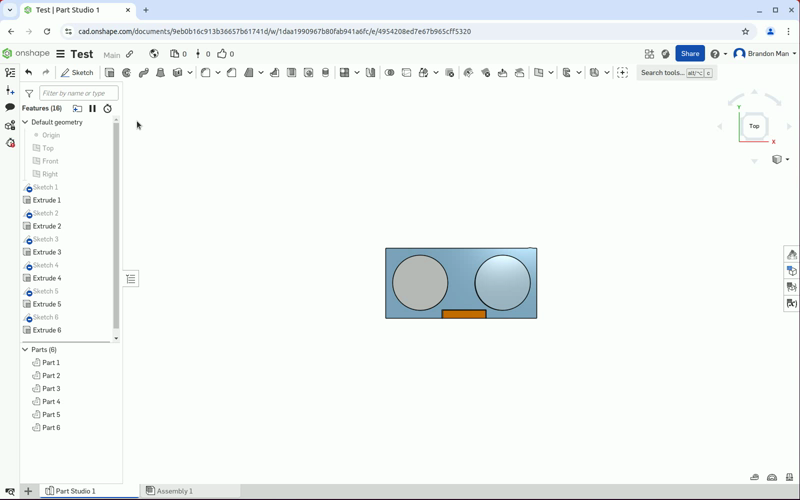
key(shift+h)
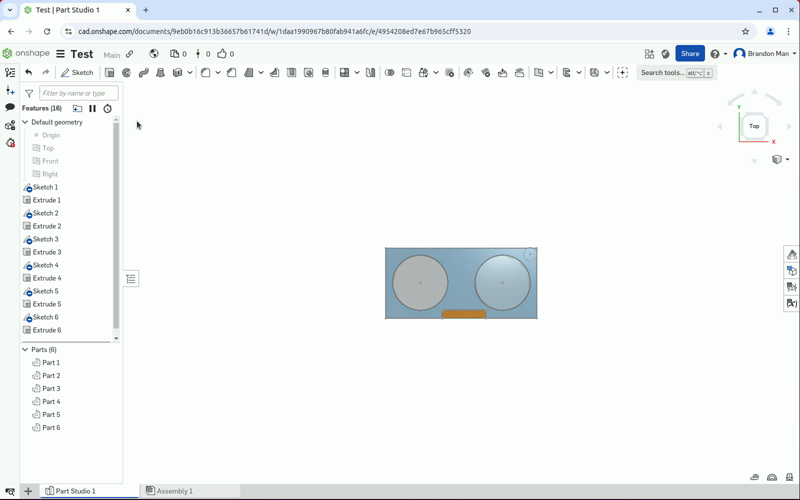
key(shift+7)
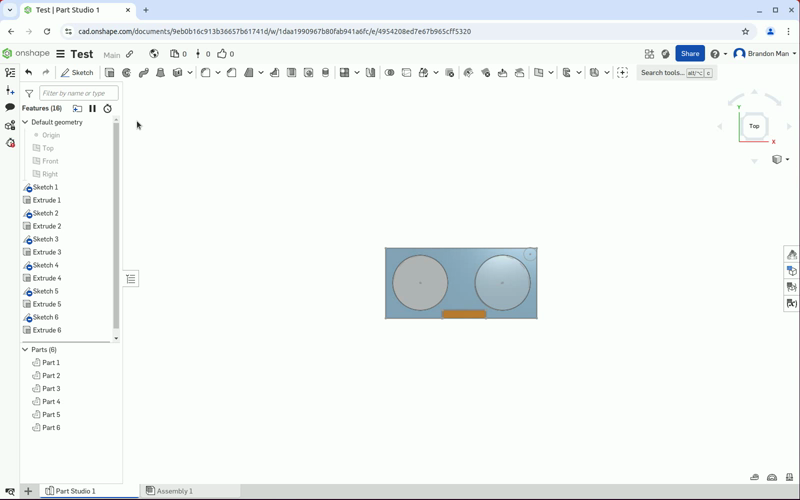
key(up, 3)
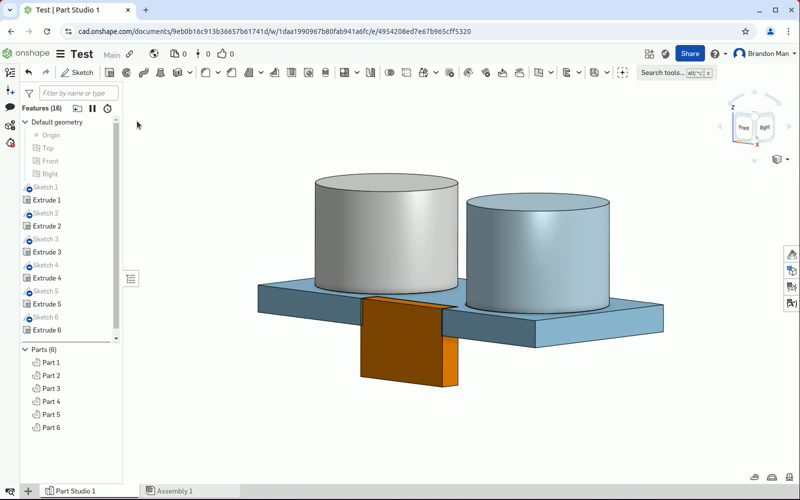
key(left, 3)
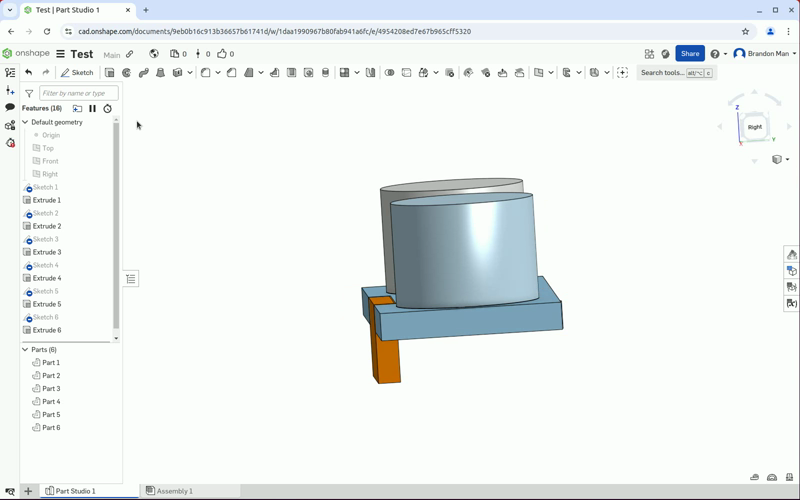
key(right, 3)
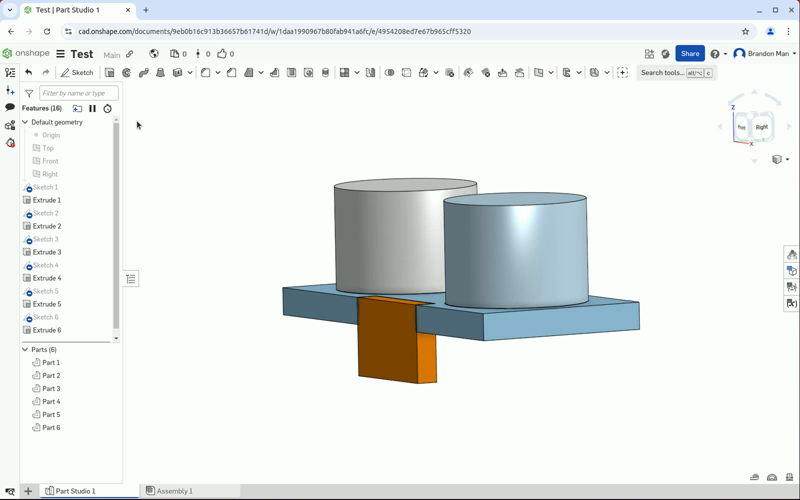
key(down, 3)
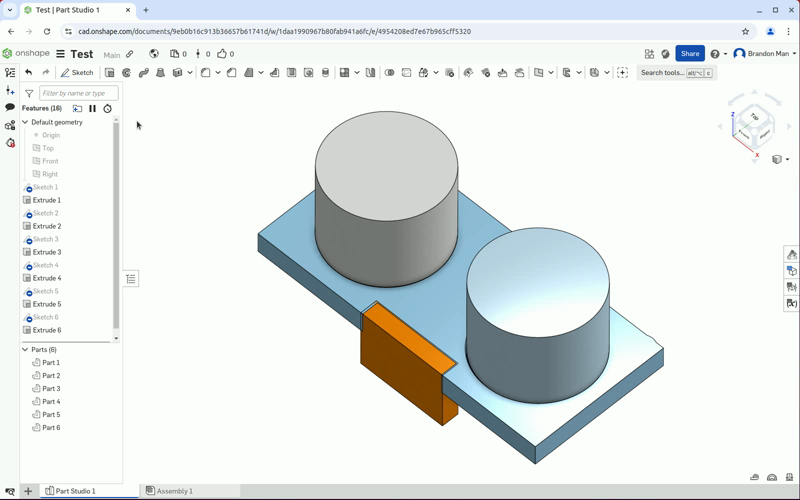
mouse_move(69, 189)
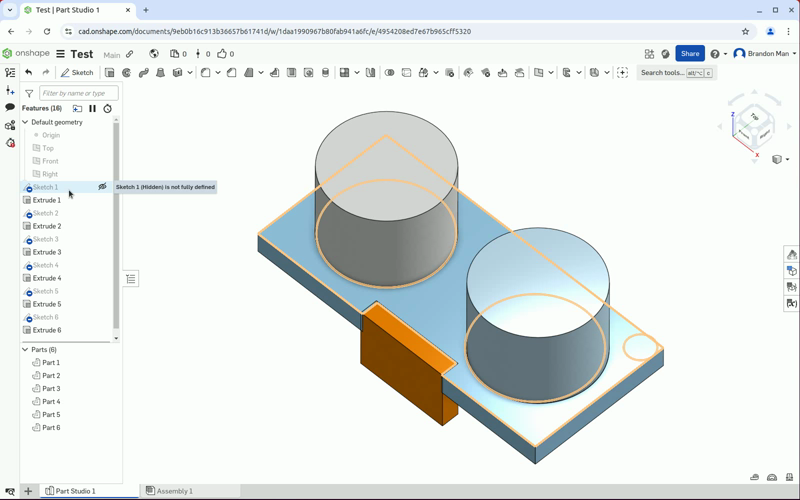
click(69, 189)